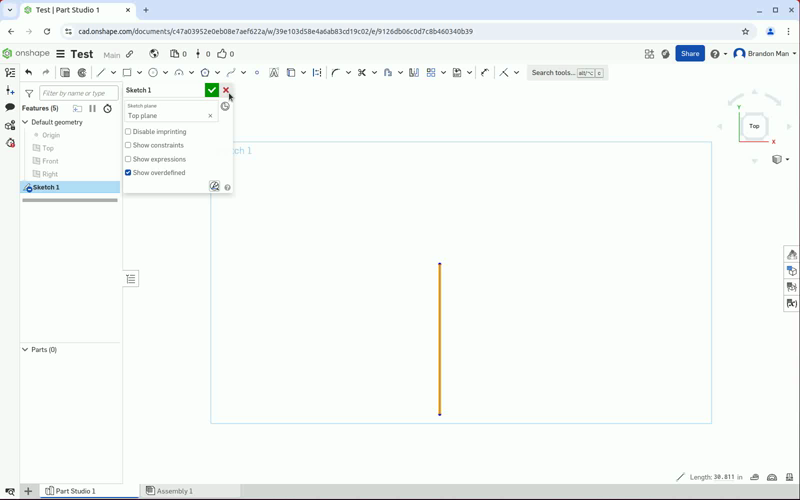
key(shift+h)
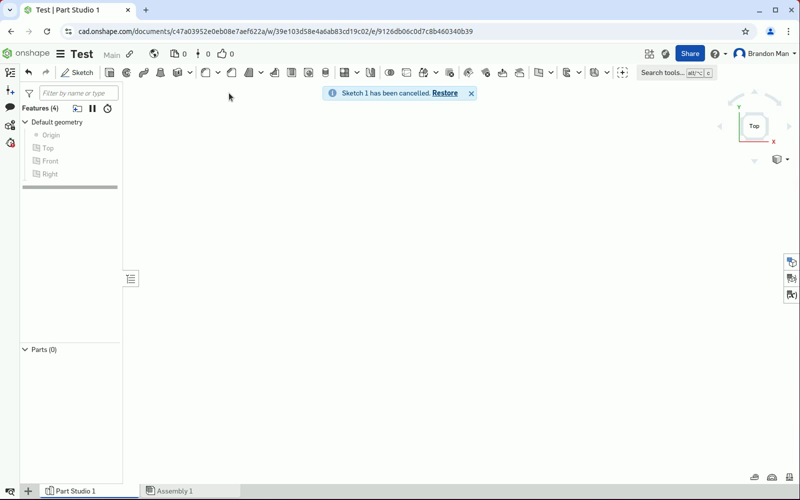
mouse_move(73, 352)
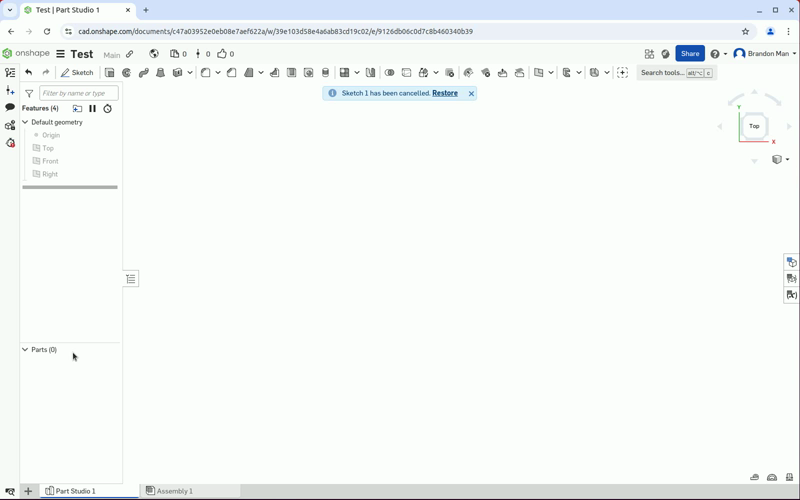
key(y)
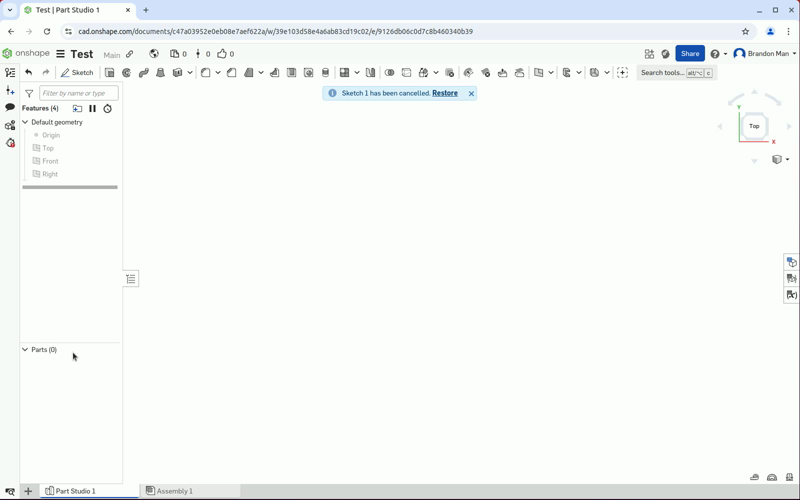
key(shift+p)
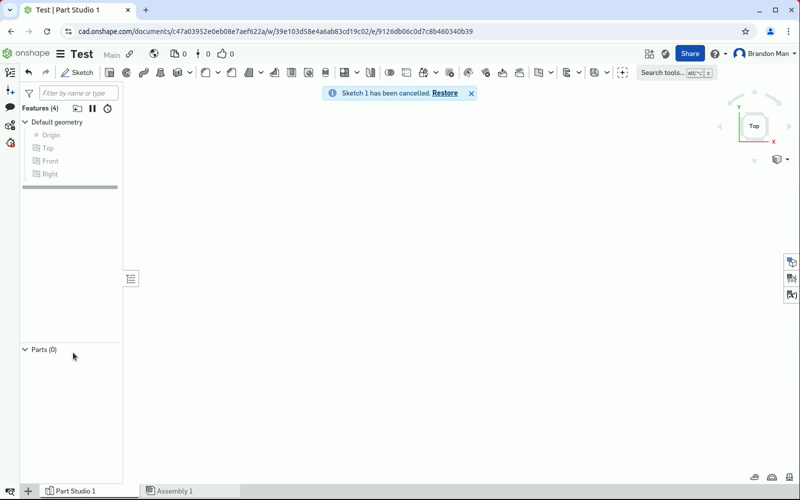
key(space)
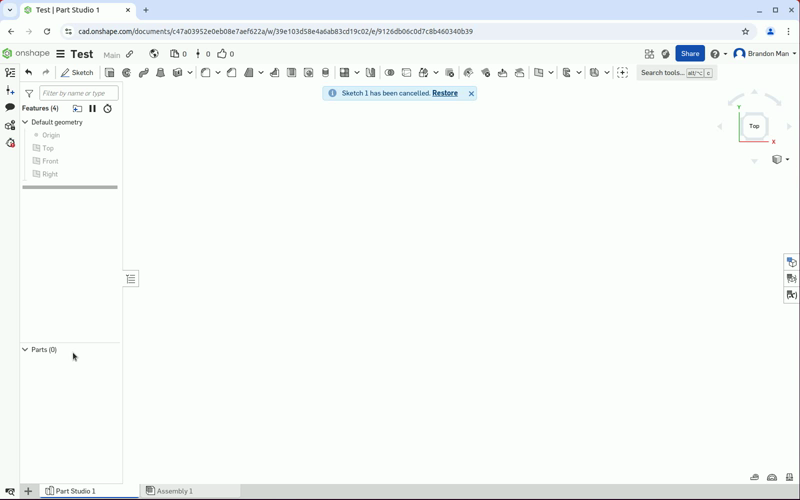
key_down(shift)
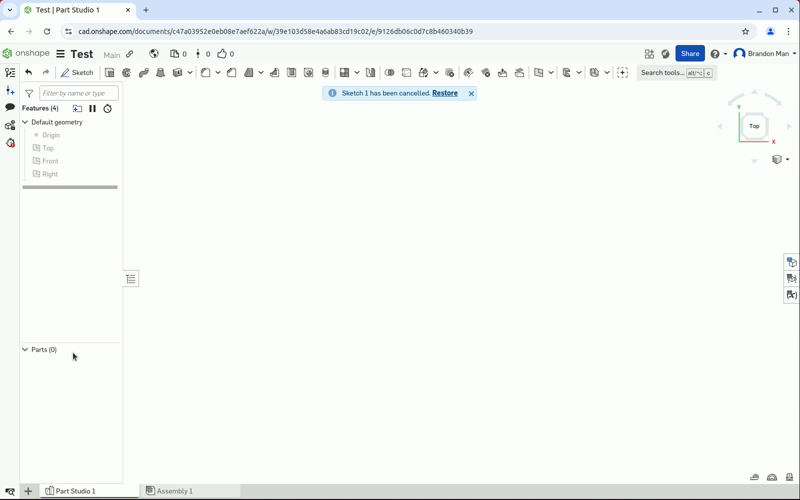
key(up)
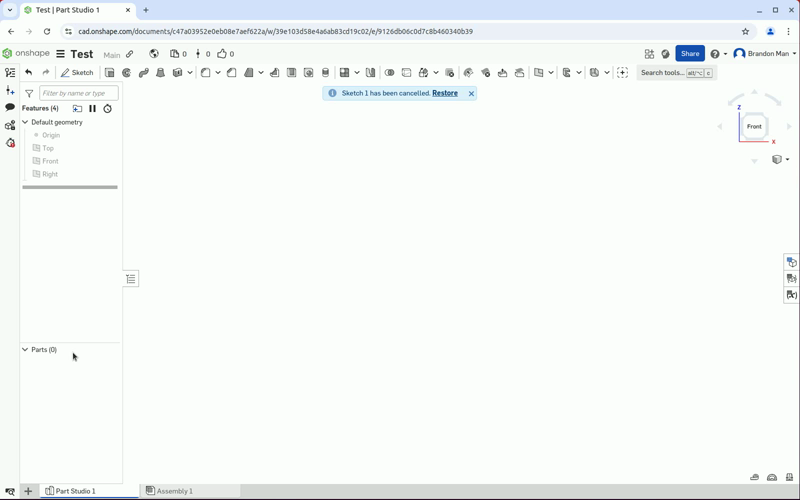
key_up(shift)
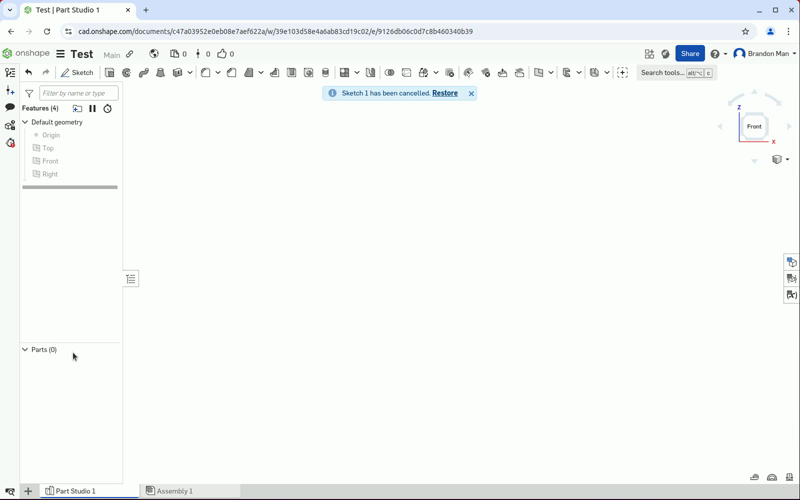
mouse_move(73, 352)
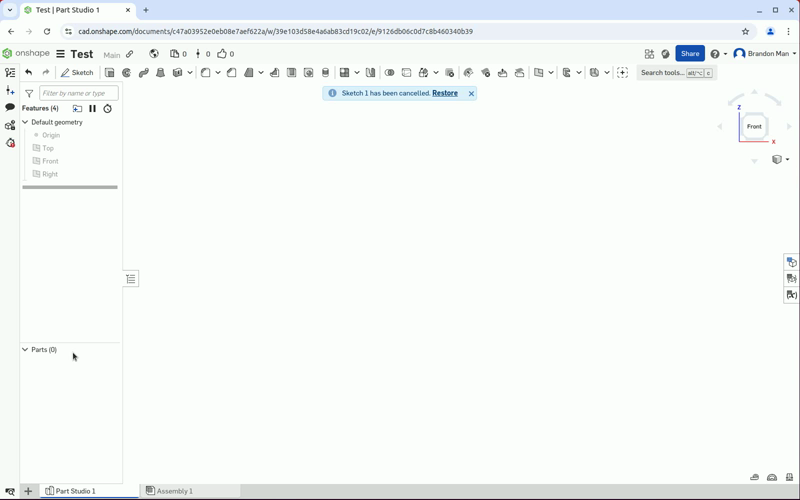
key(shift+y)
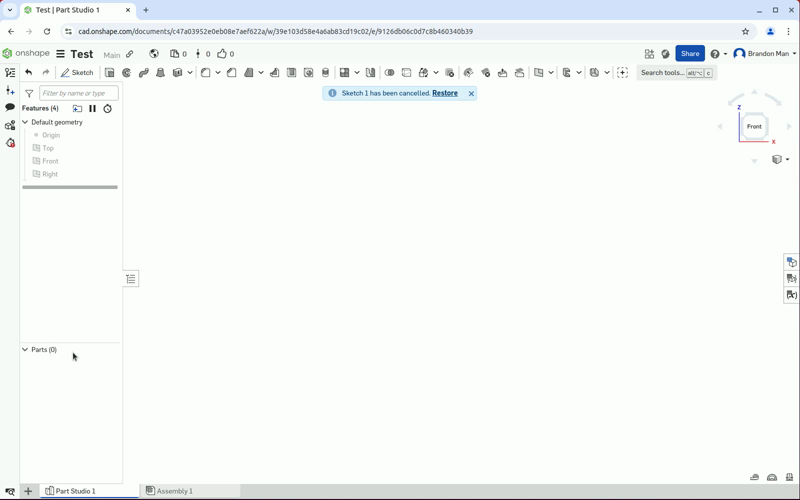
key(shift+s)
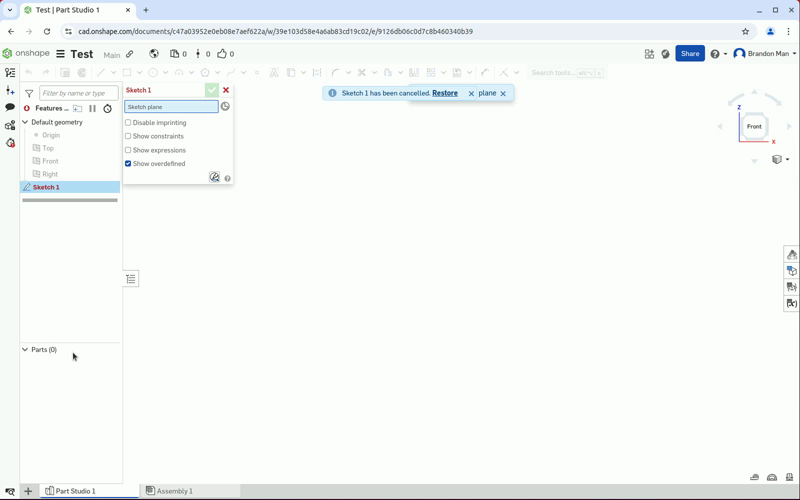
mouse_move(73, 163)
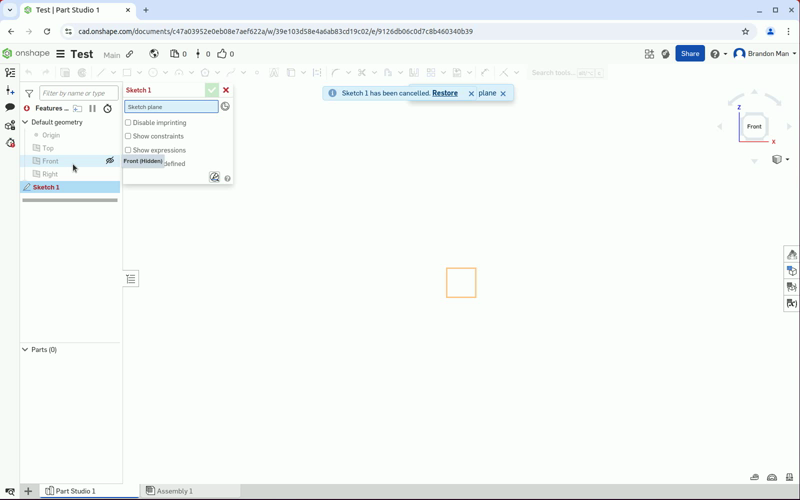
click(73, 163)
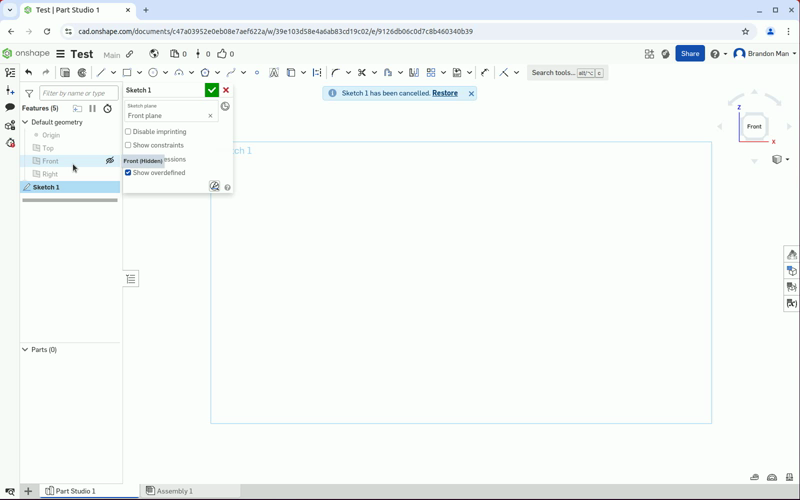
mouse_move(73, 352)
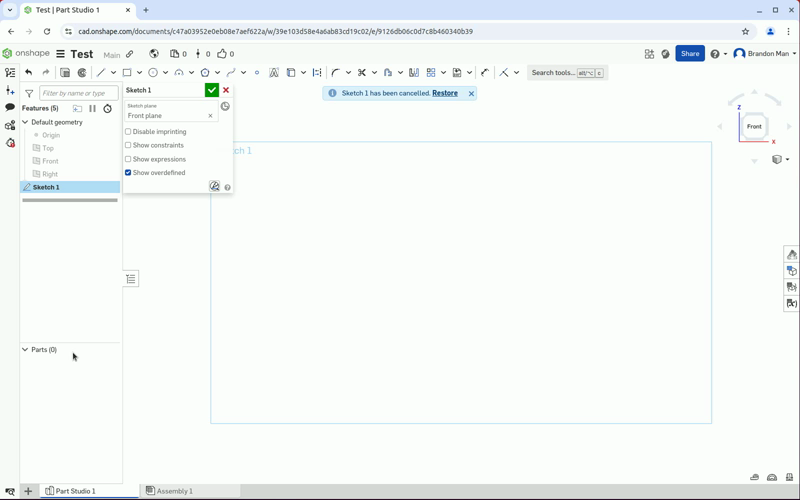
key(y)
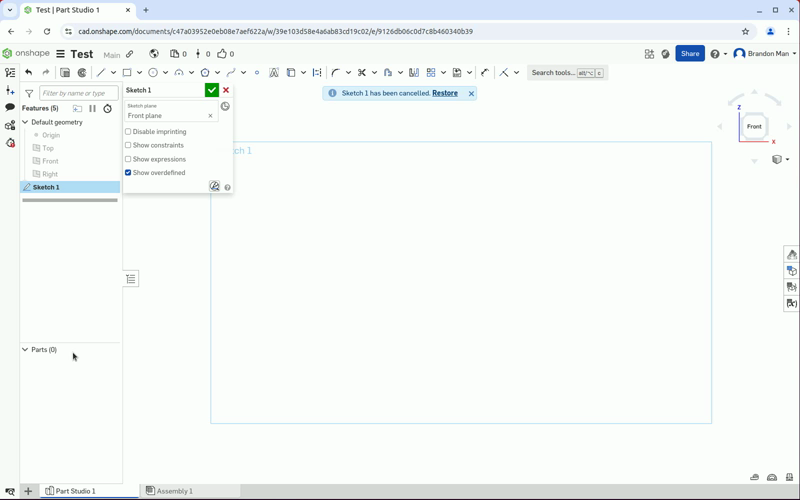
key(c)
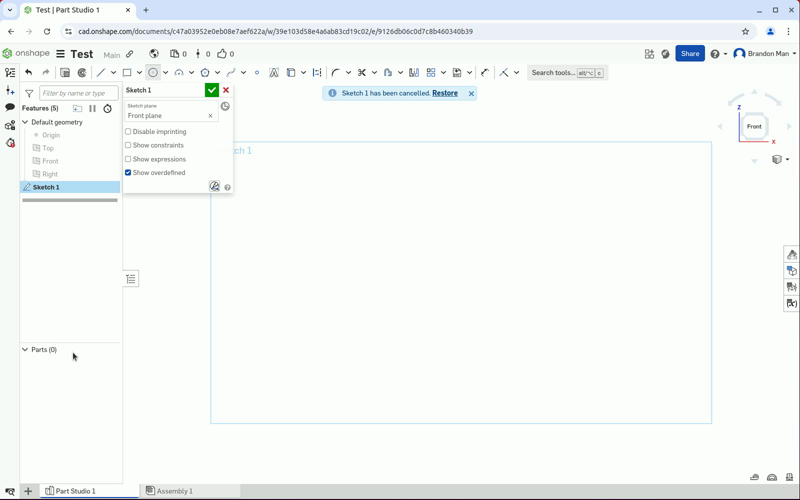
key_down(shift)
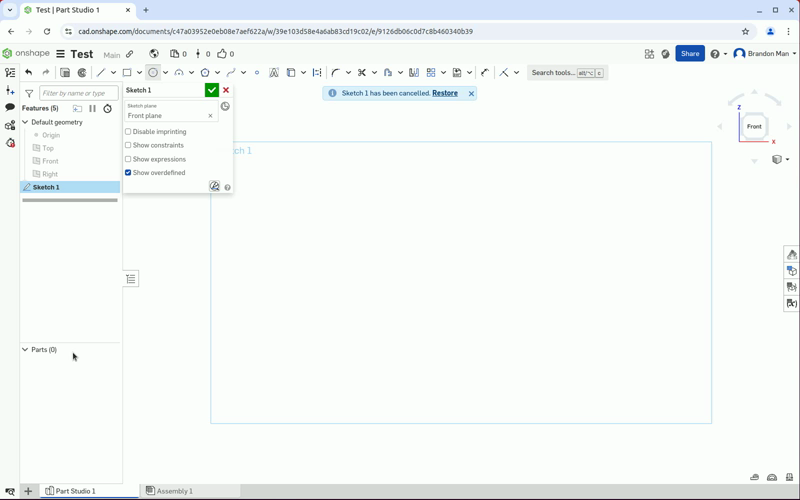
mouse_move(461, 282)
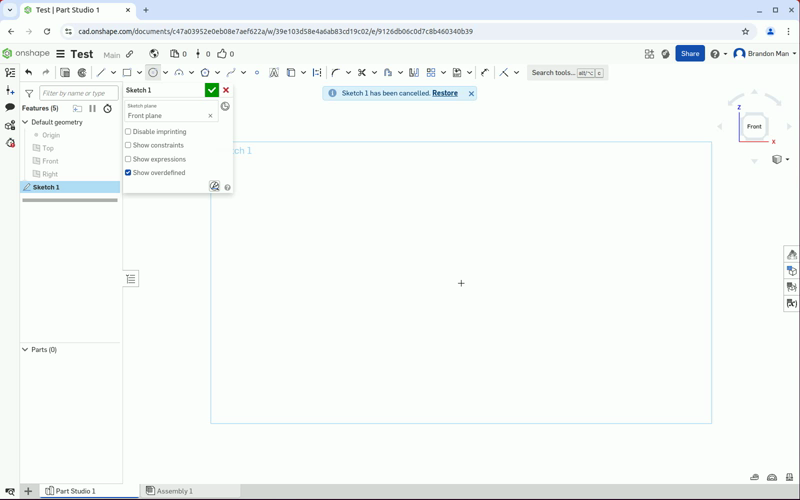
click(461, 282)
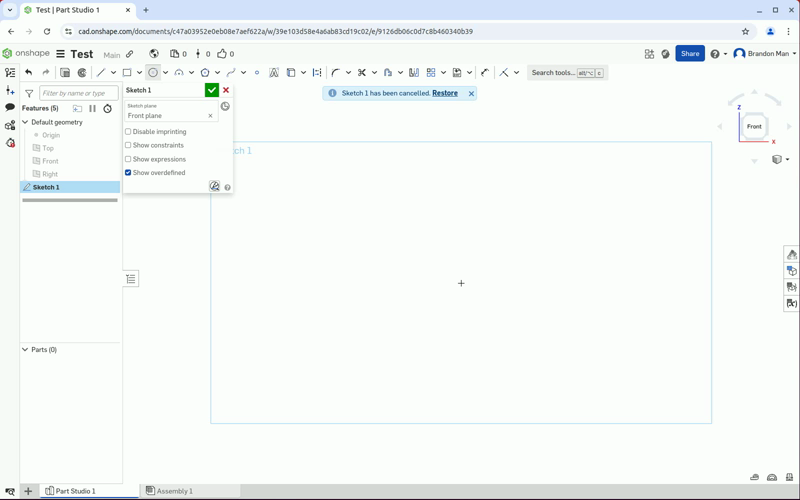
key_up(shift)
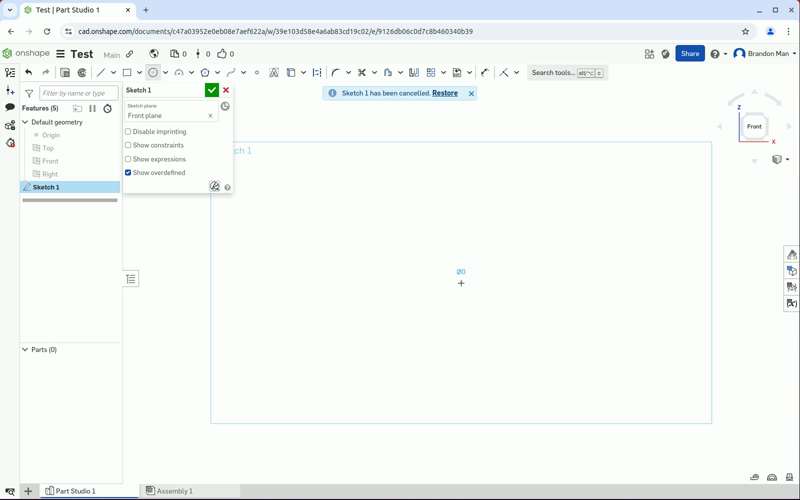
mouse_move(464, 282)
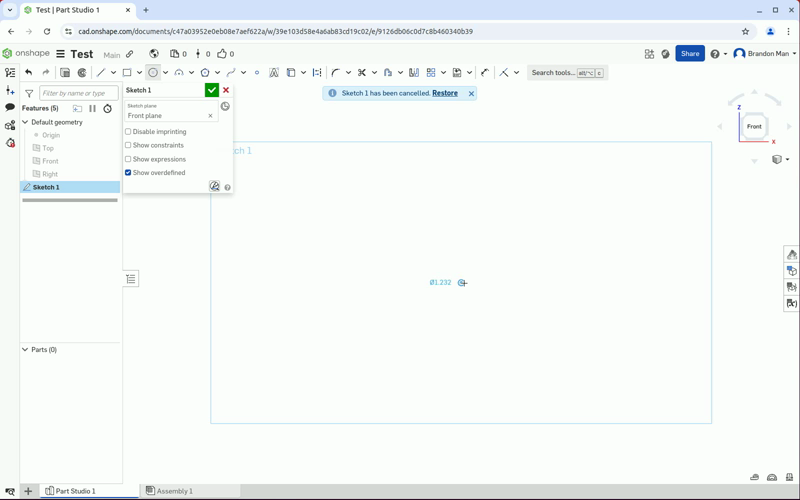
click(464, 282)
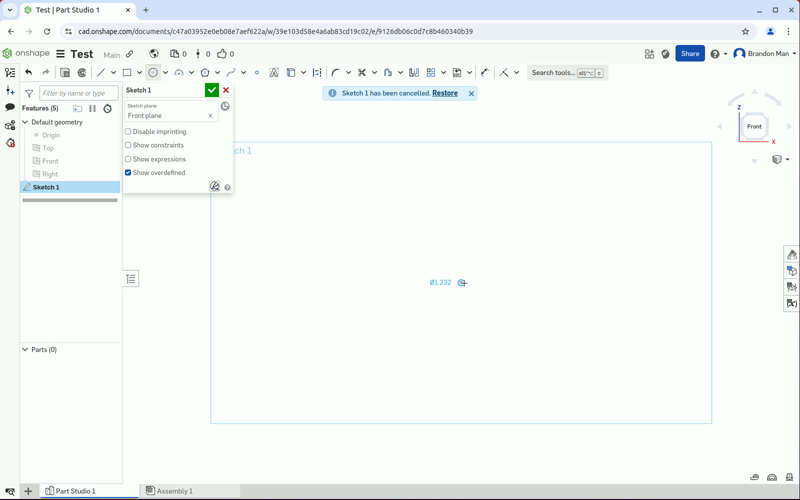
key(esc)
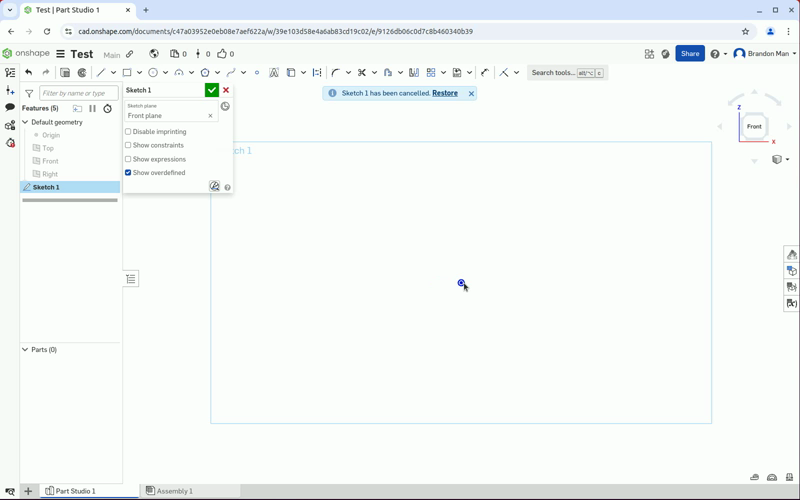
mouse_move(459, 282)
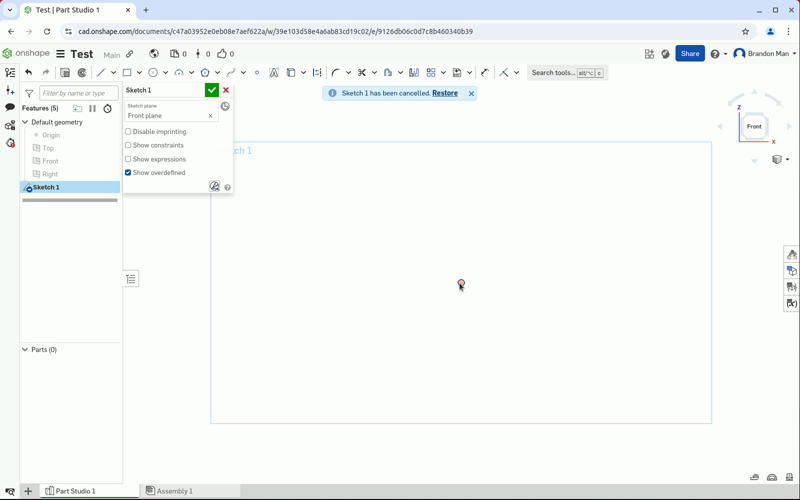
scroll(6)
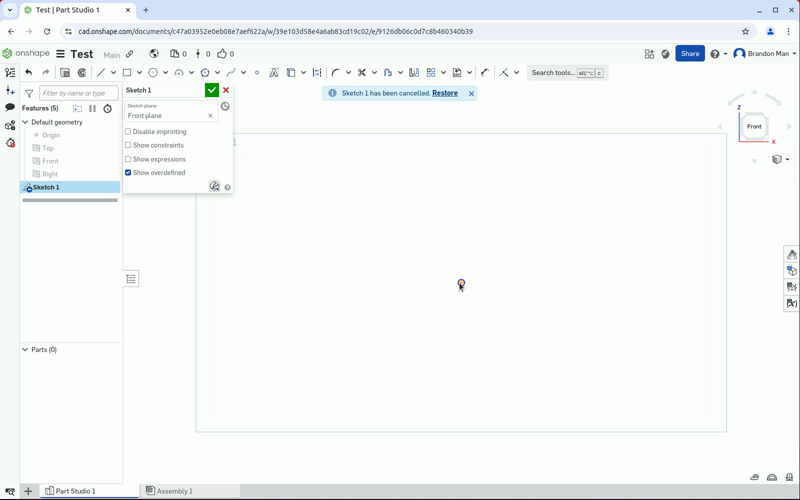
scroll(6)
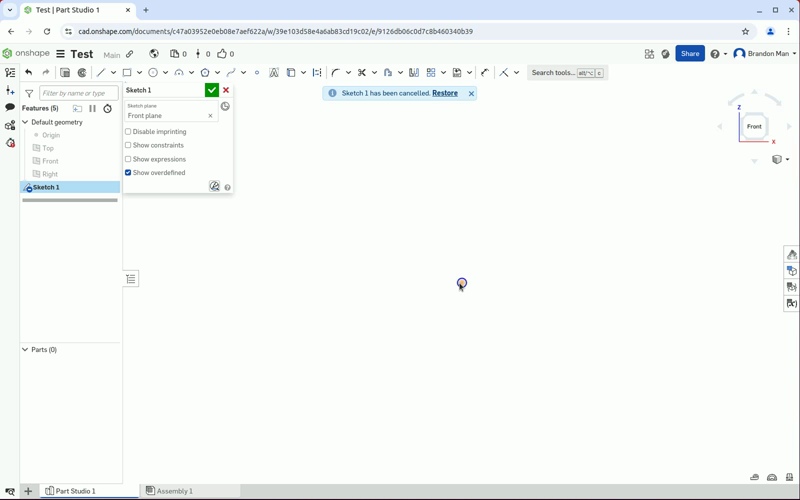
scroll(6)
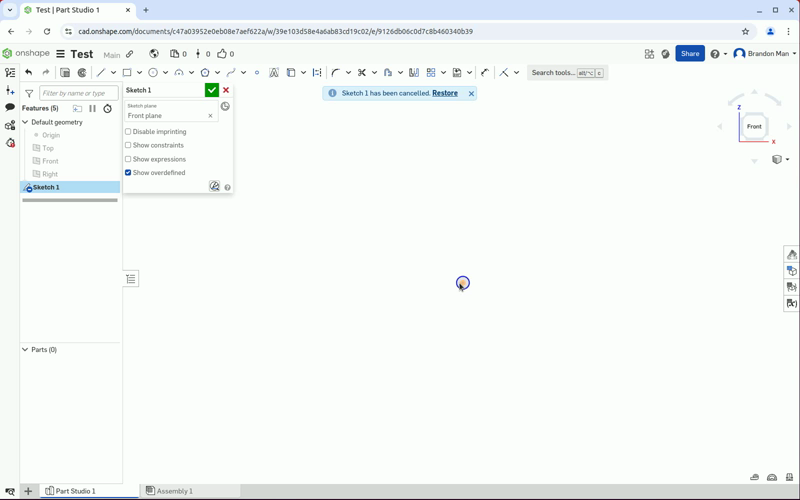
scroll(6)
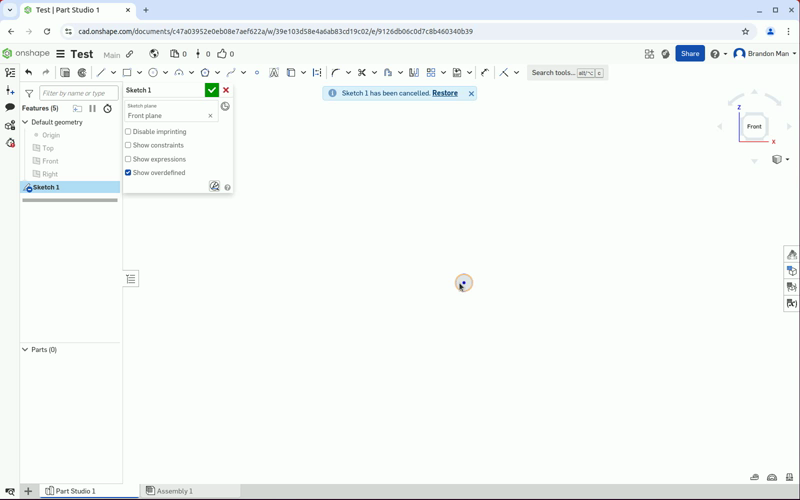
scroll(6)
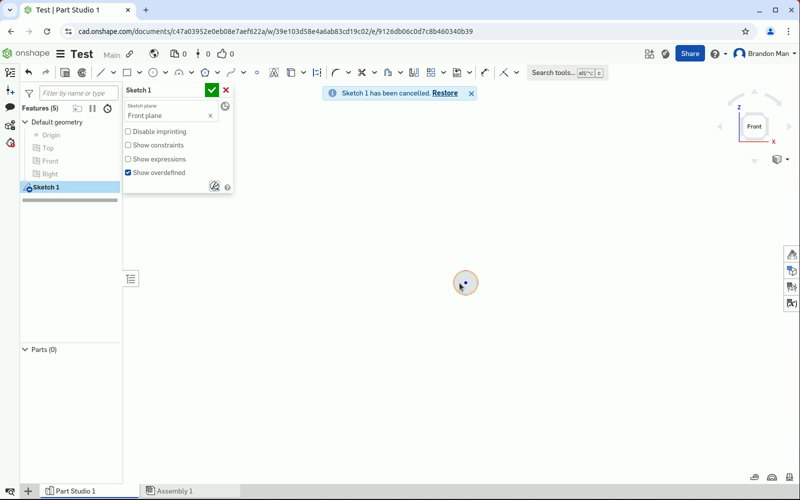
scroll(6)
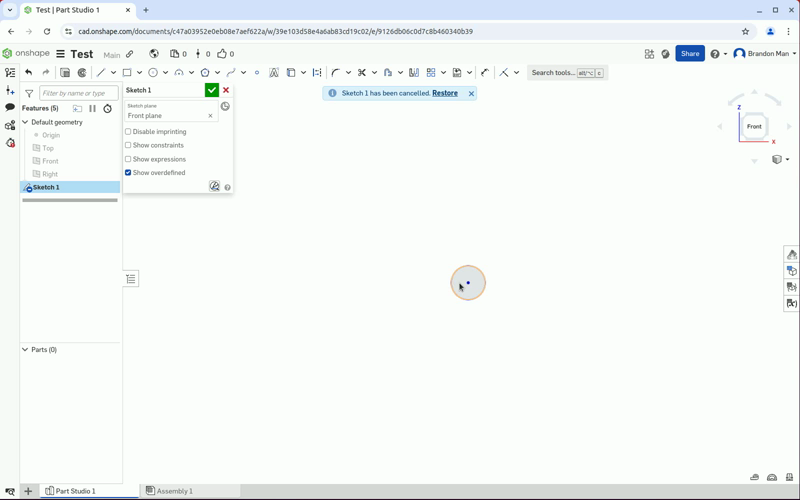
scroll(6)
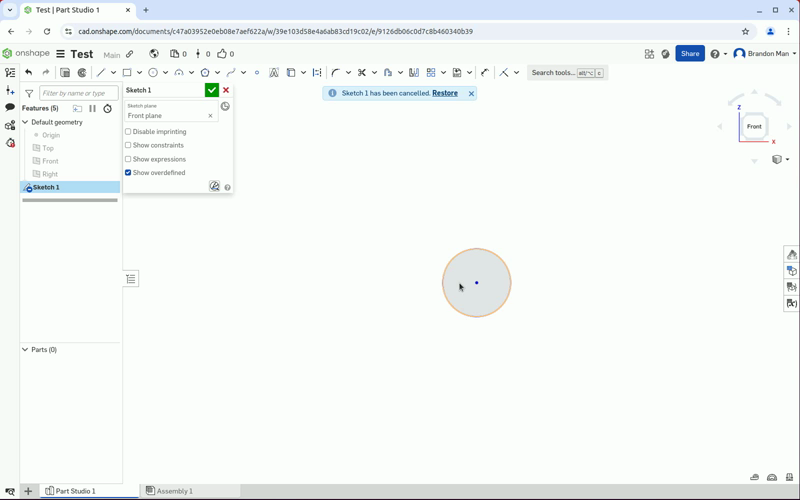
click(459, 282)
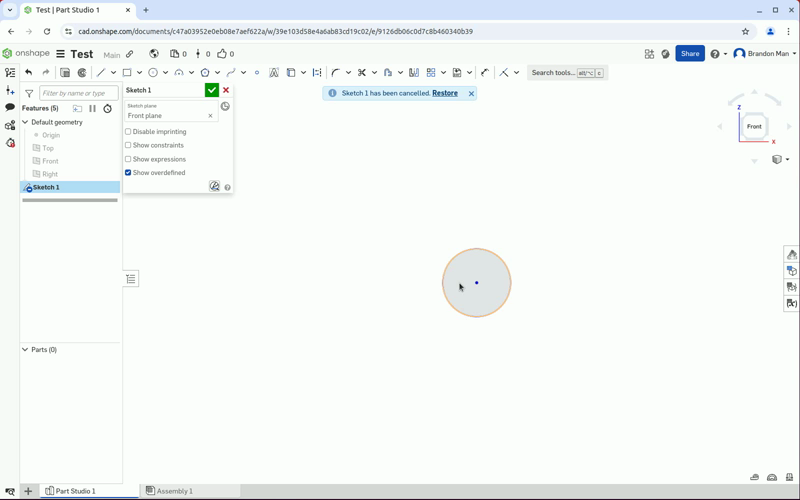
scroll(-6)
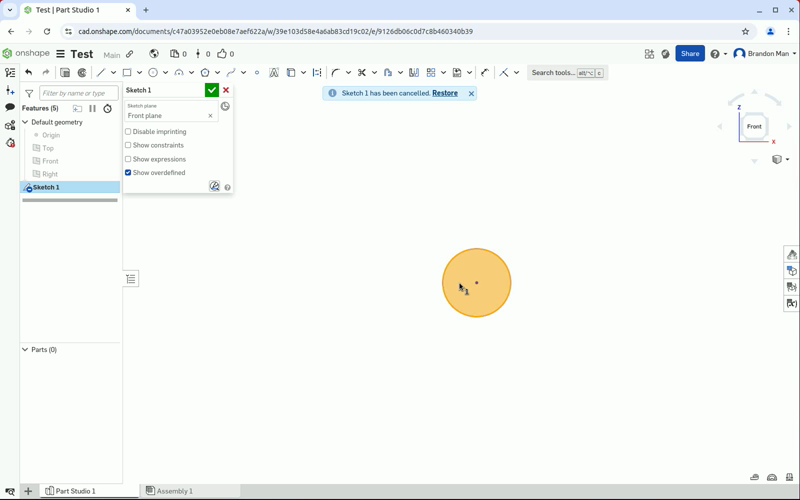
scroll(-6)
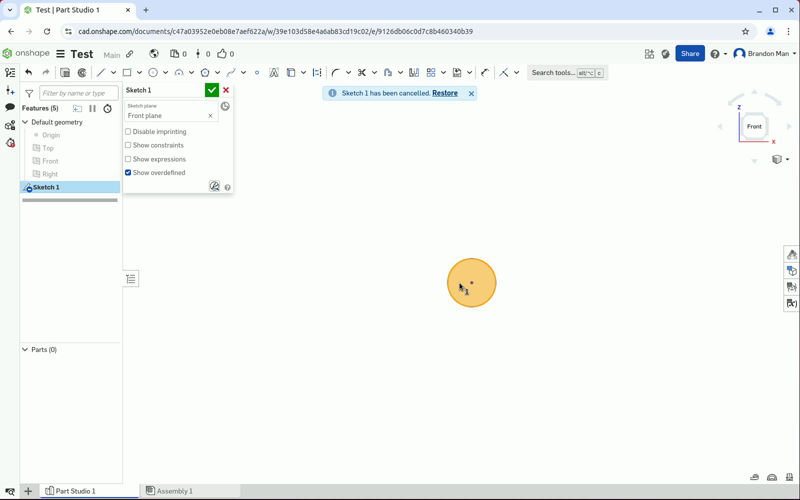
scroll(-6)
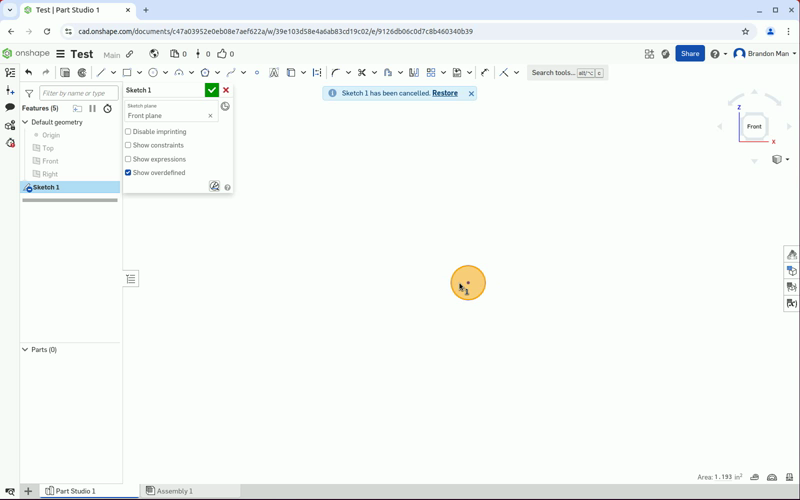
scroll(-6)
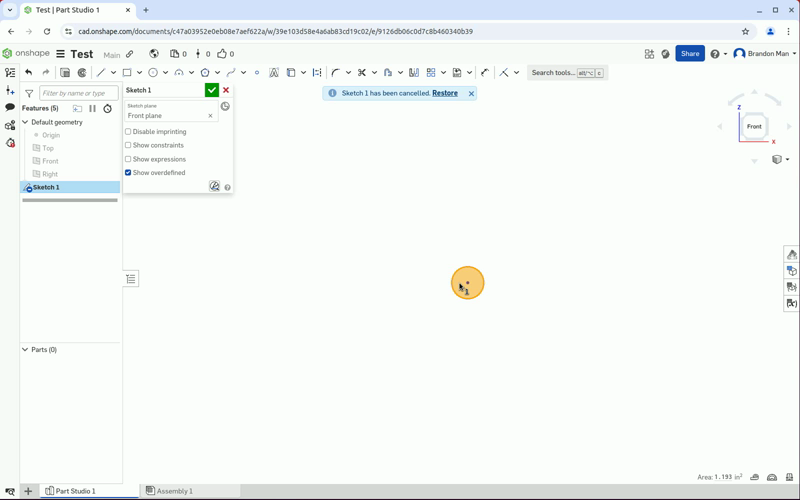
scroll(-6)
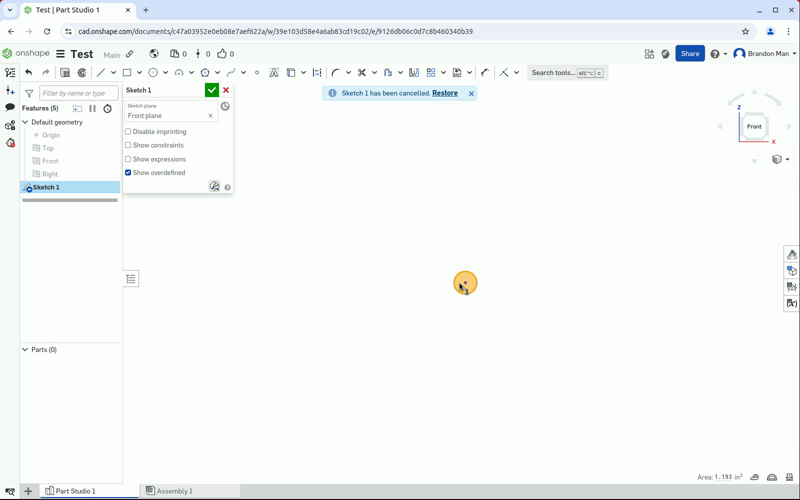
scroll(-6)
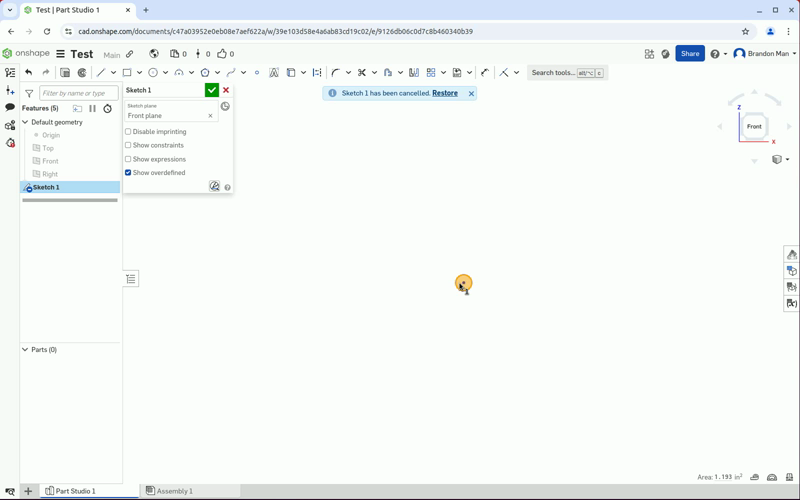
scroll(-6)
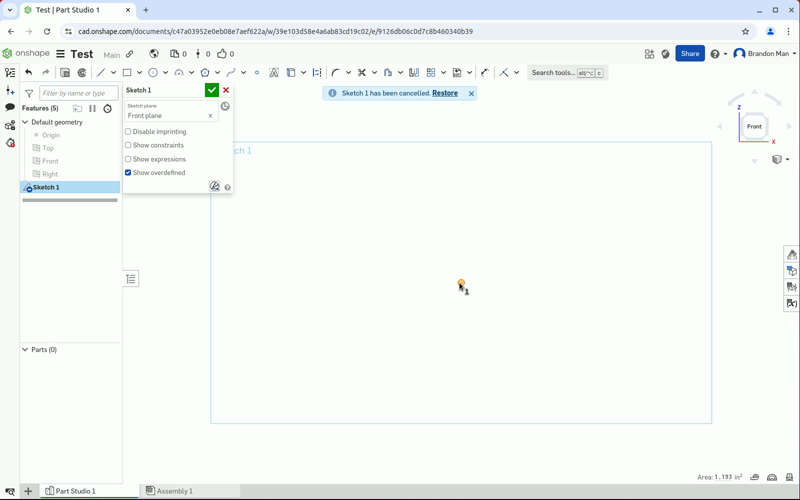
mouse_move(73, 352)
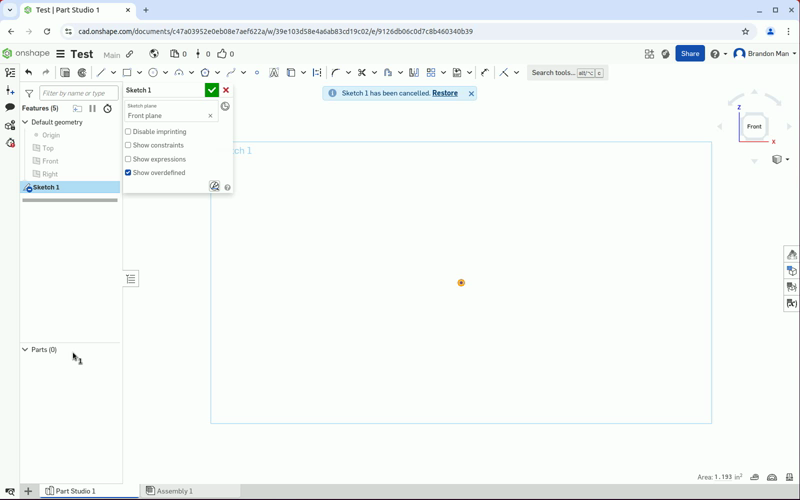
key(shift+y)
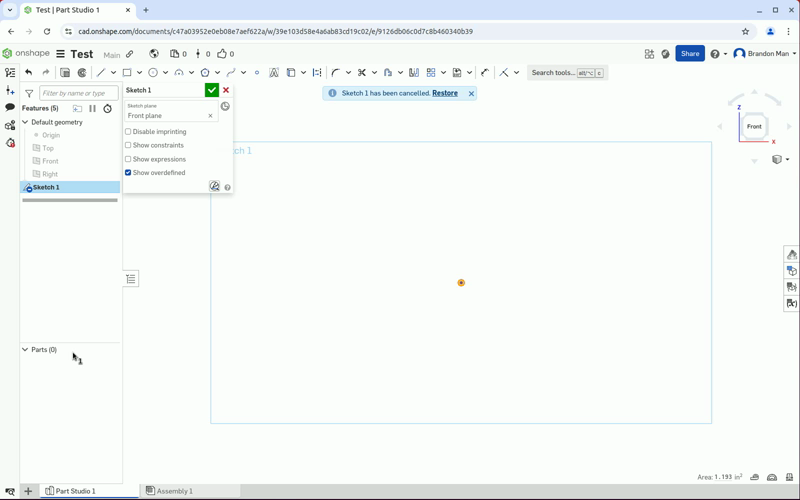
key(shift+e)
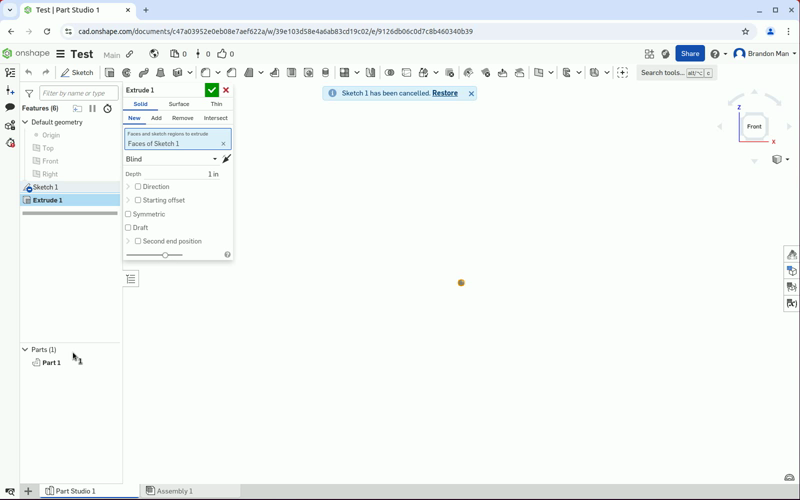
mouse_move(143, 106)
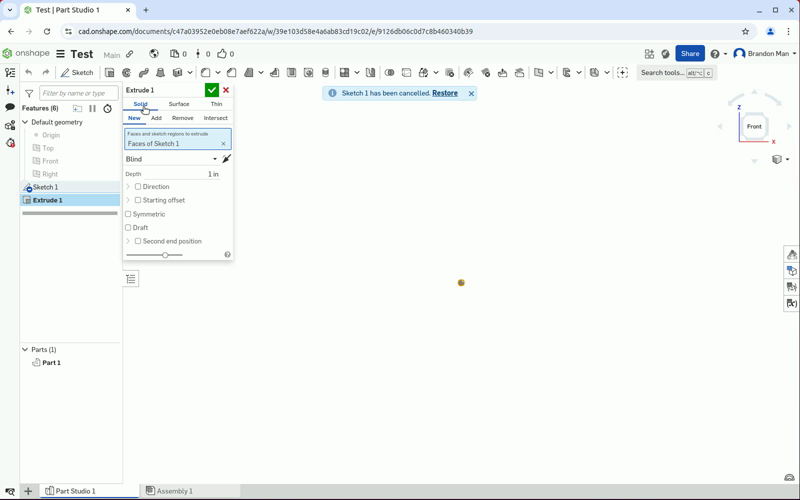
click(143, 106)
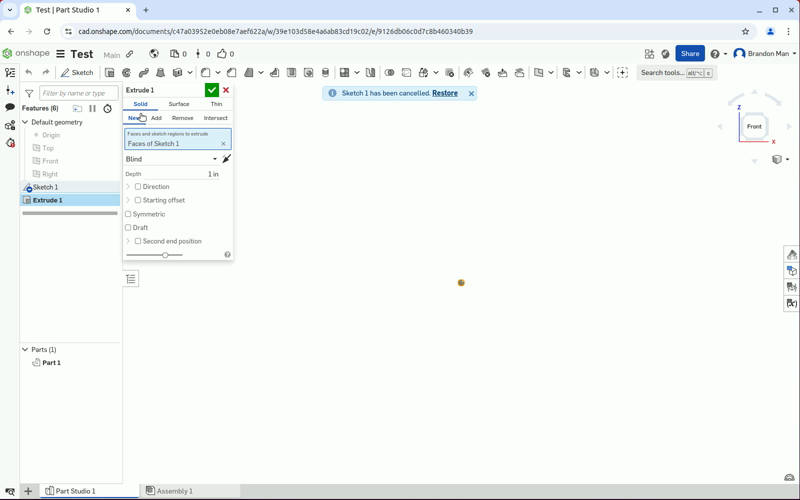
mouse_move(137, 120)
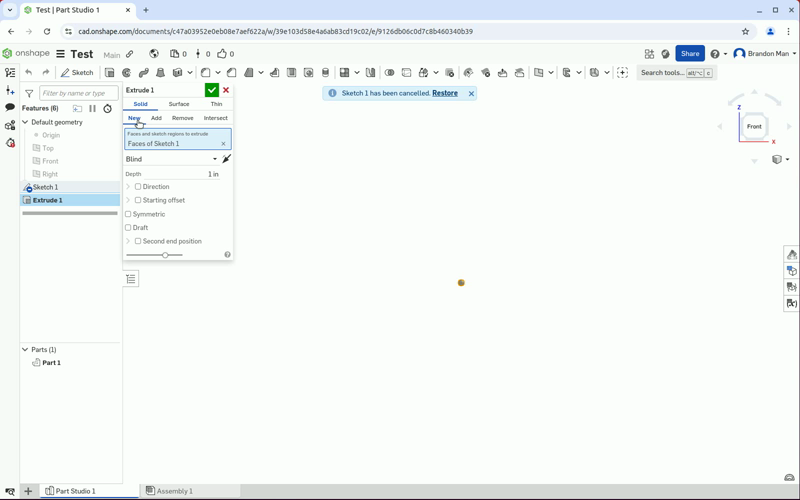
click(137, 120)
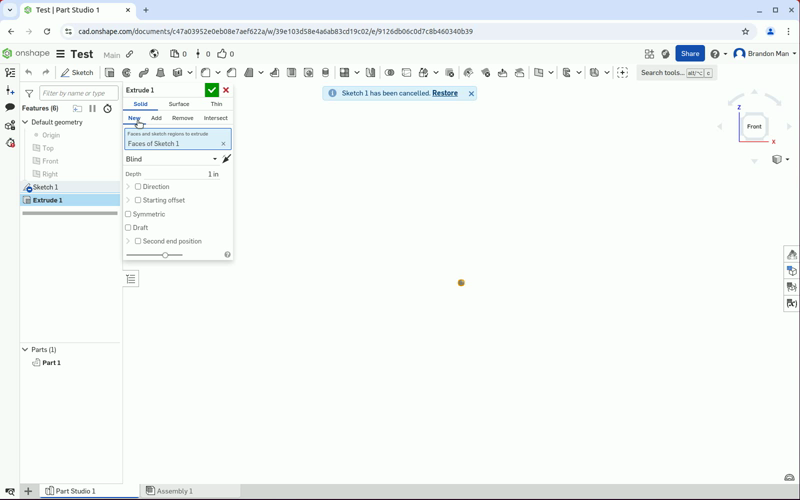
key(tab, 4)
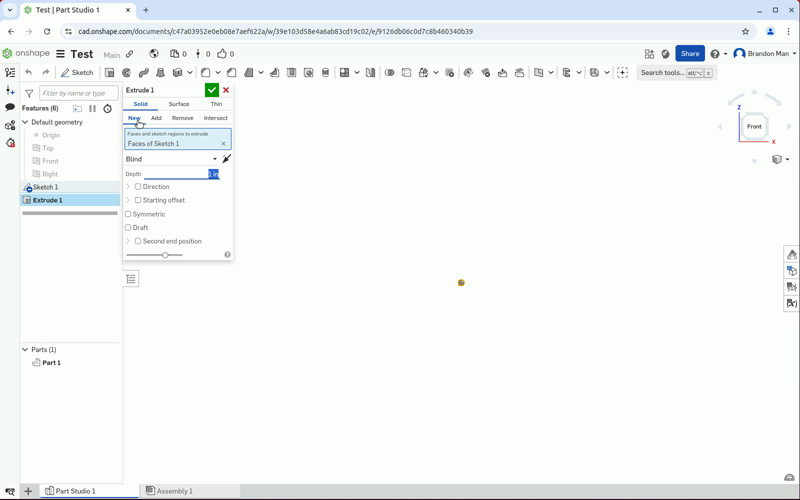
text(23.108)
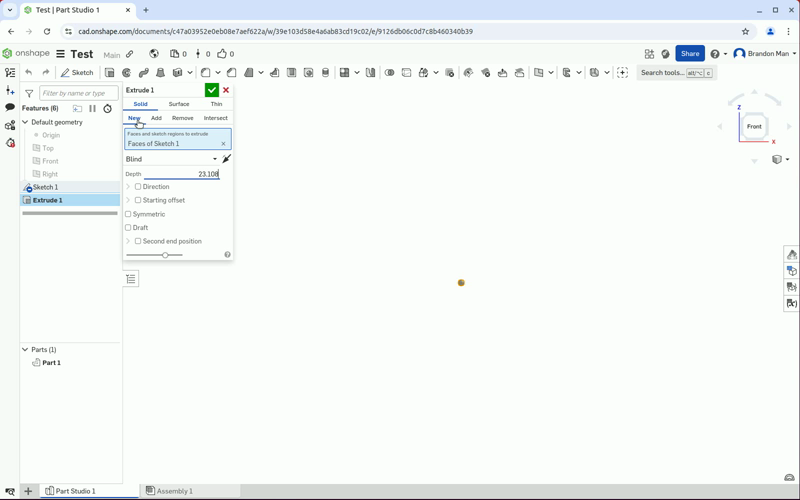
key(enter)
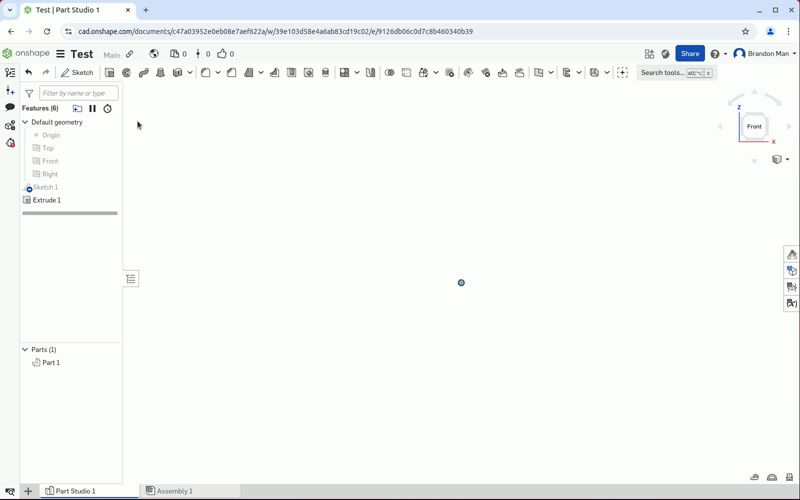
key(shift+h)
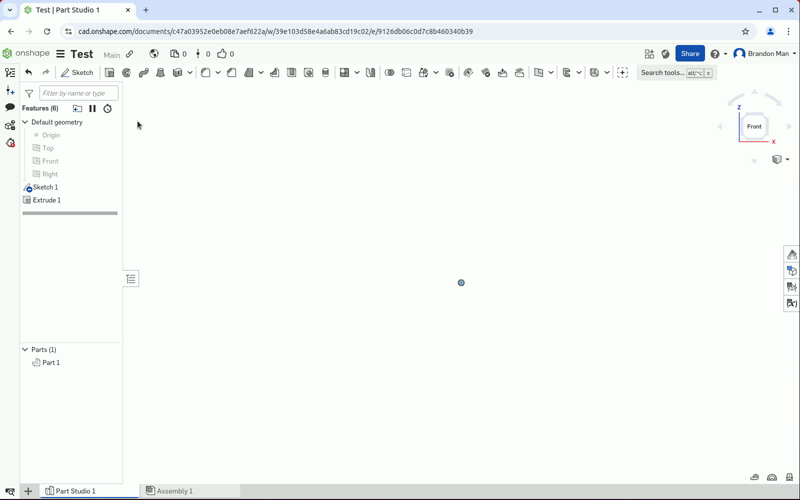
key(shift+h)
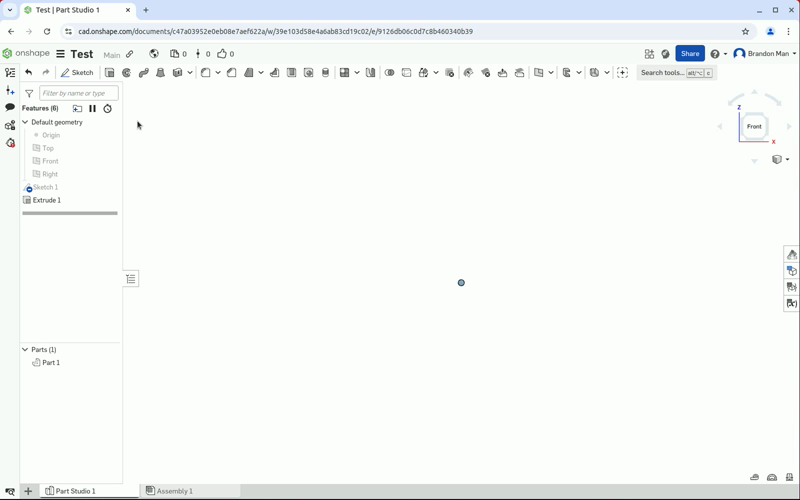
mouse_move(73, 189)
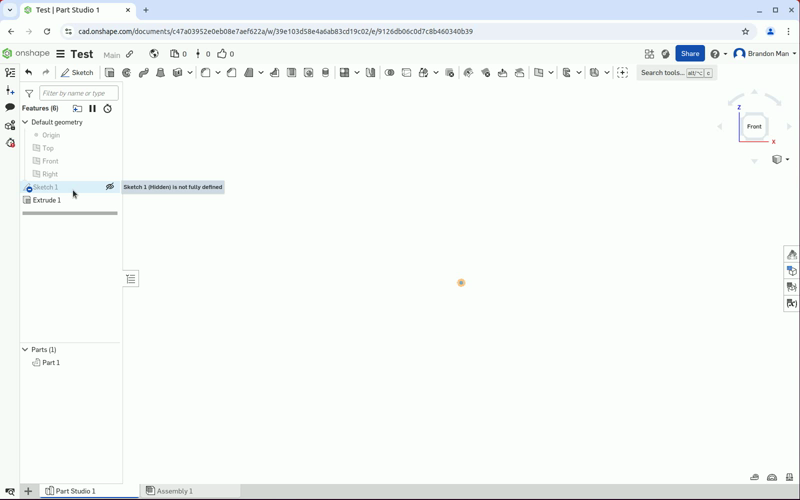
click(73, 189)
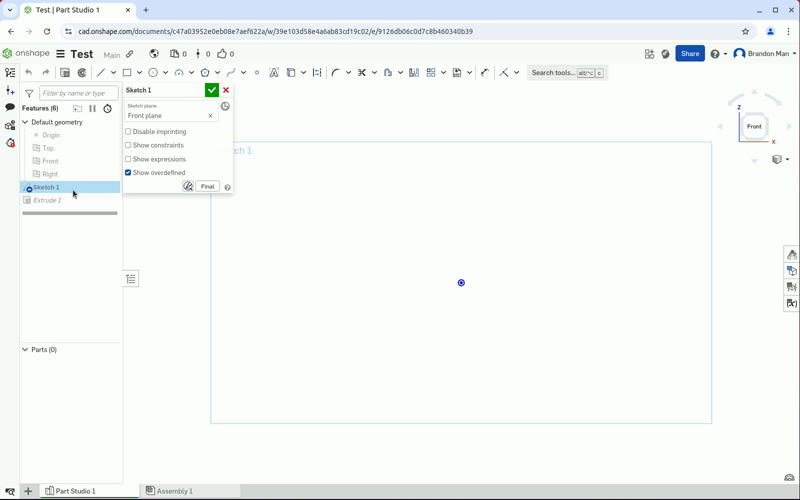
mouse_move(229, 92)
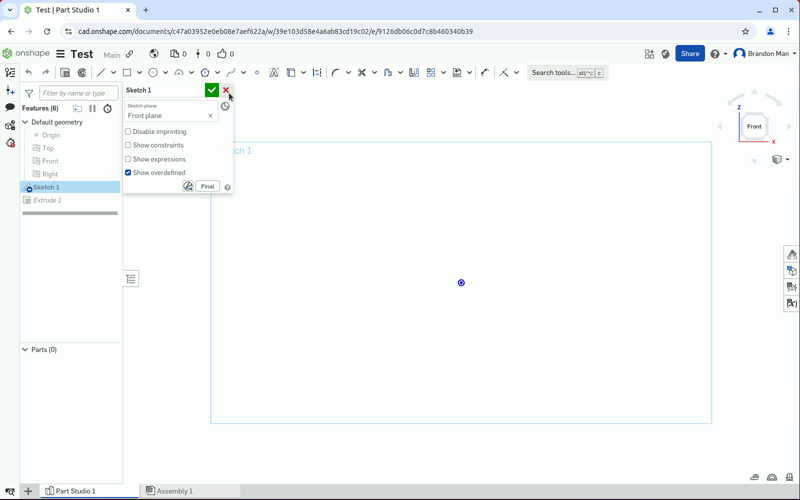
click(229, 92)
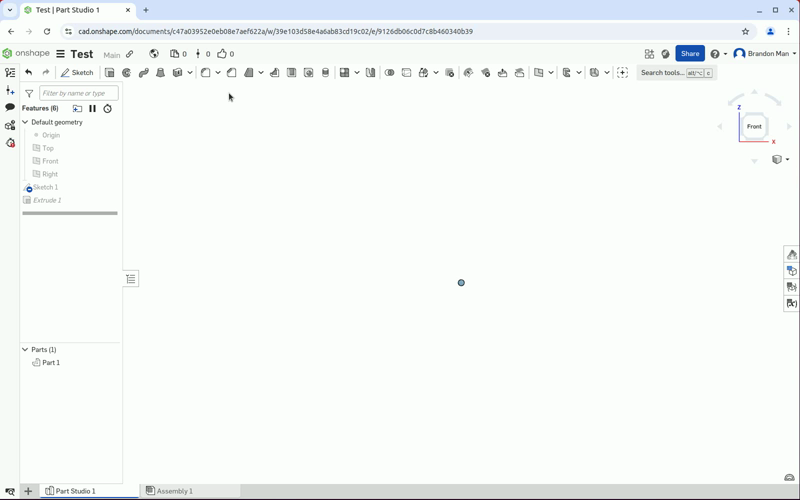
mouse_move(73, 352)
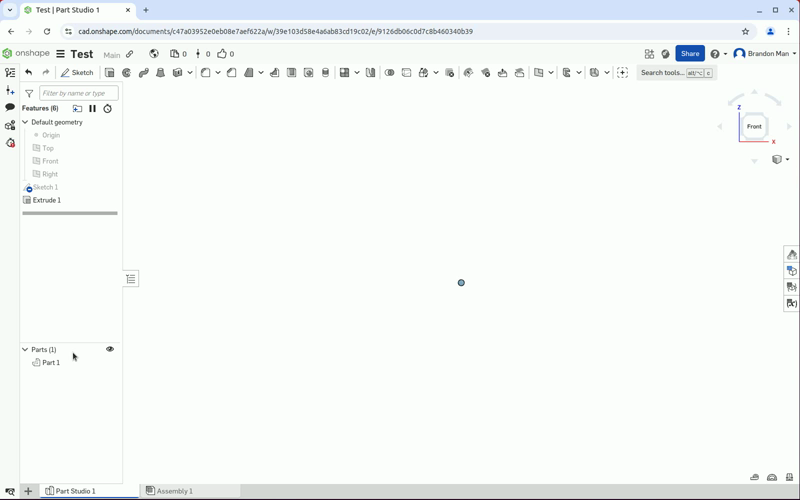
key(y)
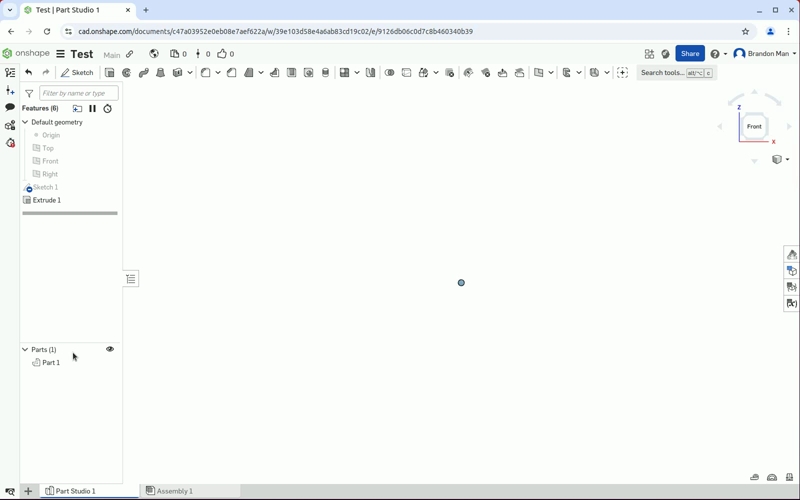
key(shift+p)
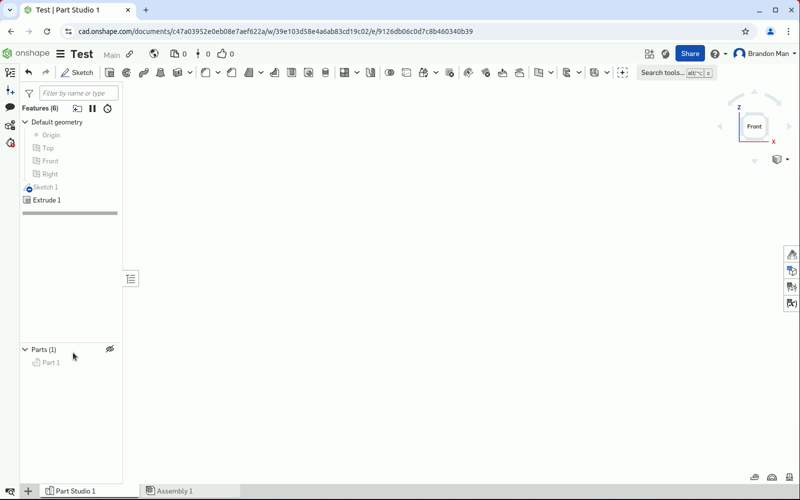
key(space)
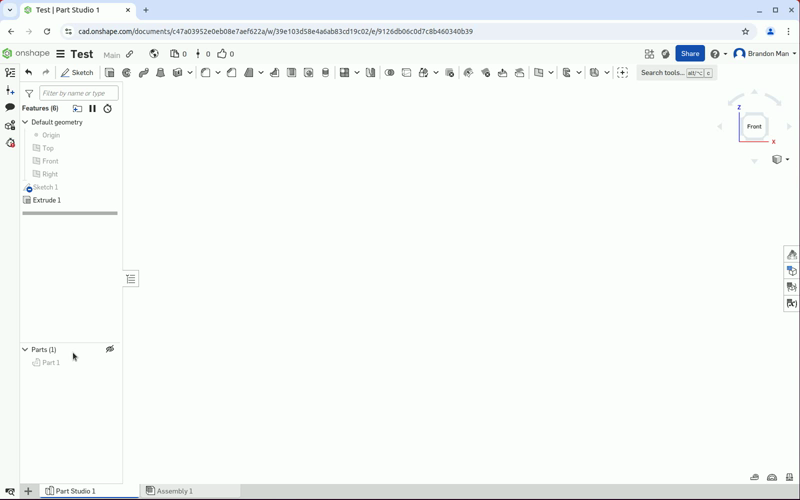
key_down(shift)
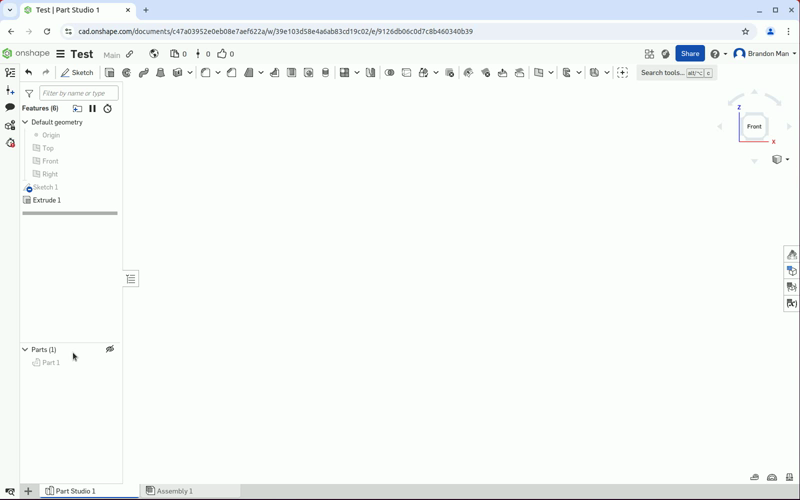
key(down)
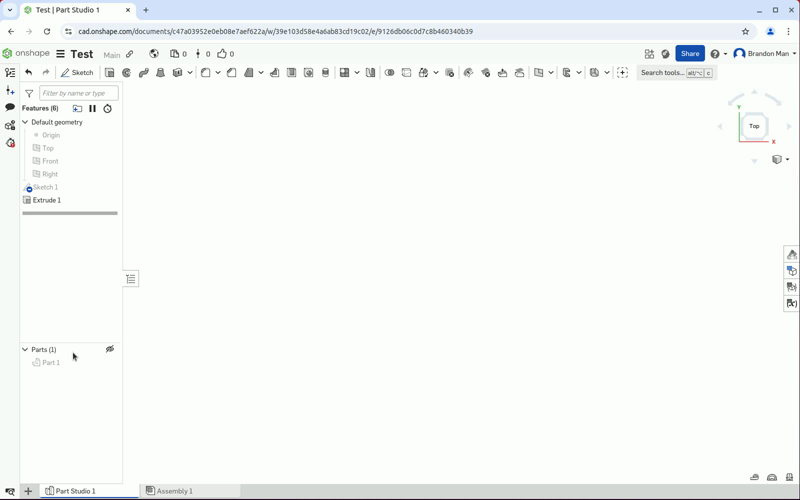
key_up(shift)
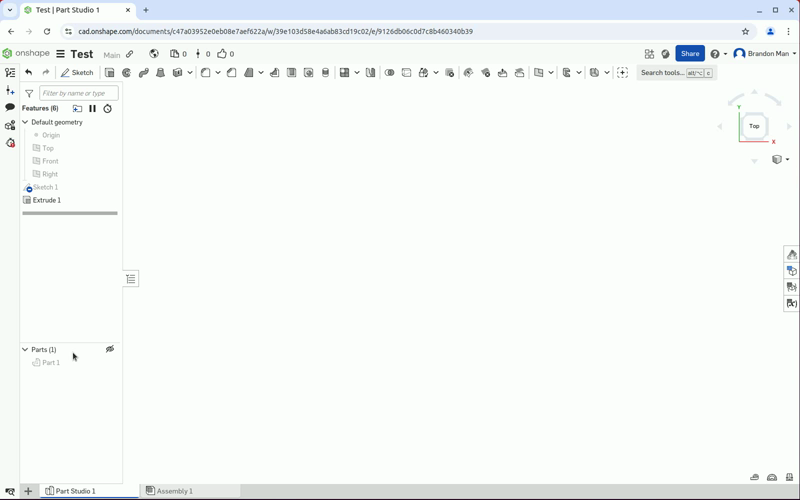
mouse_move(73, 352)
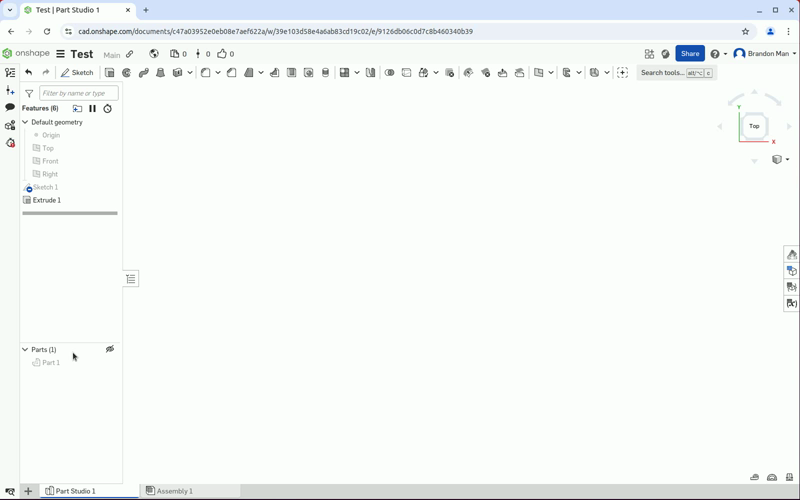
key(shift+y)
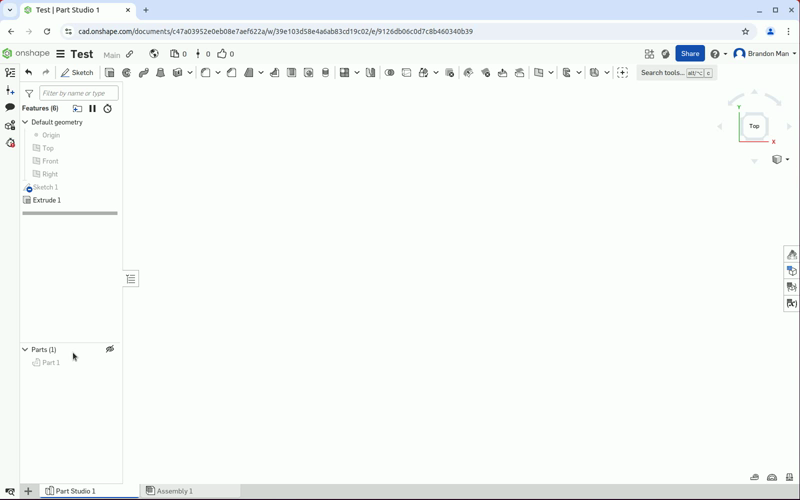
key(shift+s)
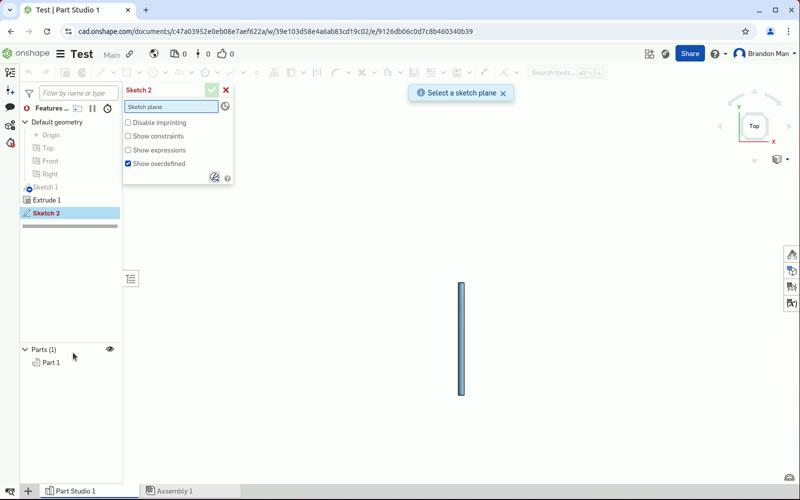
mouse_move(73, 150)
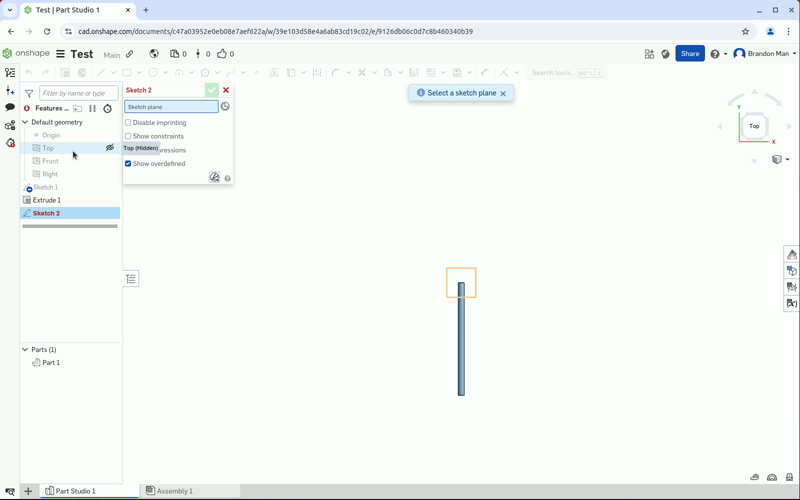
click(73, 150)
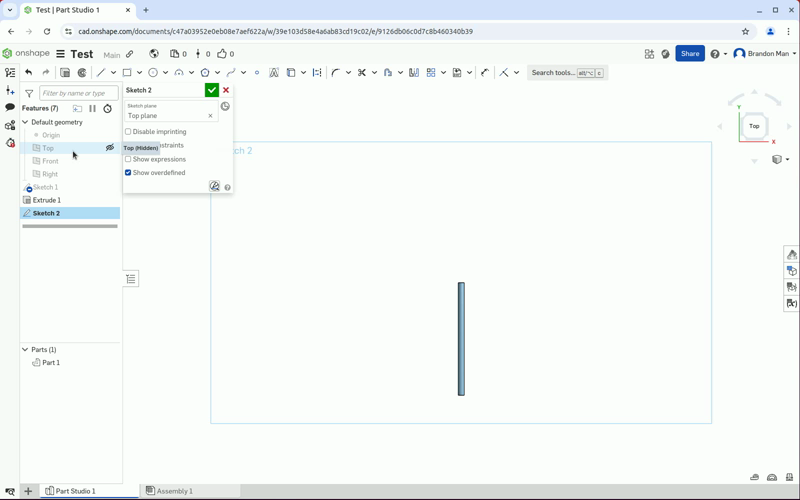
mouse_move(73, 352)
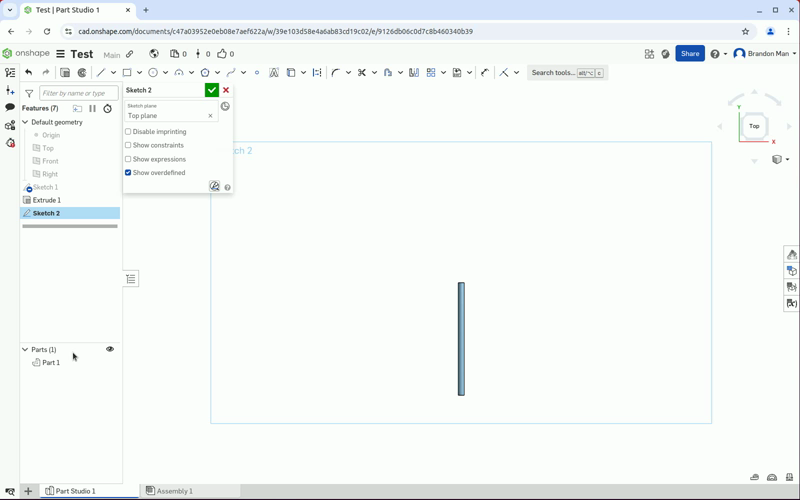
key(y)
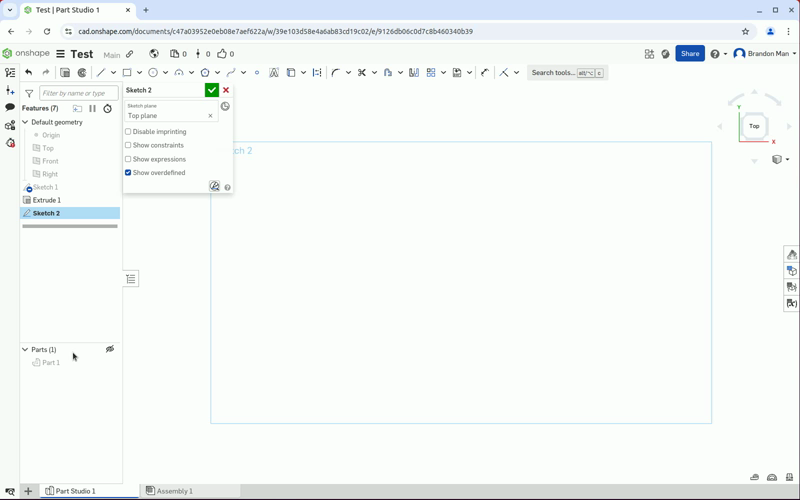
key(l)
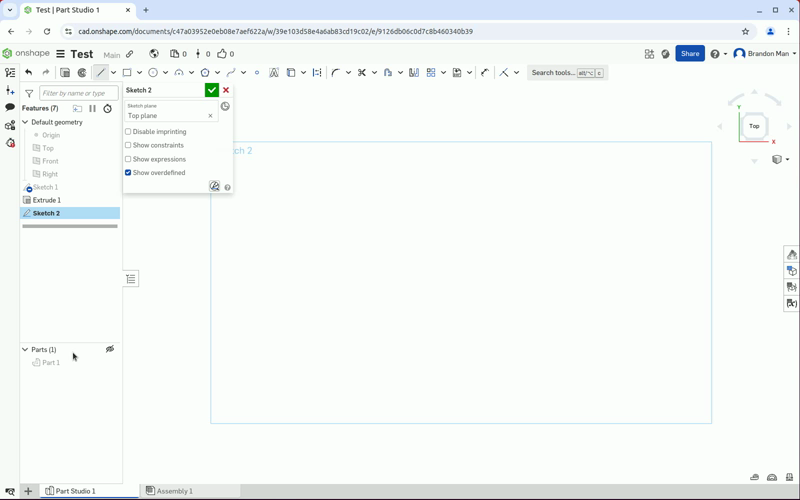
key_down(shift)
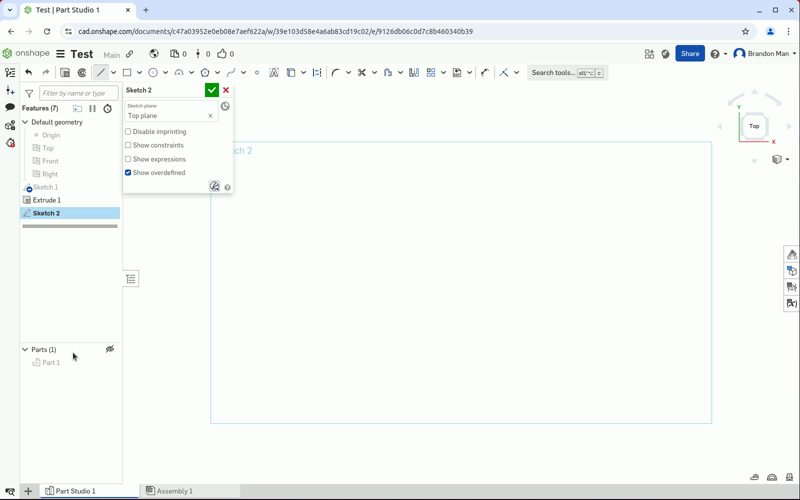
mouse_move(458, 282)
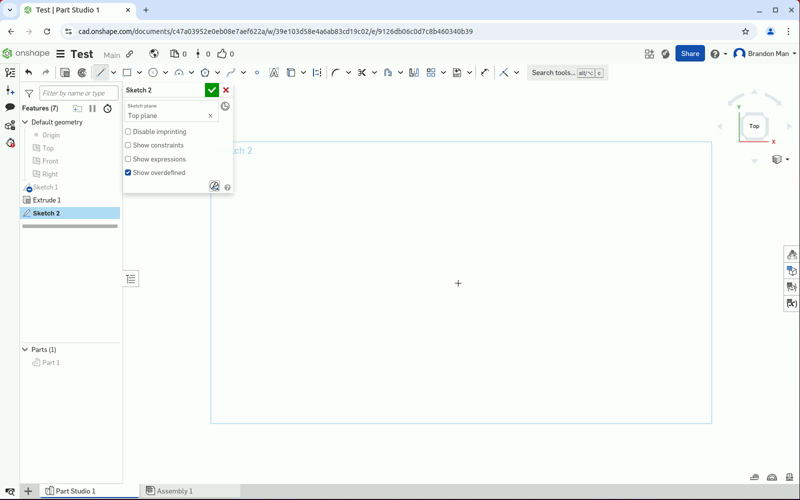
click(458, 282)
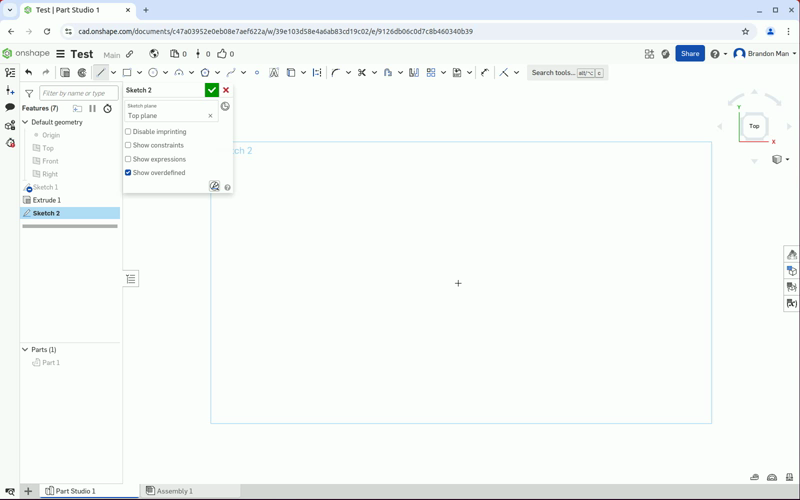
key_up(shift)
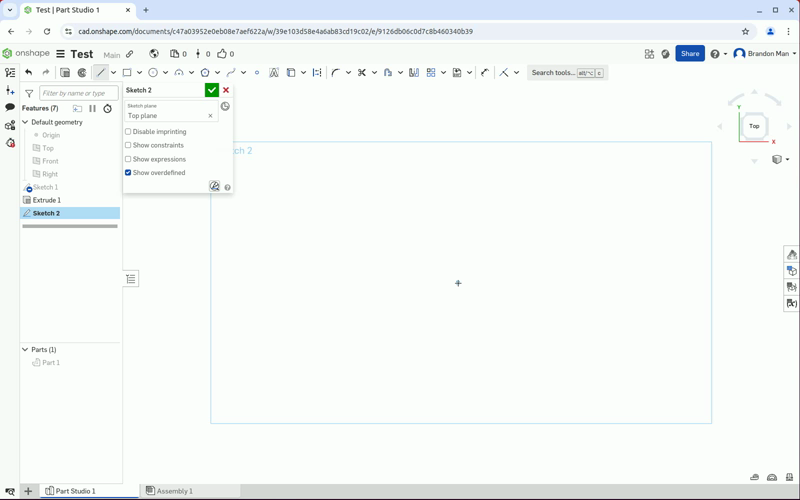
key_down(shift)
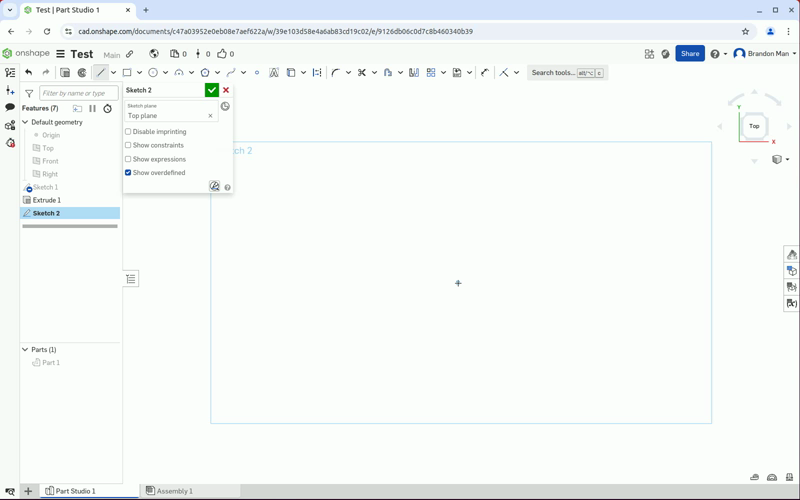
mouse_move(488, 282)
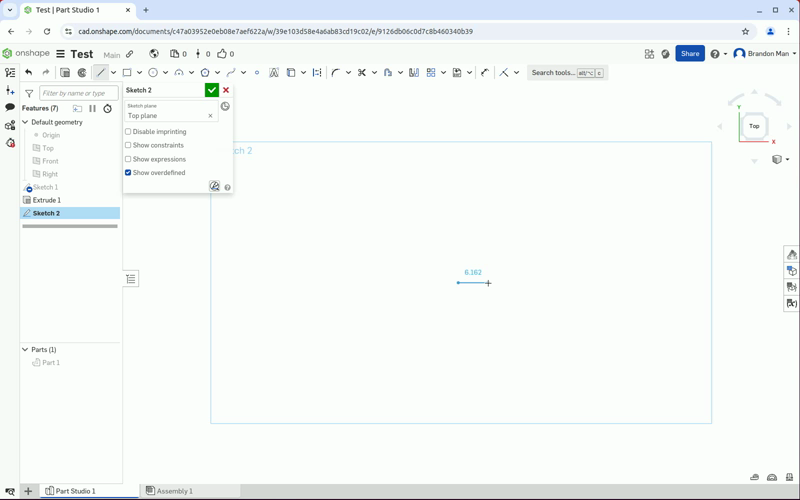
mouse_move(461, 282)
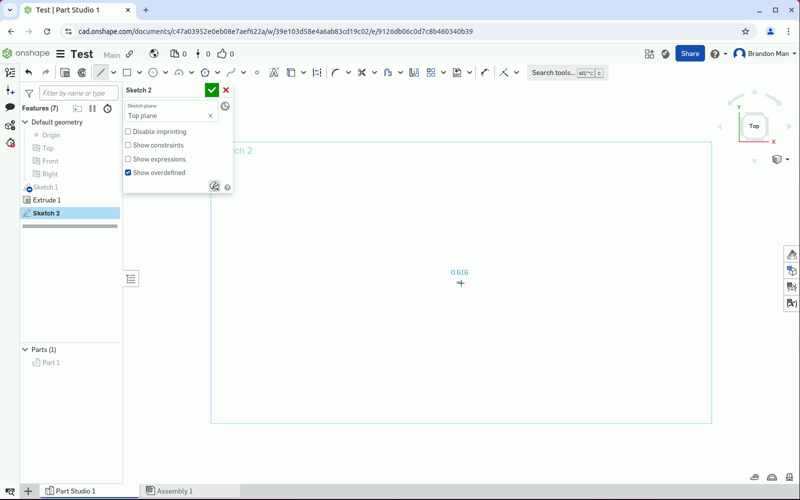
scroll(6)
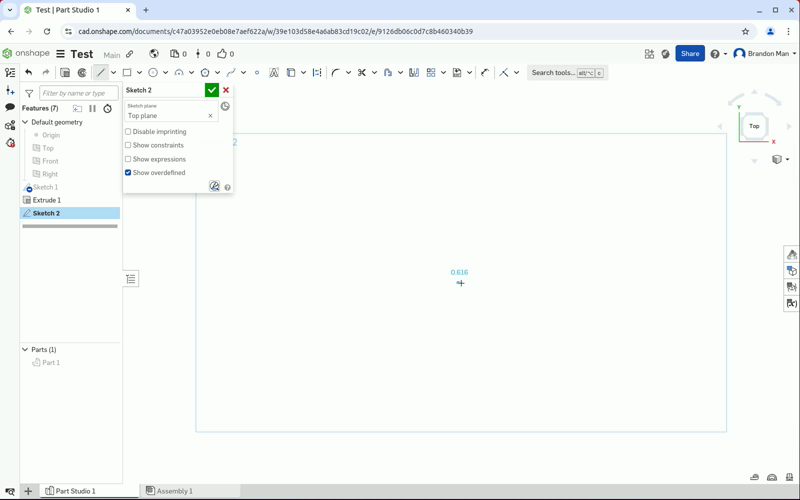
scroll(6)
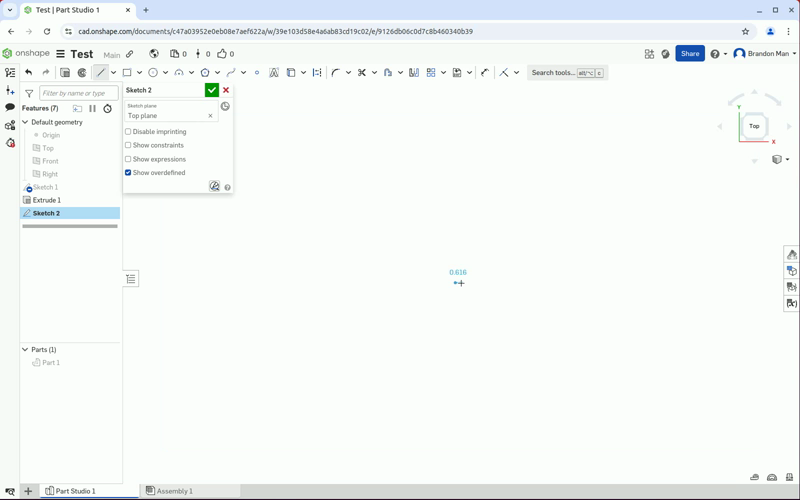
scroll(6)
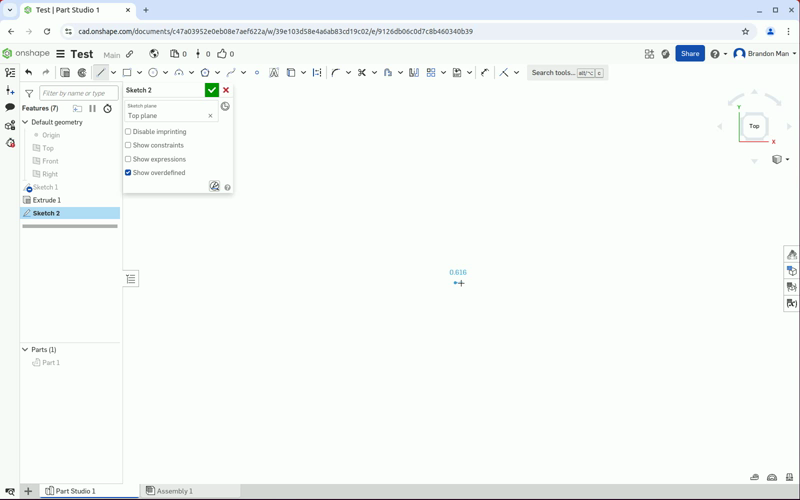
scroll(6)
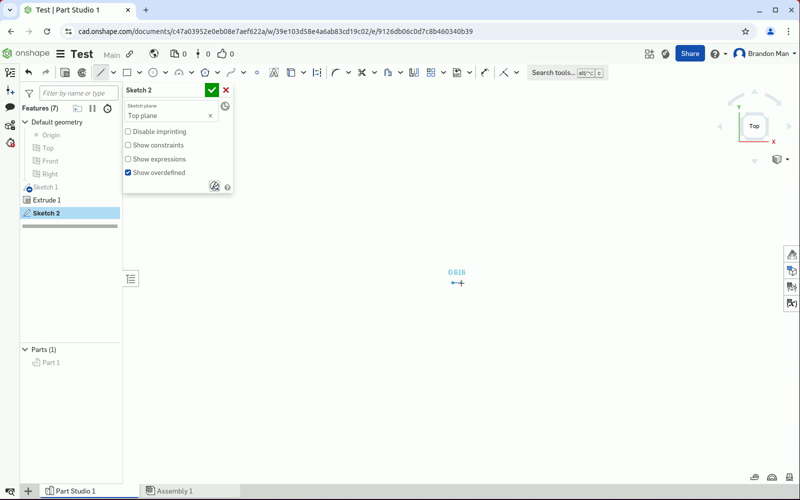
scroll(6)
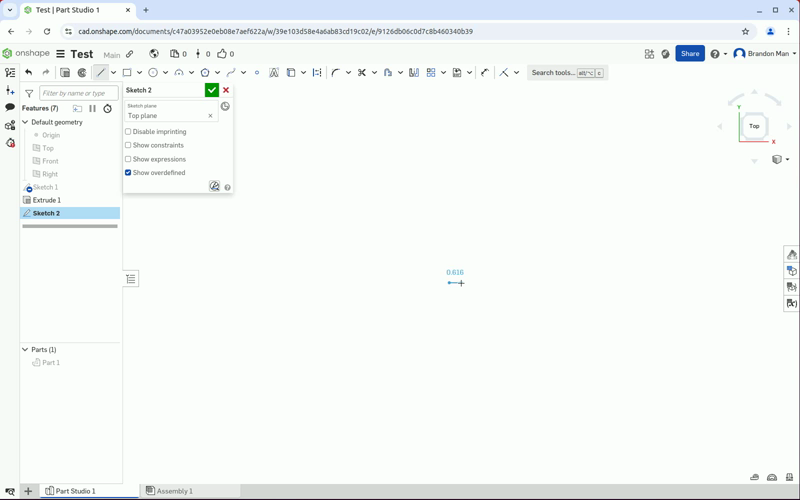
scroll(6)
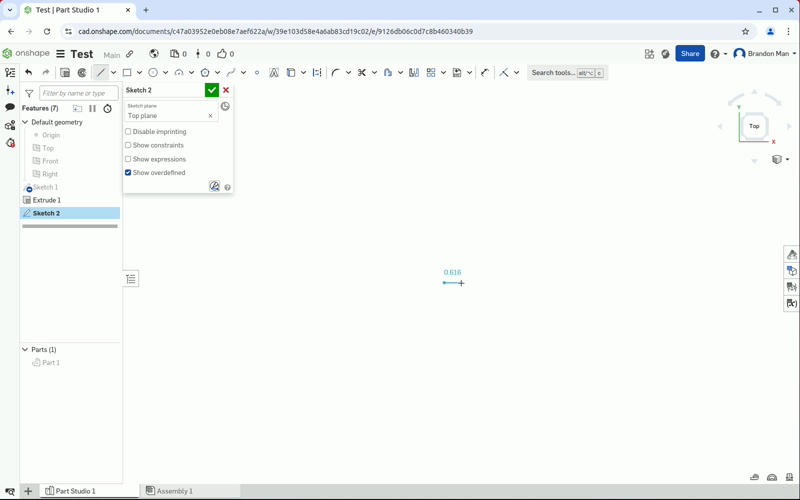
scroll(6)
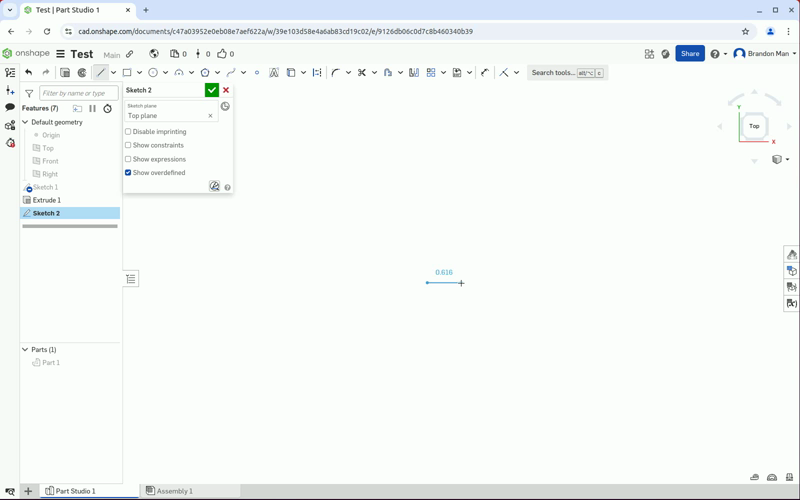
click(461, 282)
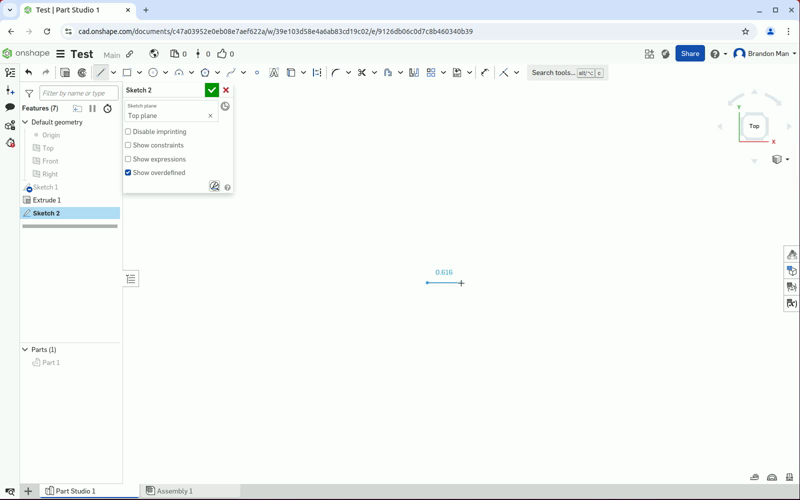
scroll(-6)
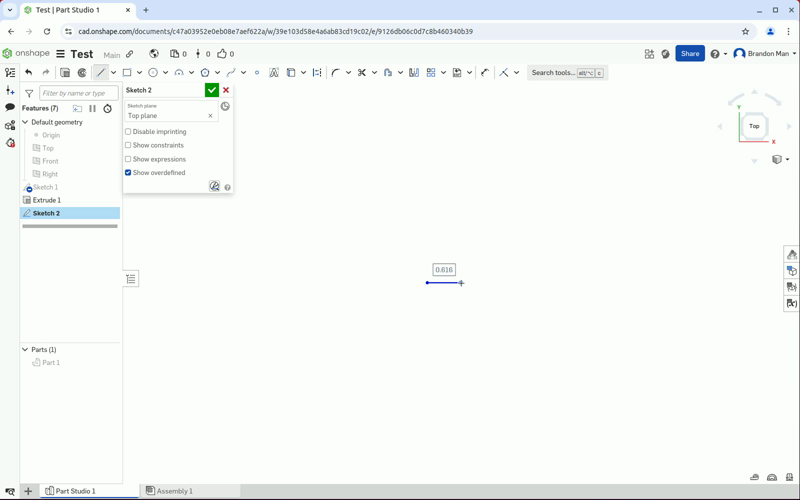
scroll(-6)
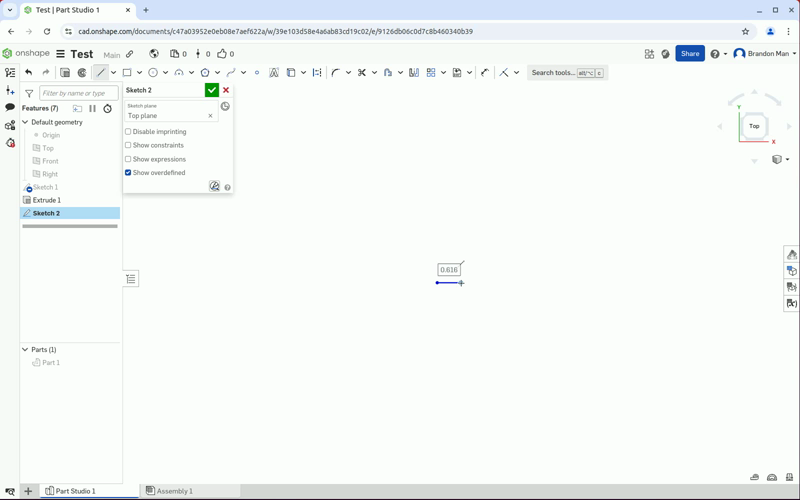
scroll(-6)
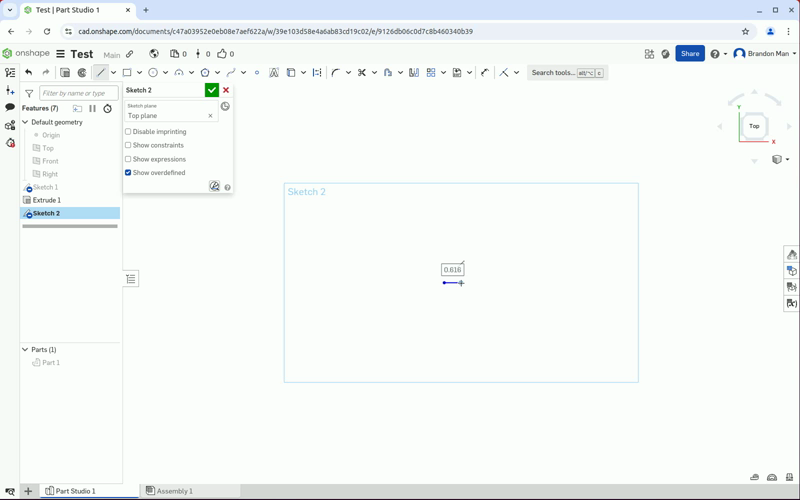
scroll(-6)
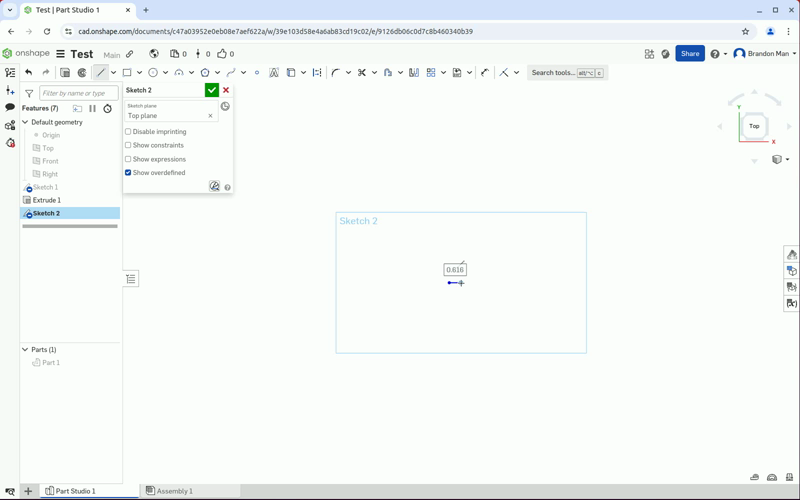
scroll(-6)
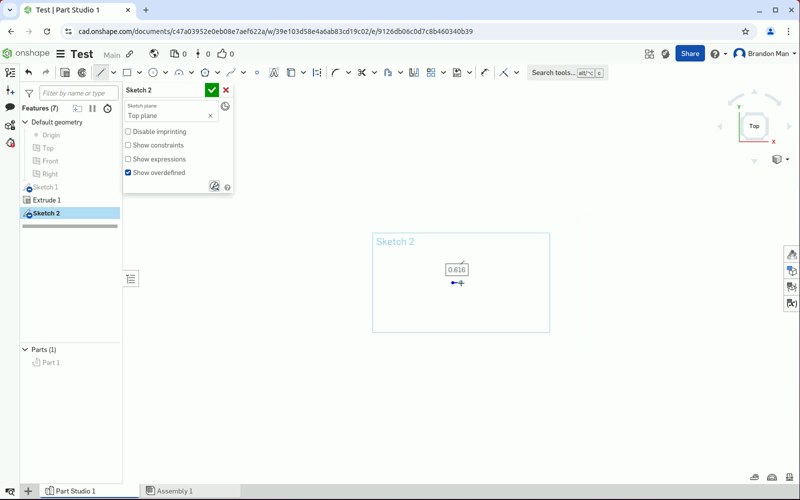
scroll(-6)
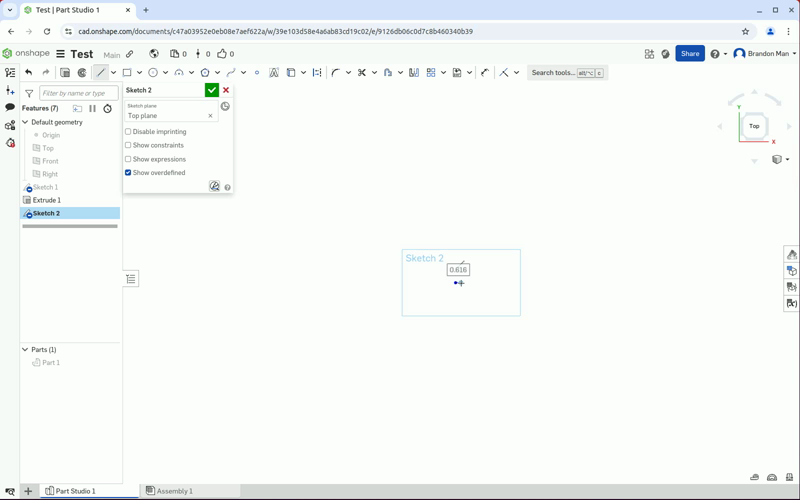
scroll(-6)
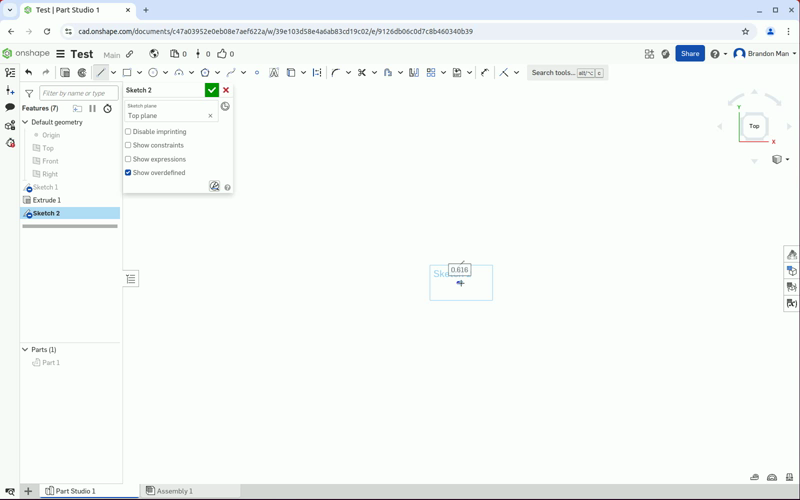
key_up(shift)
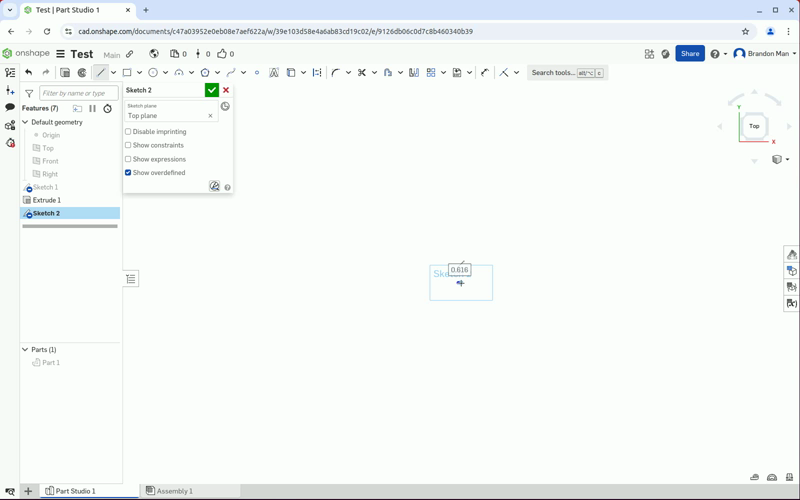
key_down(shift)
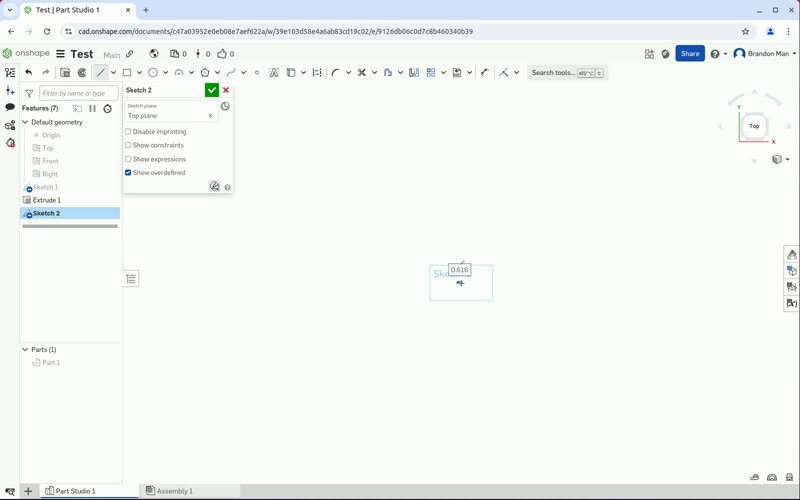
mouse_move(491, 282)
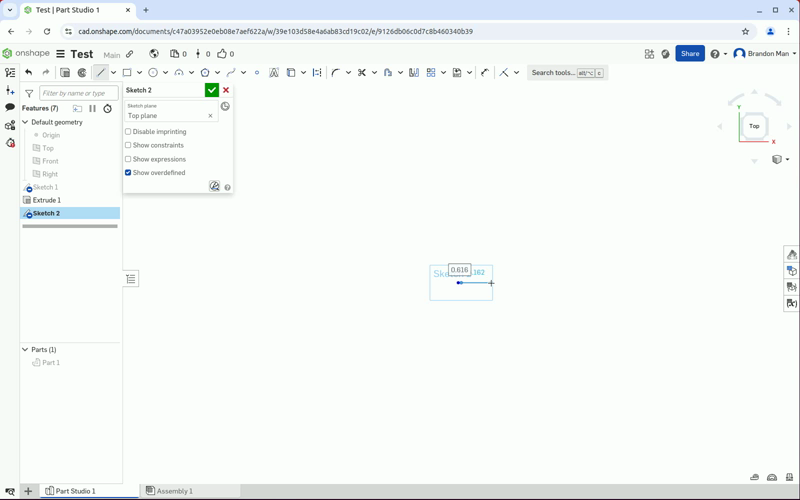
mouse_move(464, 282)
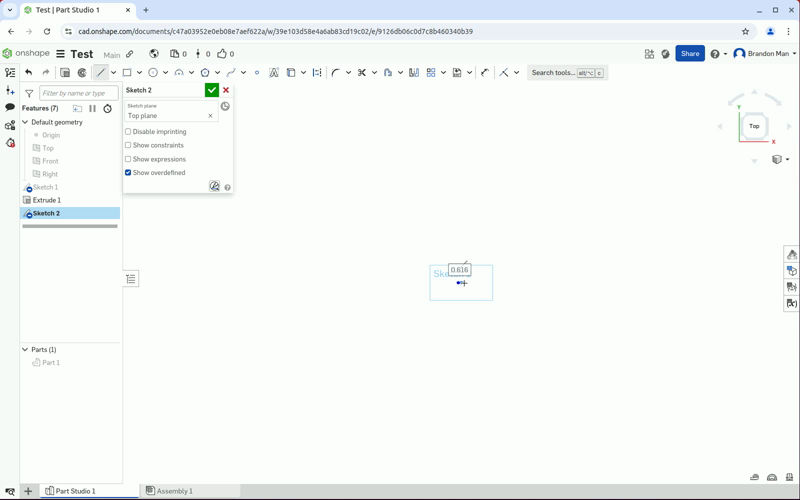
scroll(6)
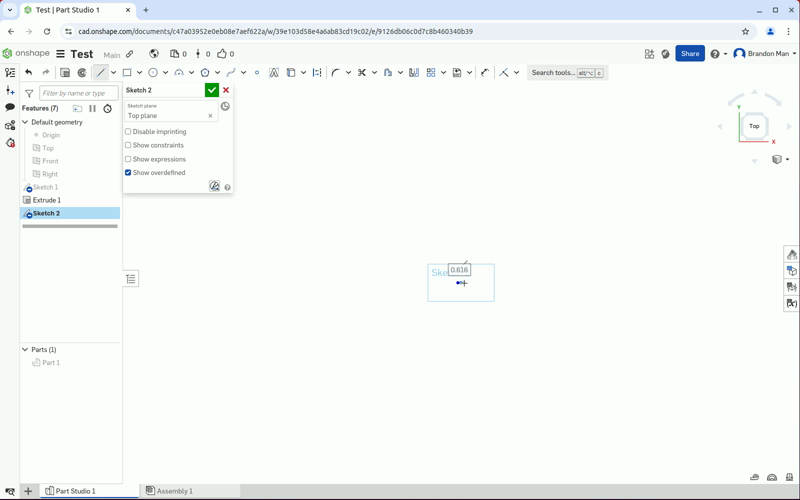
scroll(6)
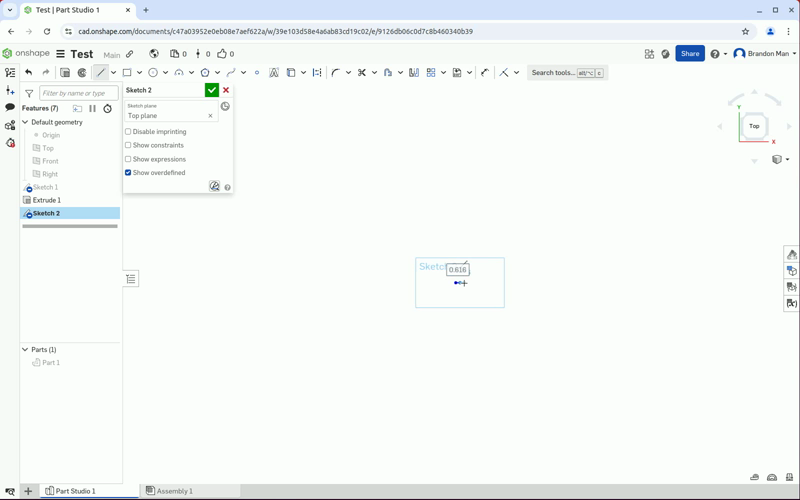
scroll(6)
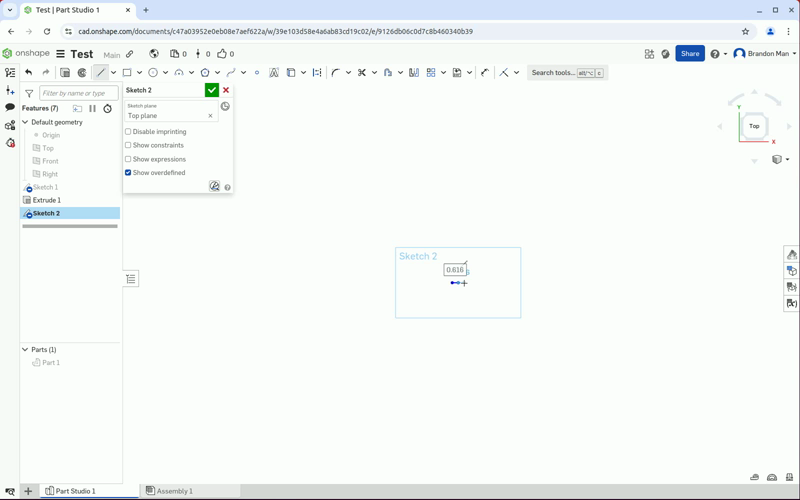
scroll(6)
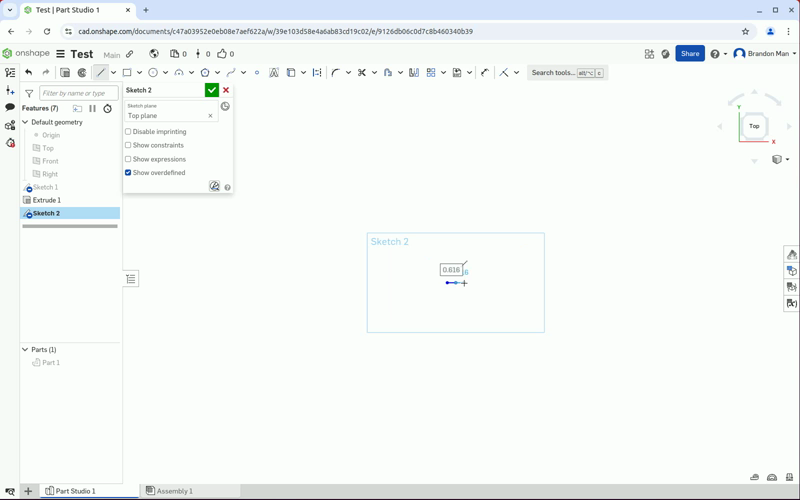
scroll(6)
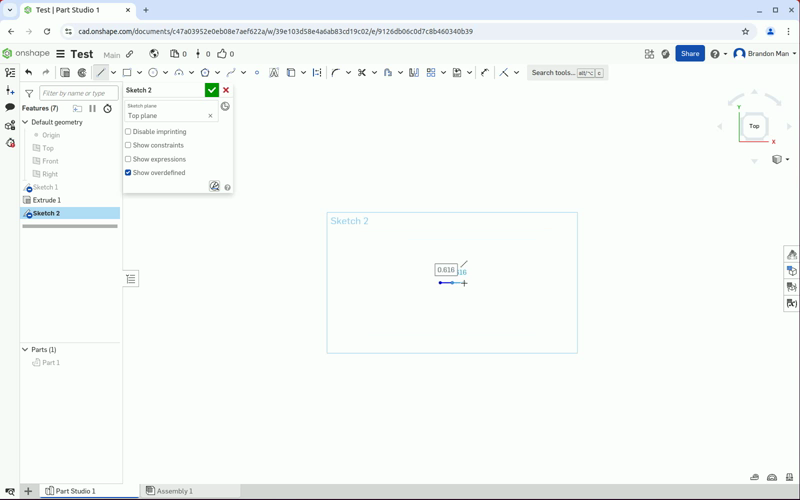
scroll(6)
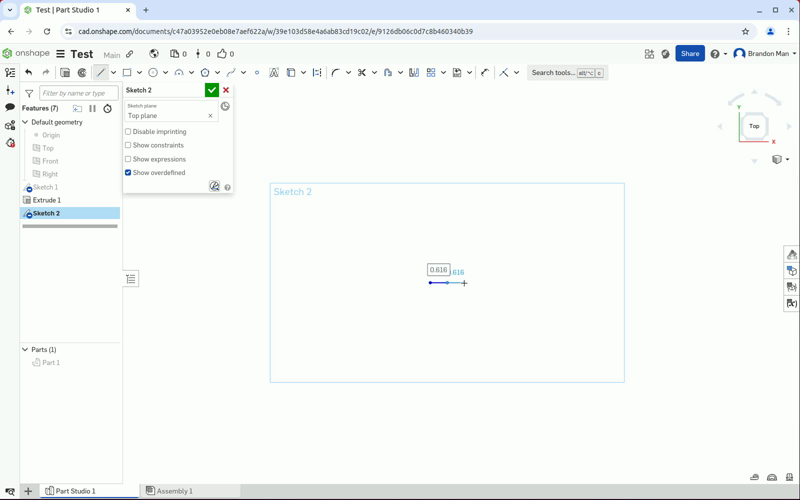
scroll(6)
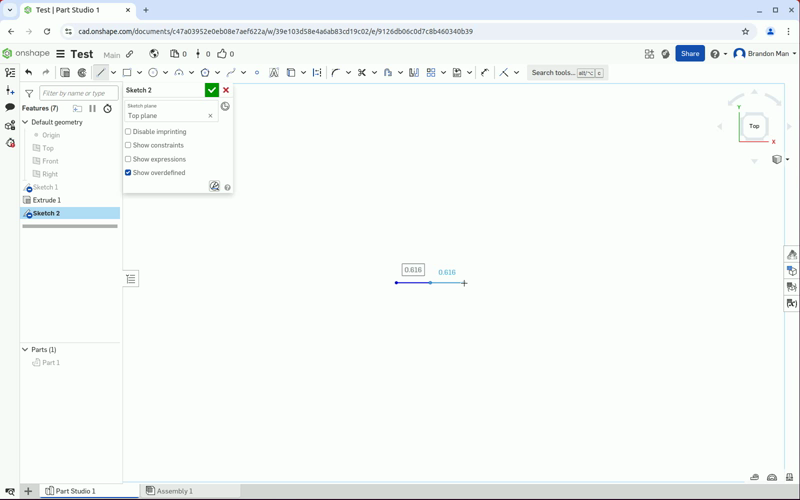
click(464, 282)
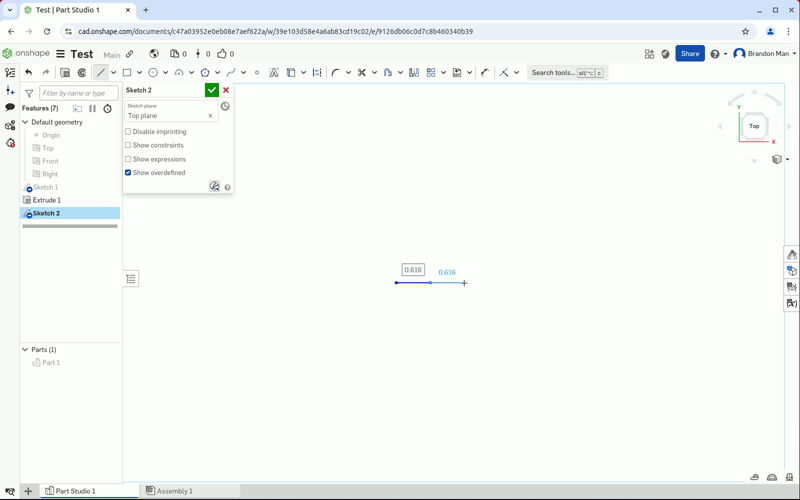
scroll(-6)
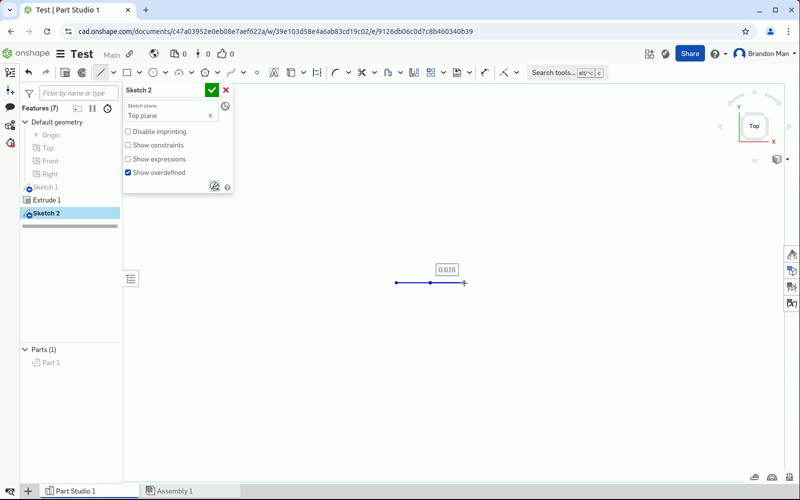
scroll(-6)
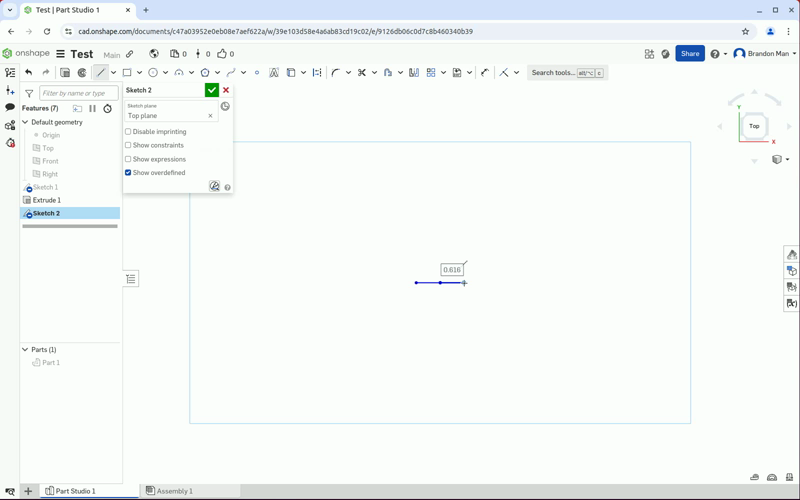
scroll(-6)
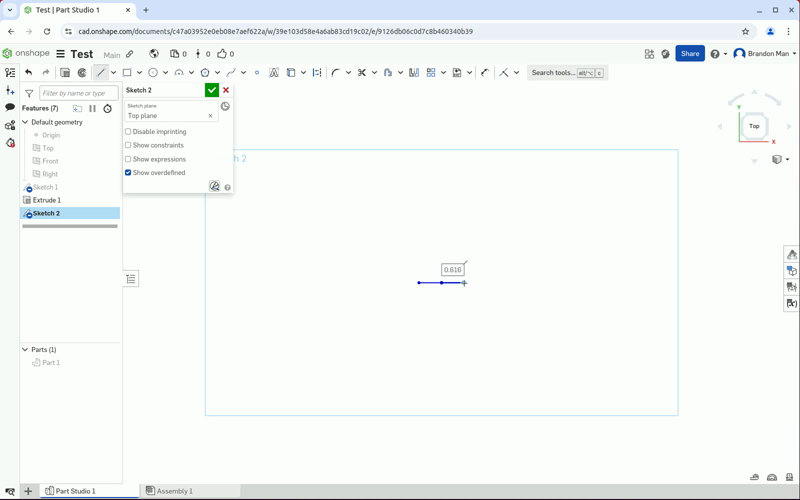
scroll(-6)
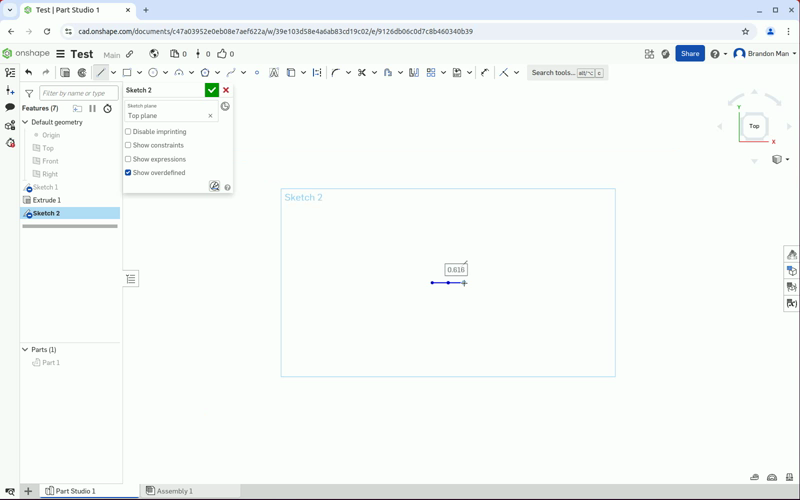
scroll(-6)
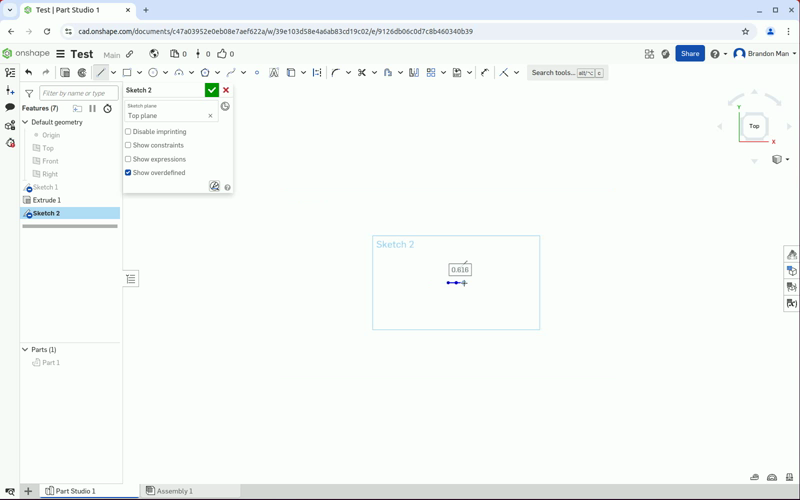
scroll(-6)
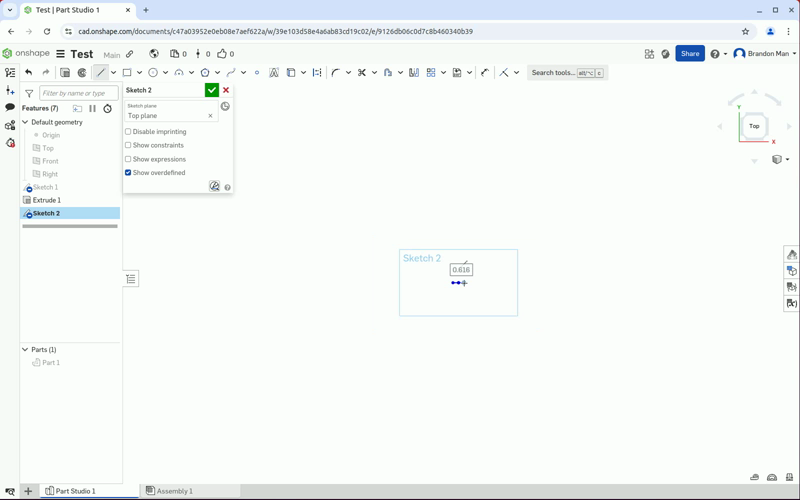
scroll(-6)
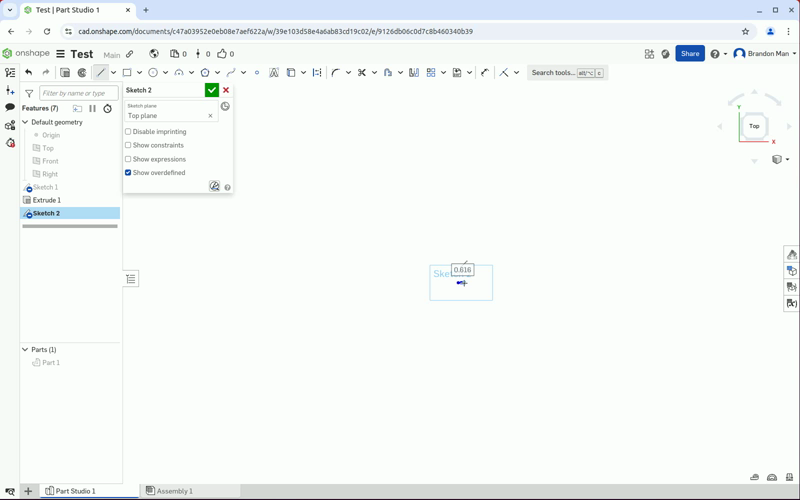
key_up(shift)
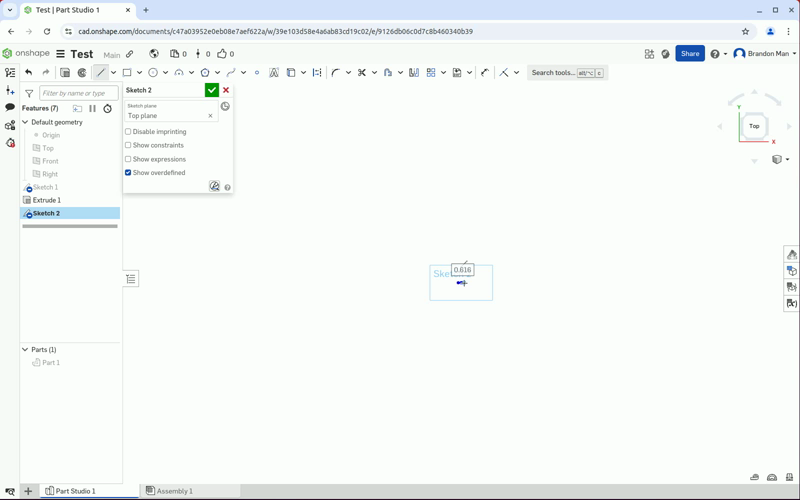
key(esc)
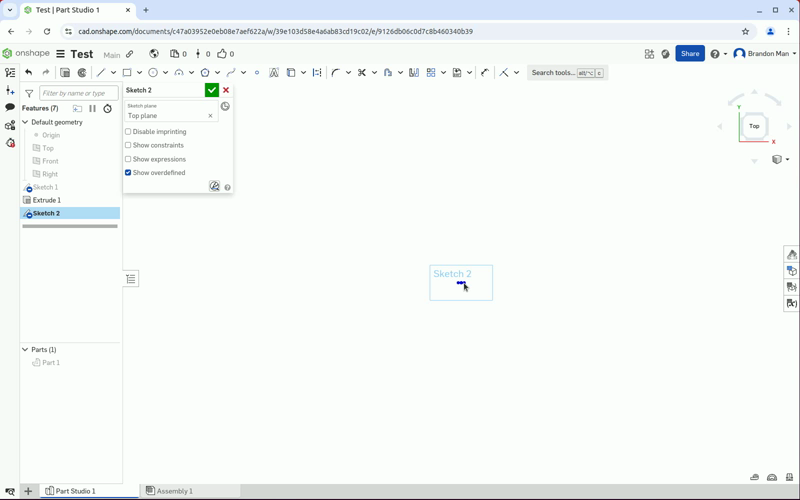
key(a)
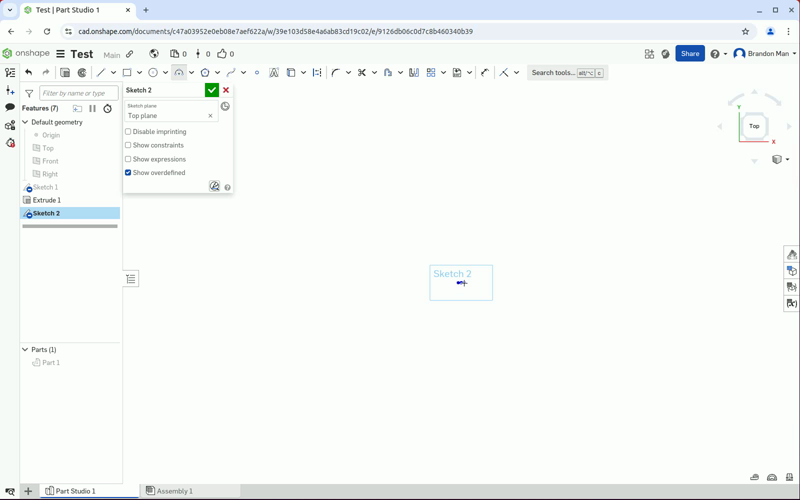
mouse_move(464, 282)
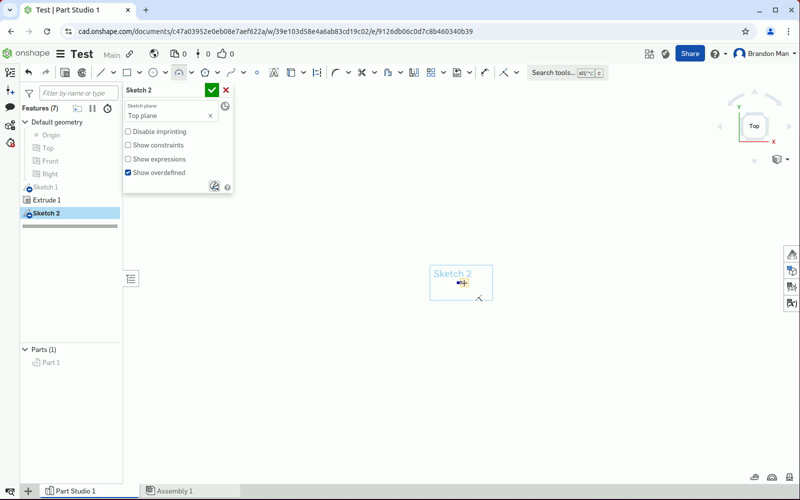
scroll(6)
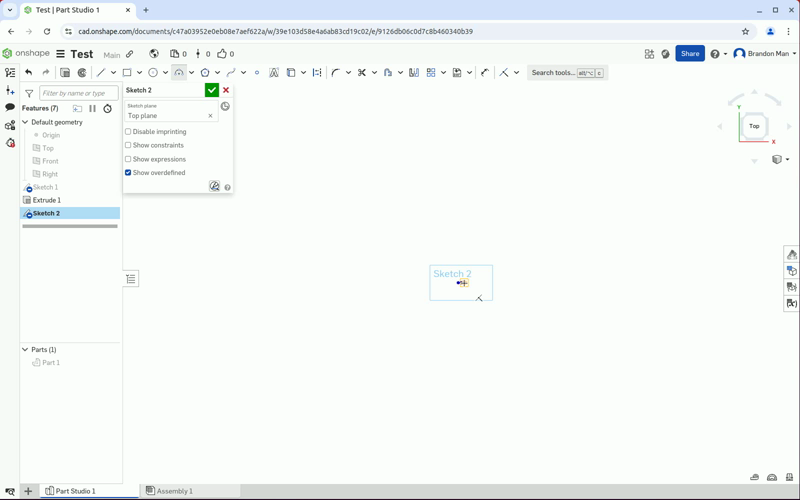
scroll(6)
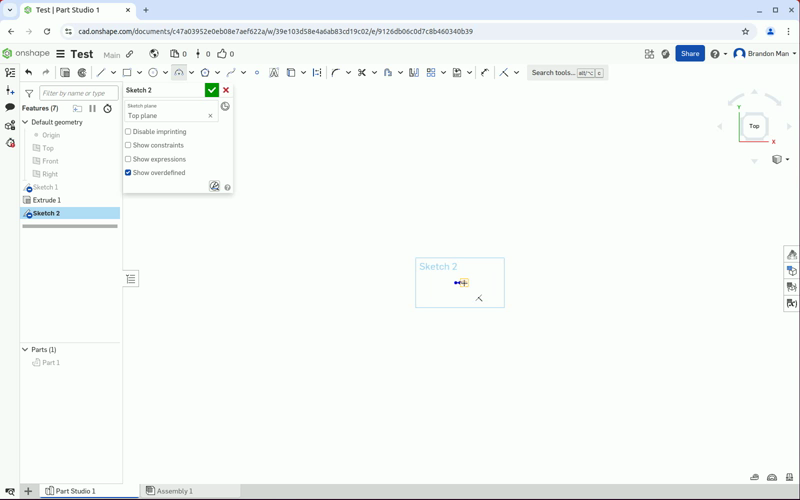
scroll(6)
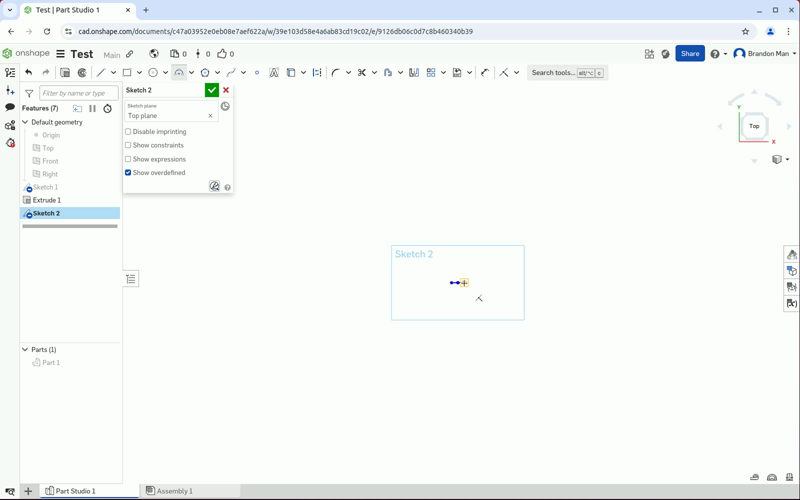
scroll(6)
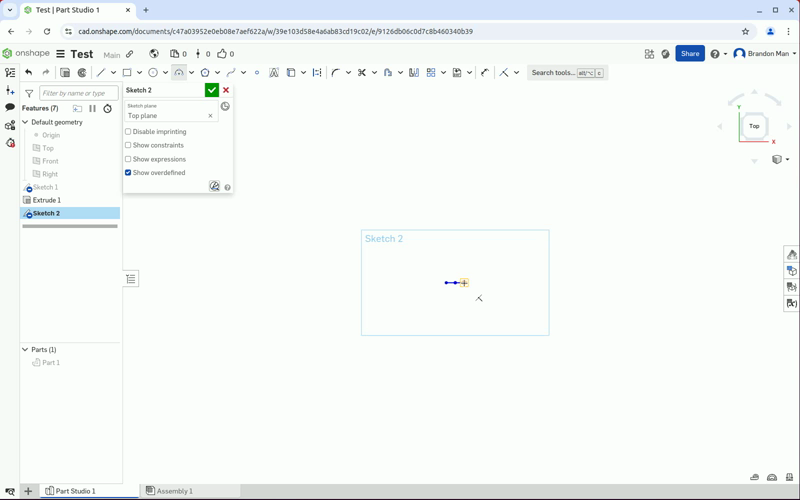
scroll(6)
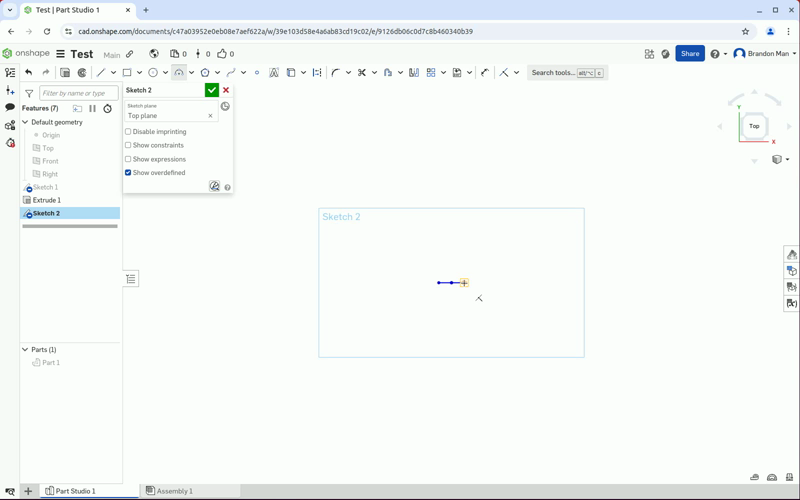
scroll(6)
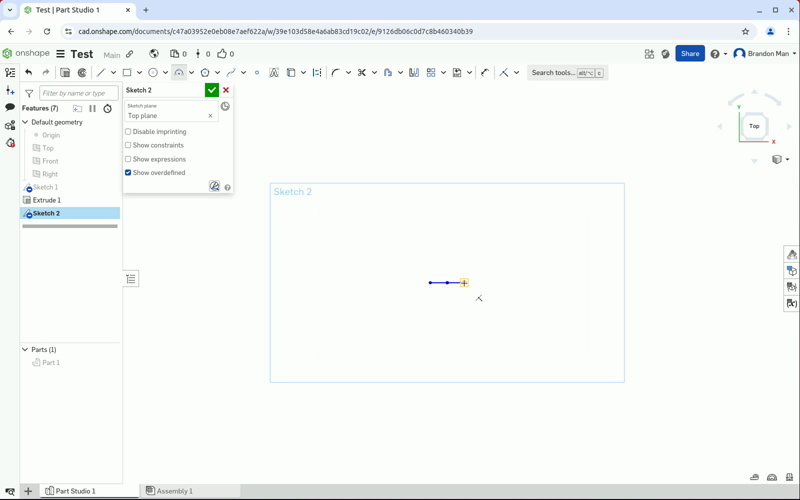
scroll(6)
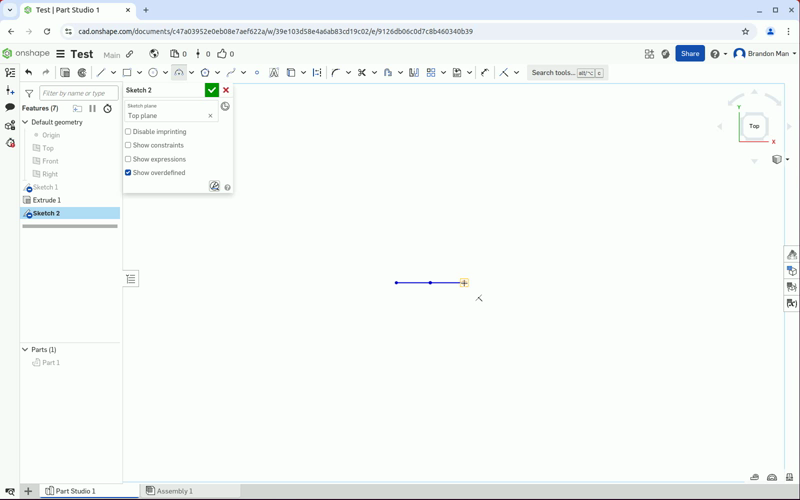
click(464, 282)
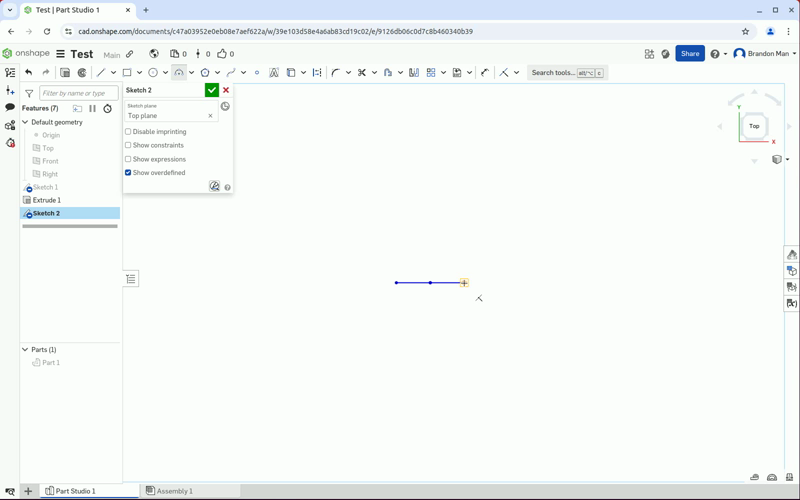
scroll(-6)
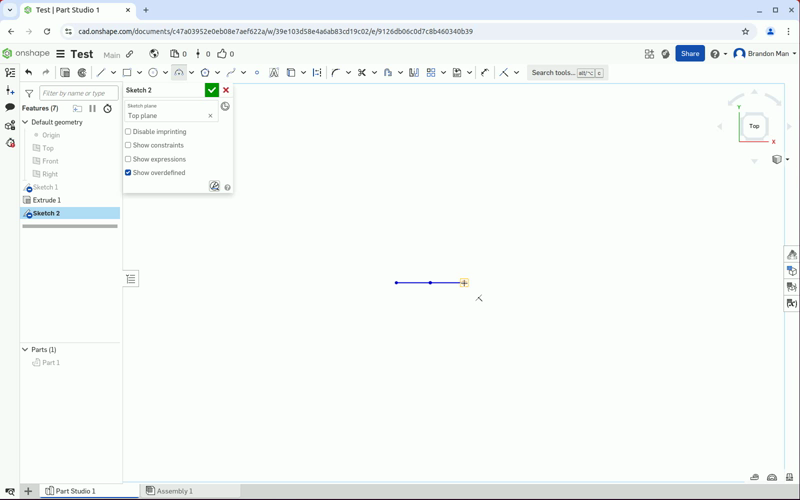
scroll(-6)
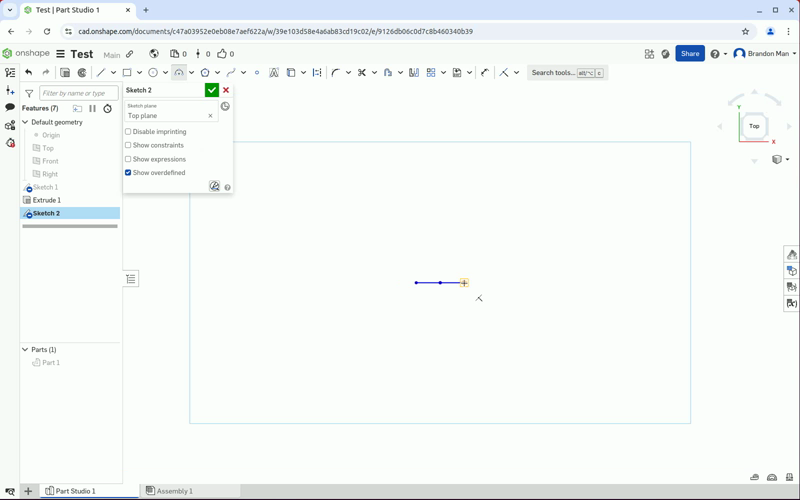
scroll(-6)
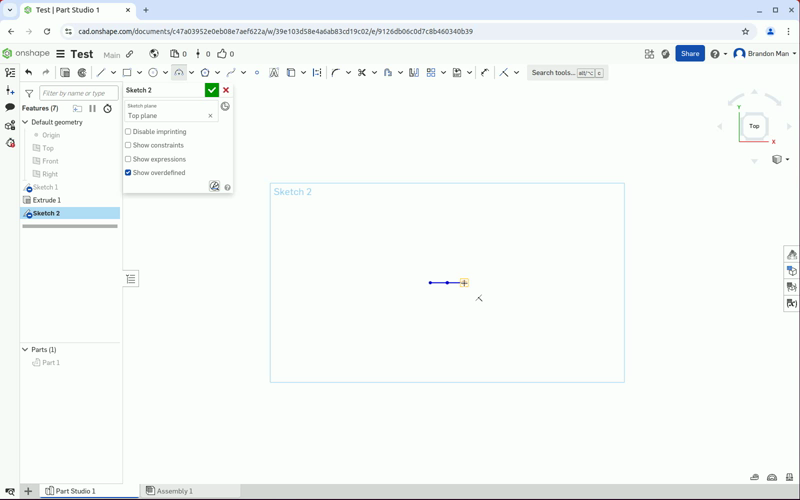
scroll(-6)
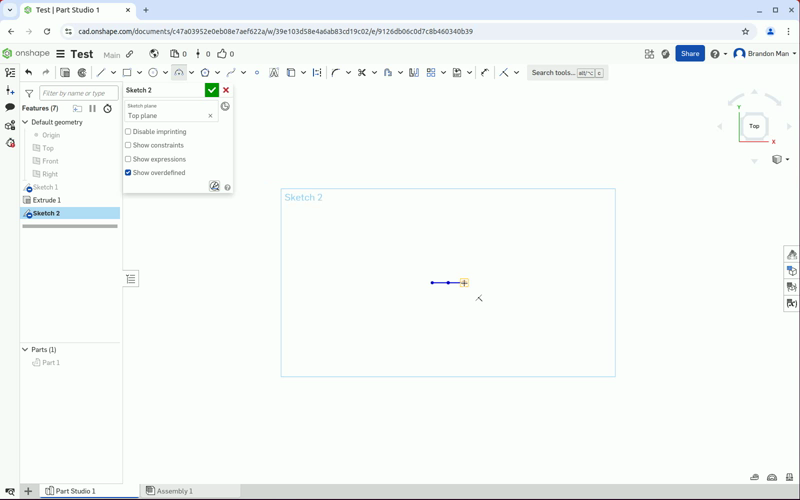
scroll(-6)
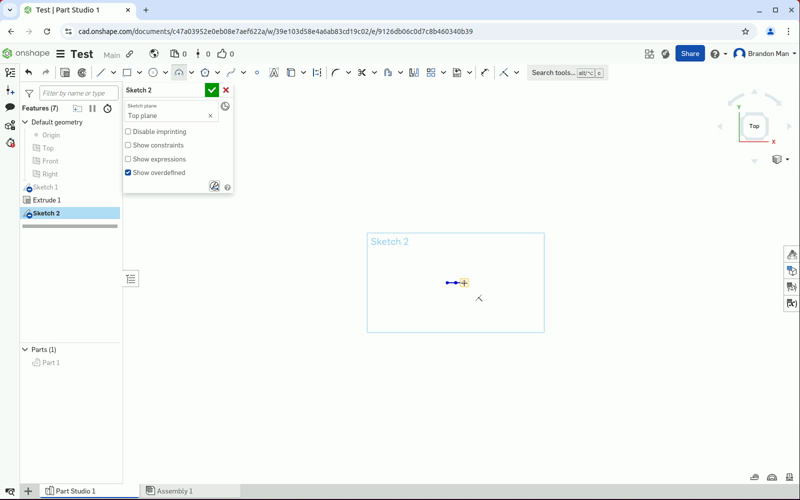
scroll(-6)
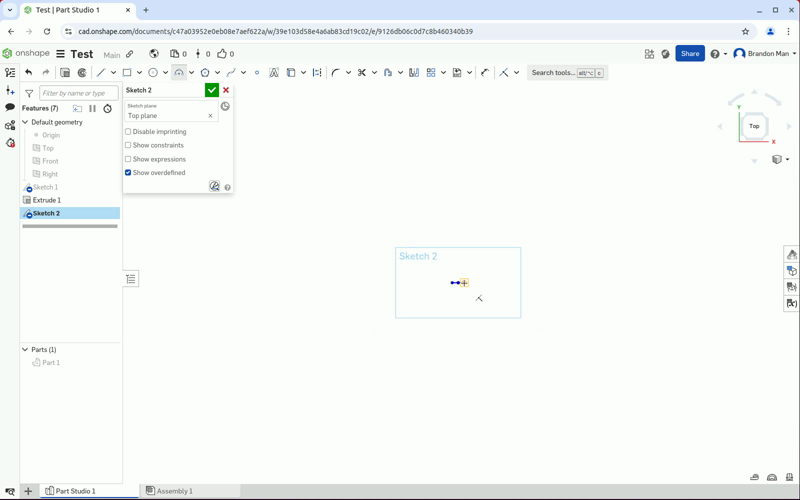
scroll(-6)
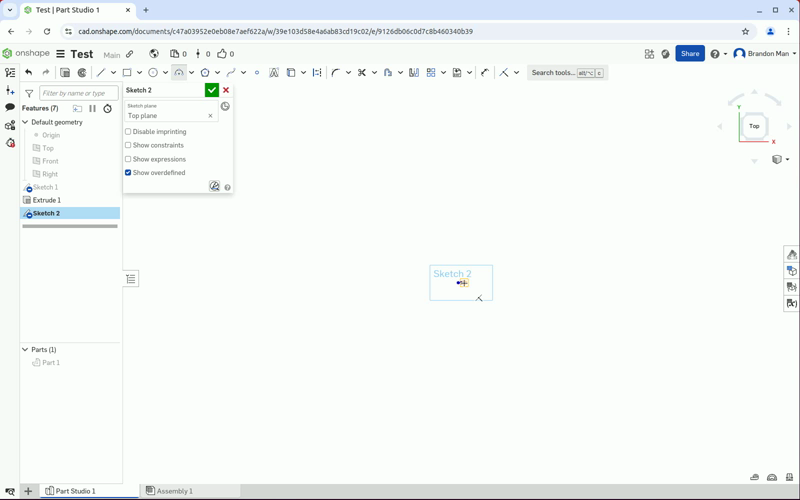
mouse_move(458, 282)
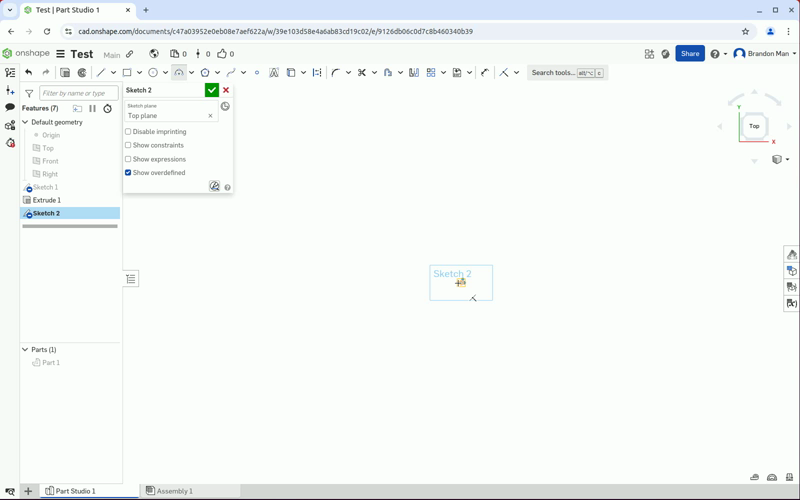
scroll(6)
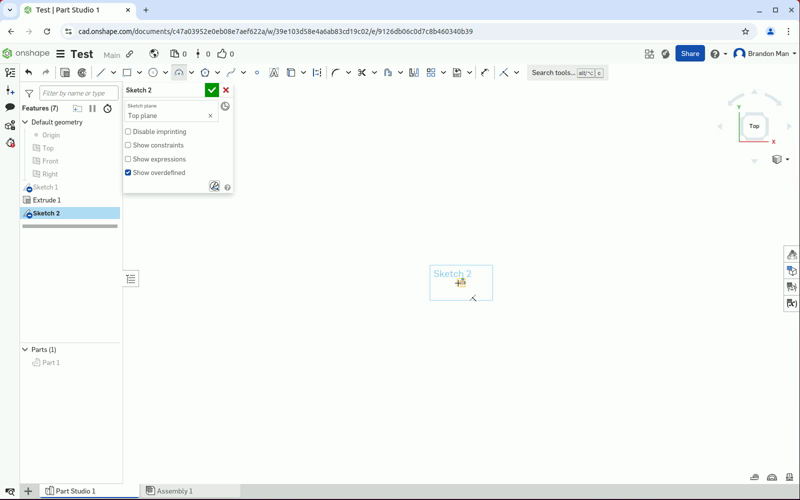
scroll(6)
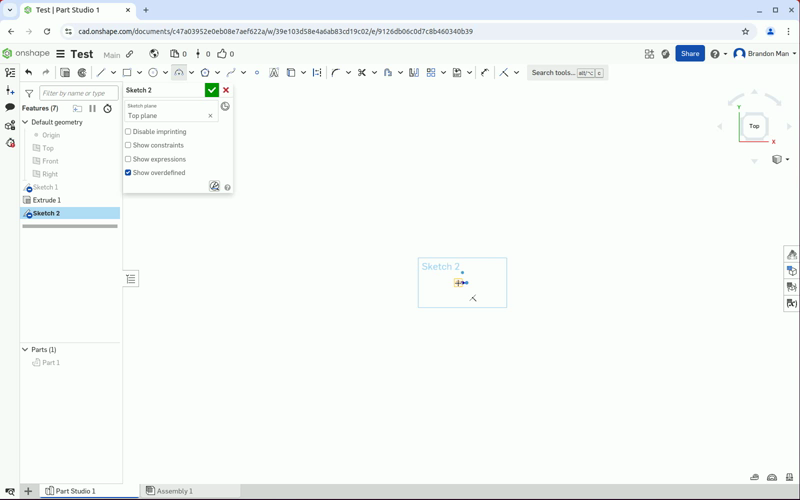
scroll(6)
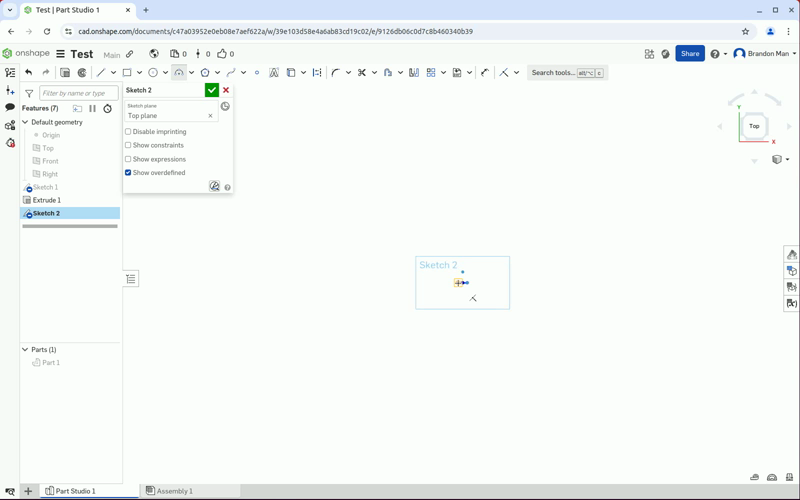
scroll(6)
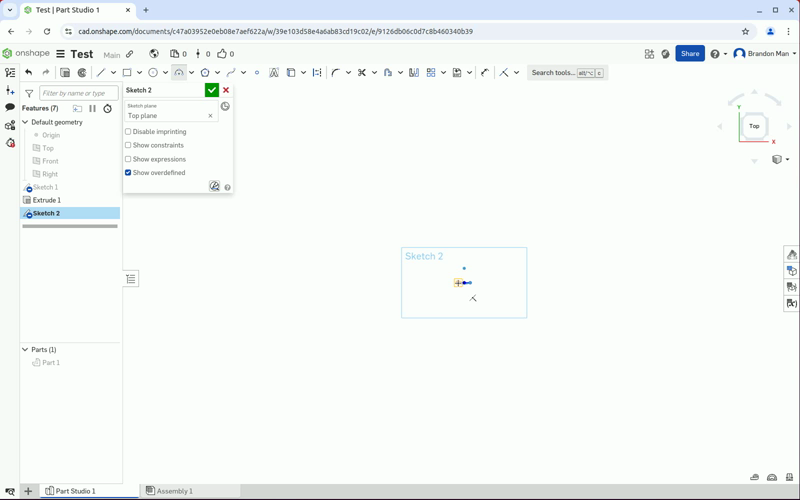
scroll(6)
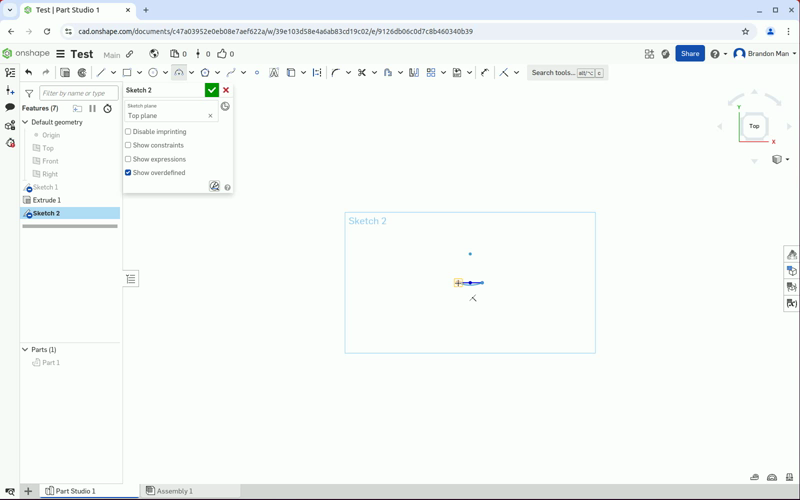
scroll(6)
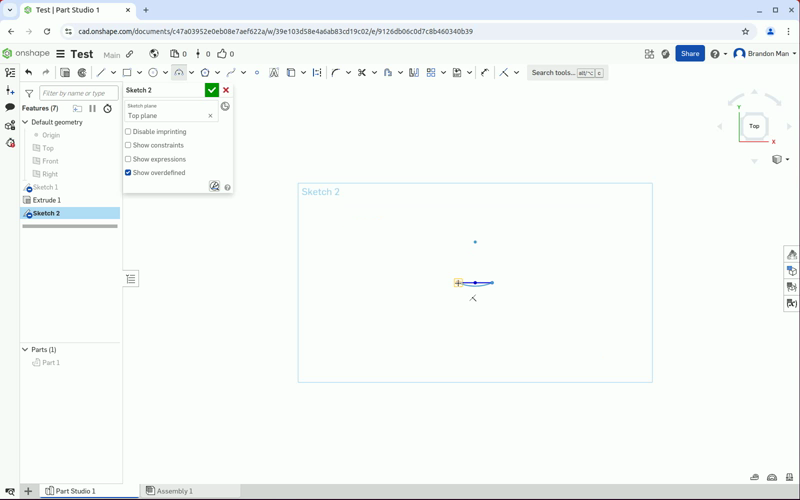
scroll(6)
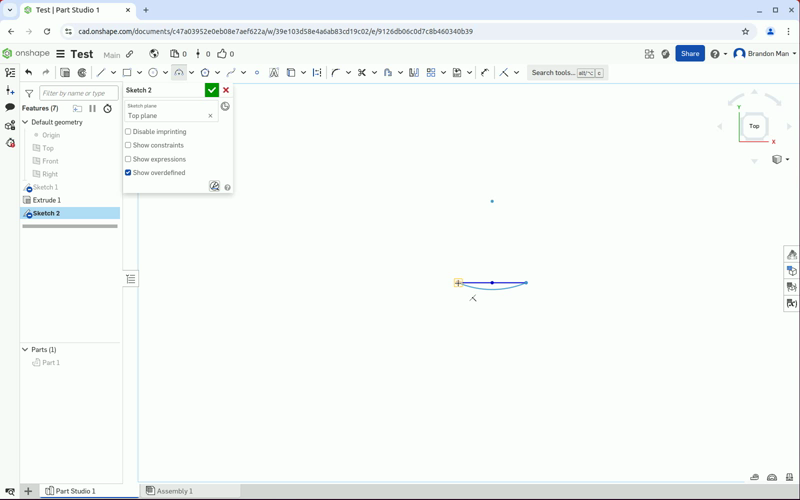
click(458, 282)
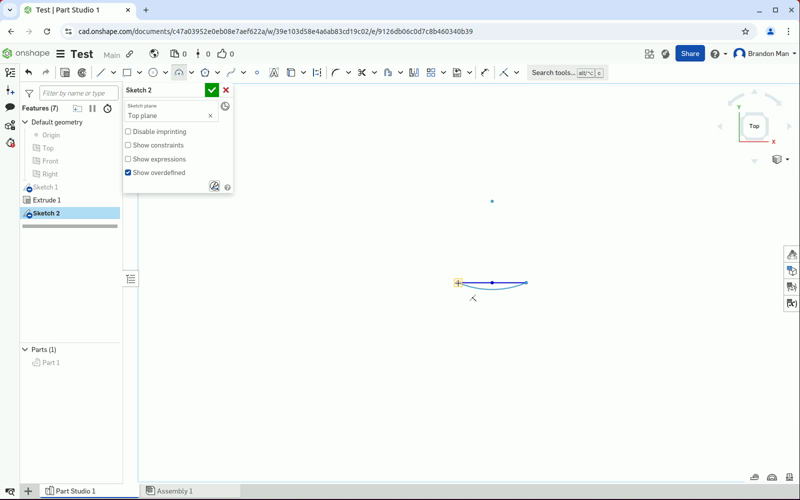
scroll(-6)
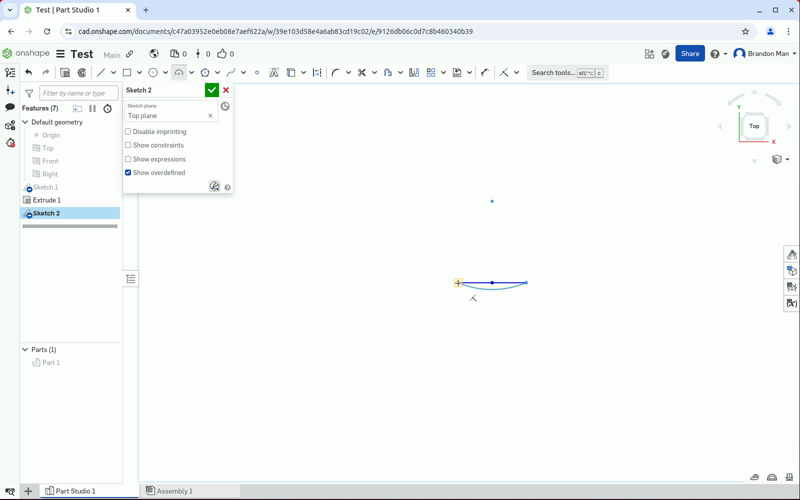
scroll(-6)
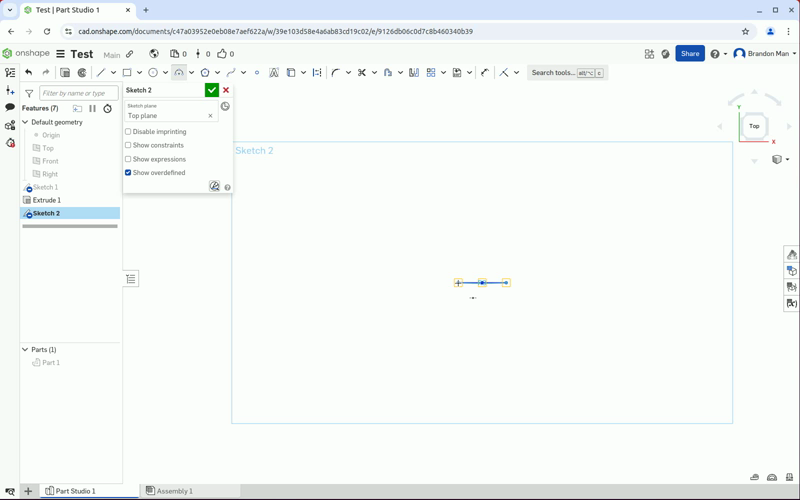
scroll(-6)
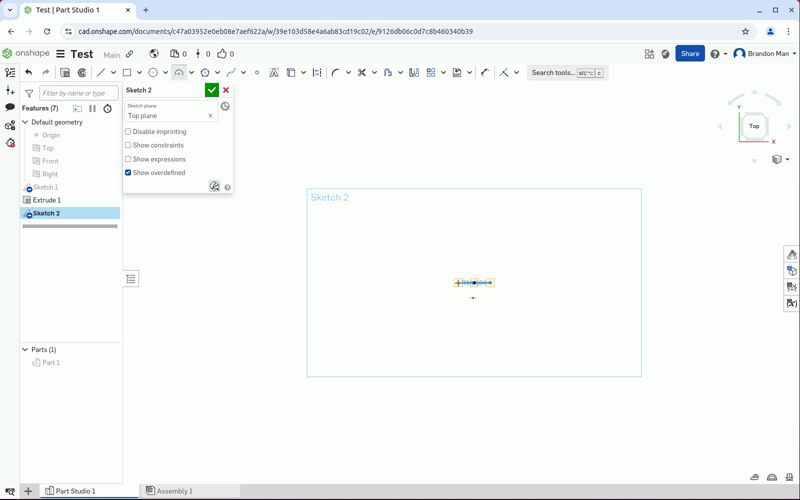
scroll(-6)
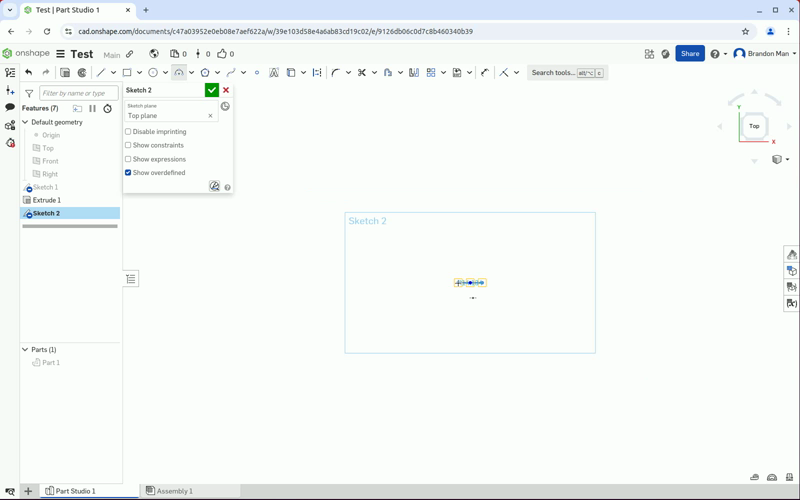
scroll(-6)
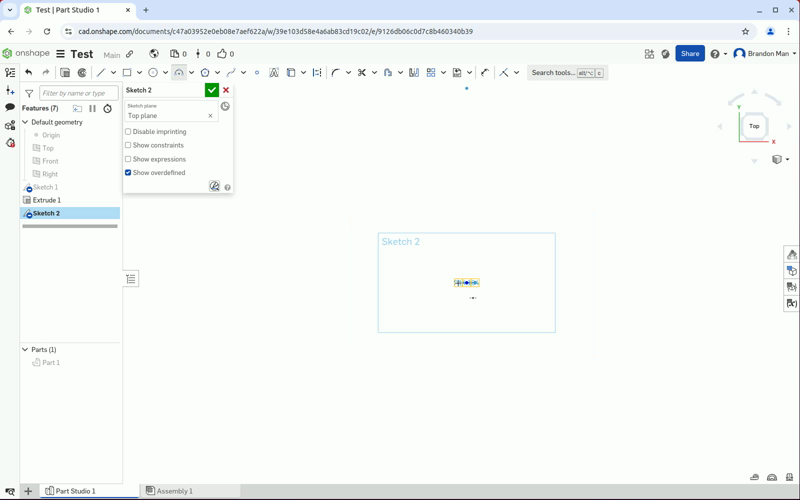
scroll(-6)
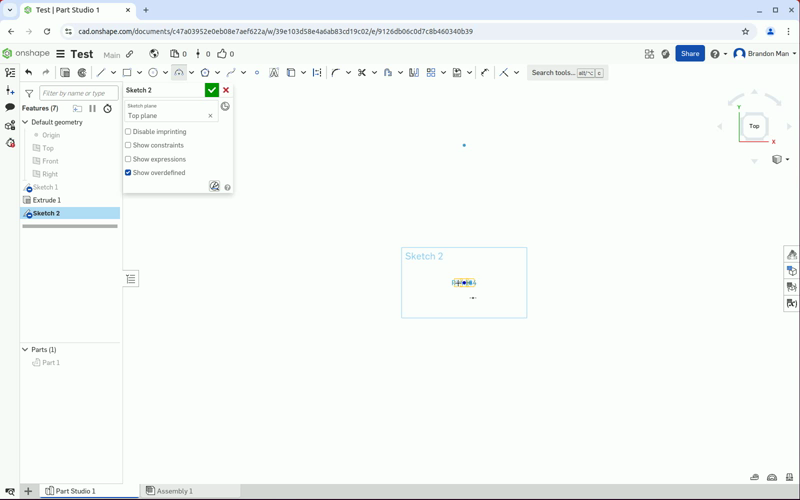
scroll(-6)
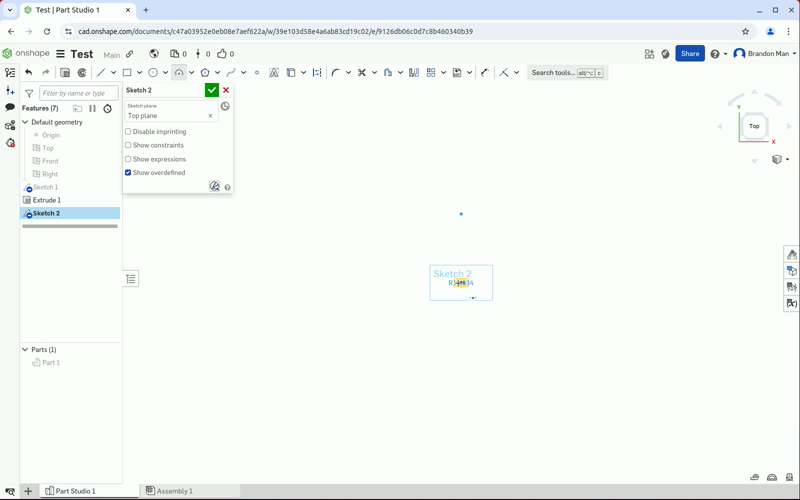
key_down(shift)
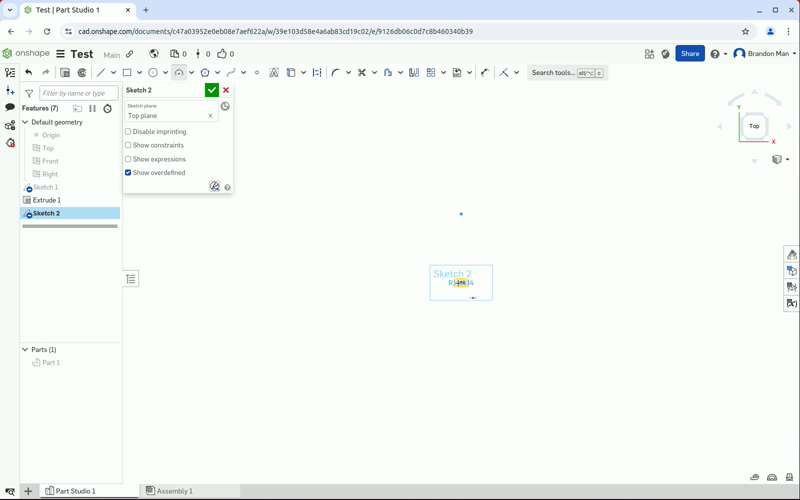
mouse_move(461, 279)
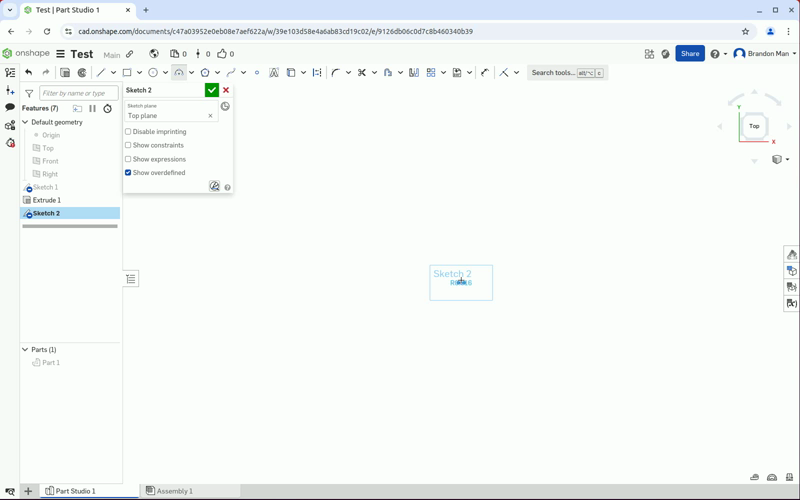
scroll(6)
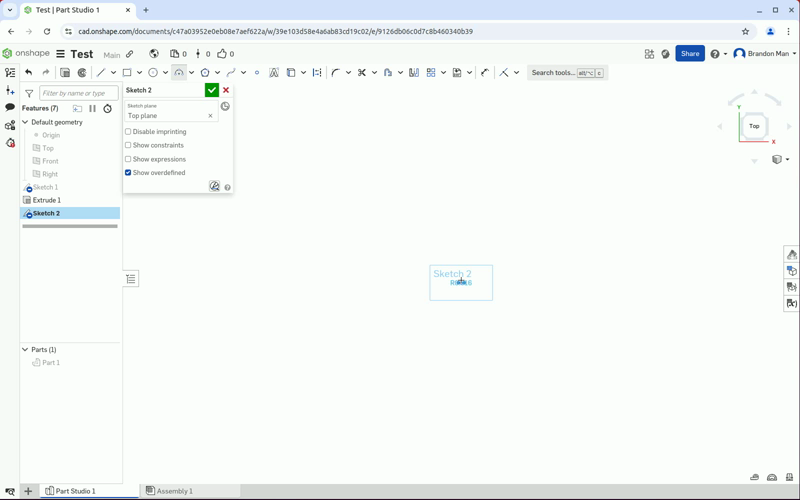
scroll(6)
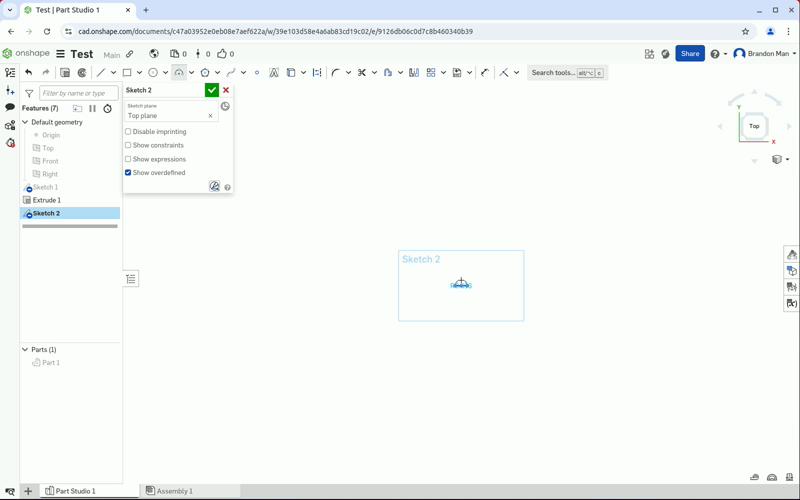
scroll(6)
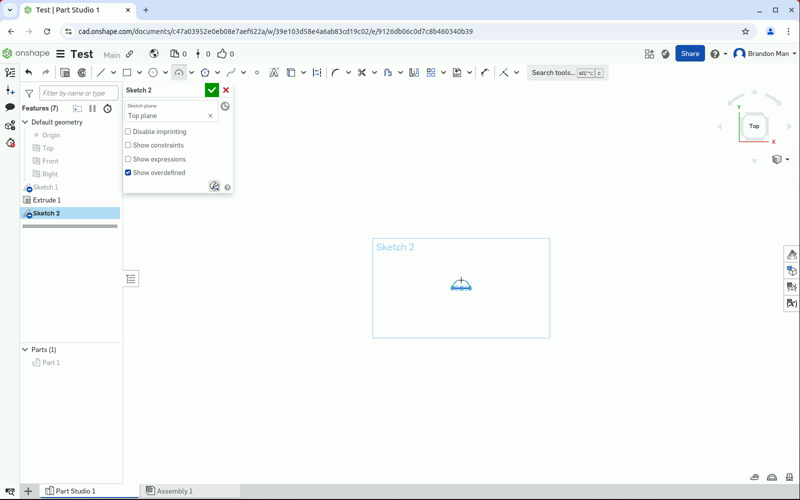
scroll(6)
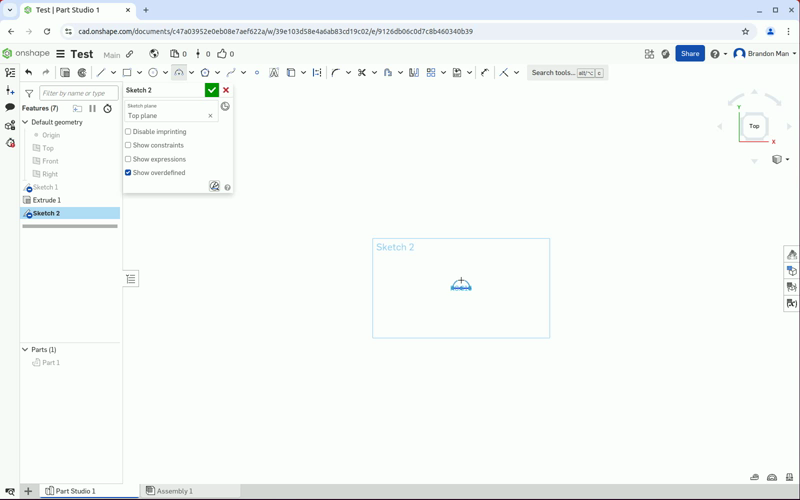
scroll(6)
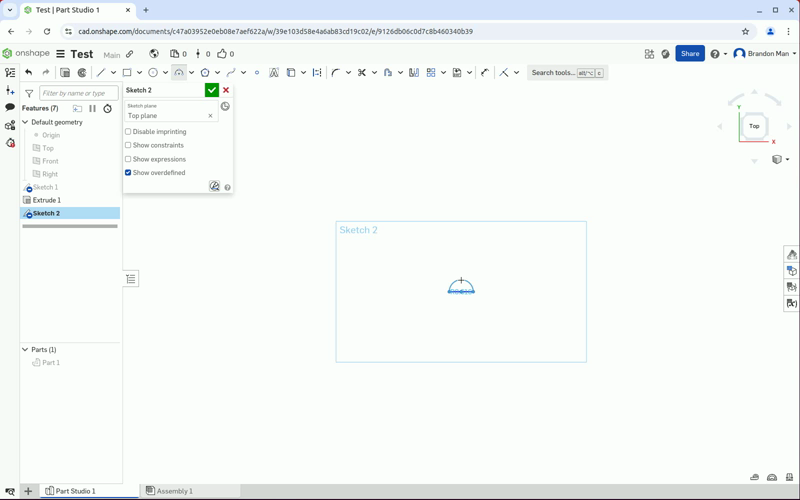
scroll(6)
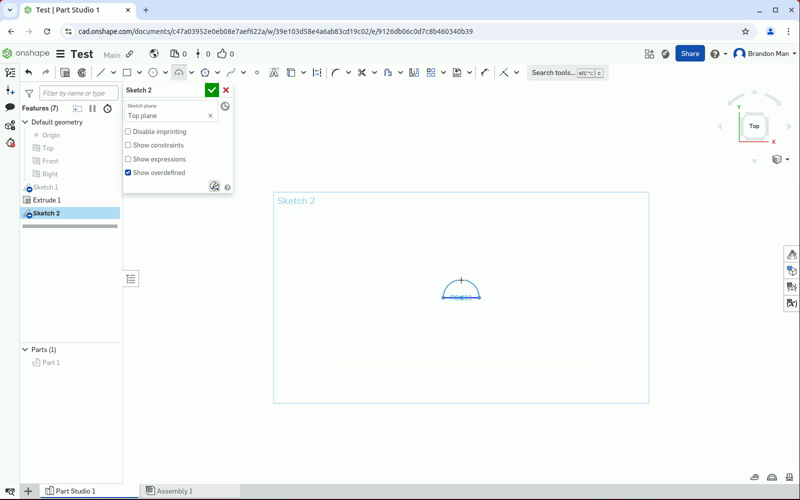
scroll(6)
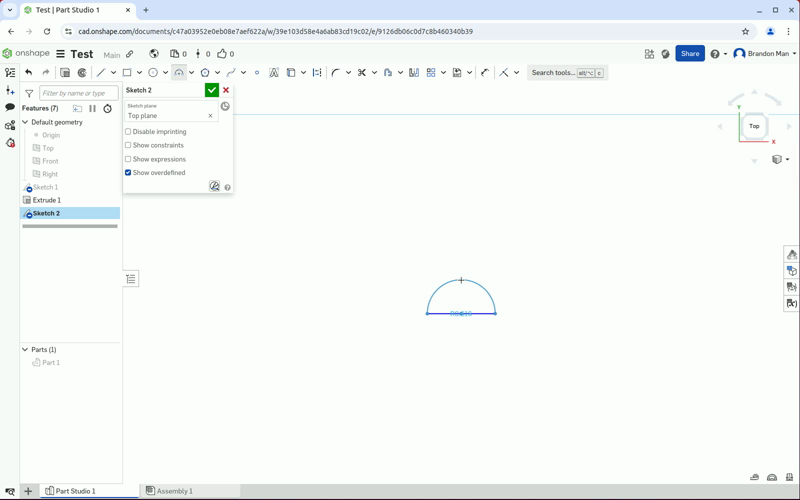
click(461, 279)
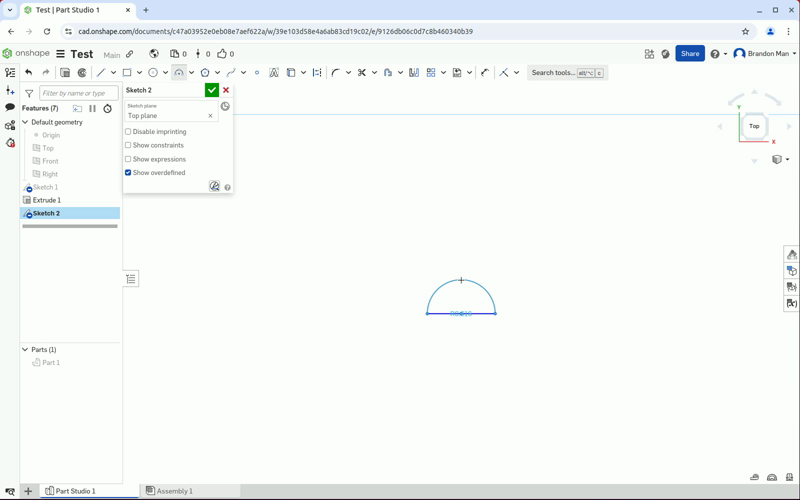
scroll(-6)
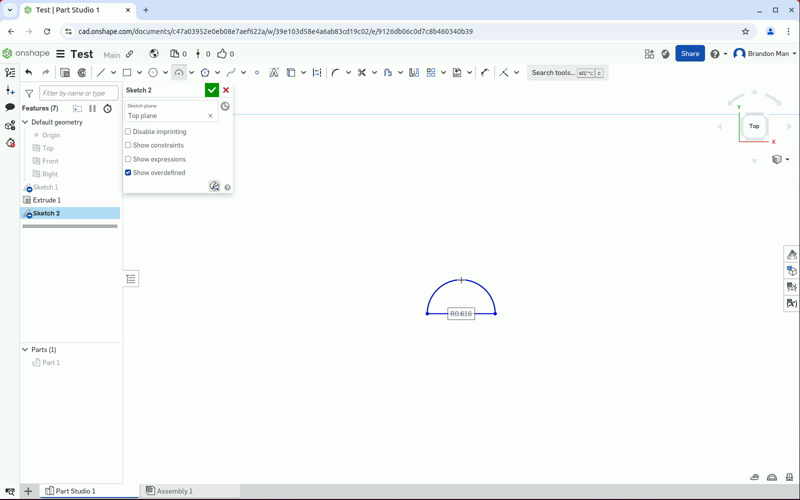
scroll(-6)
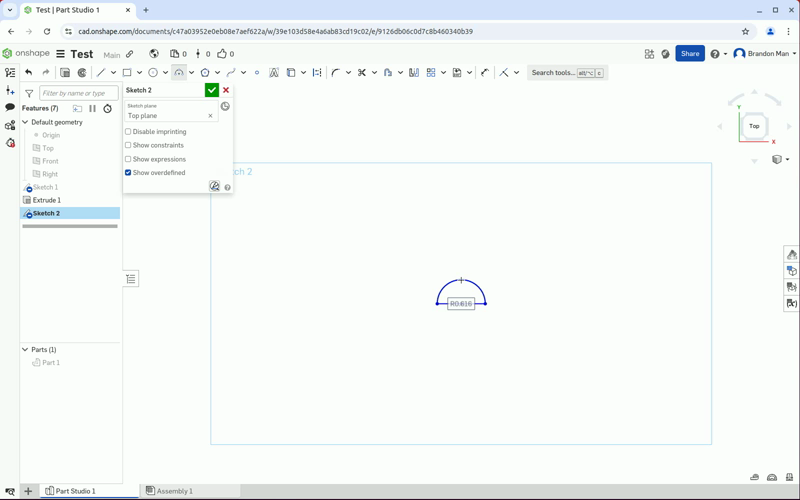
scroll(-6)
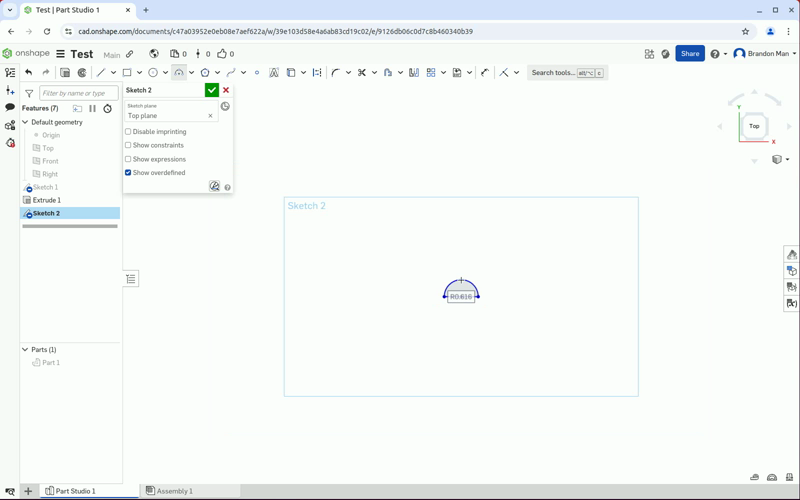
scroll(-6)
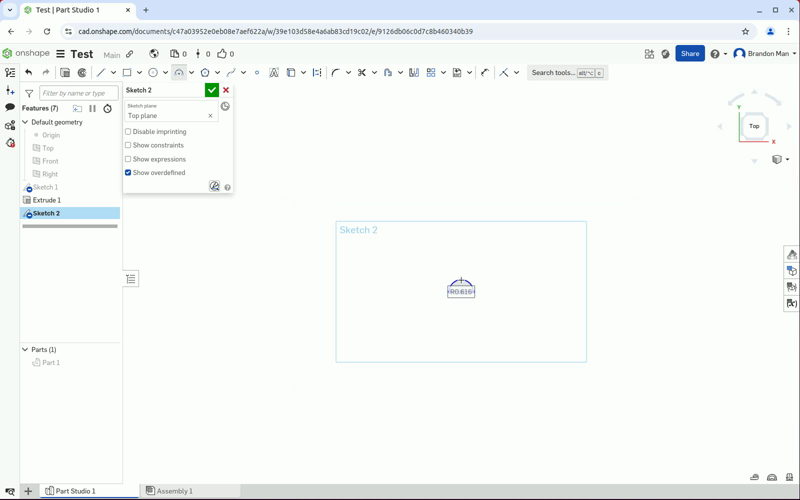
scroll(-6)
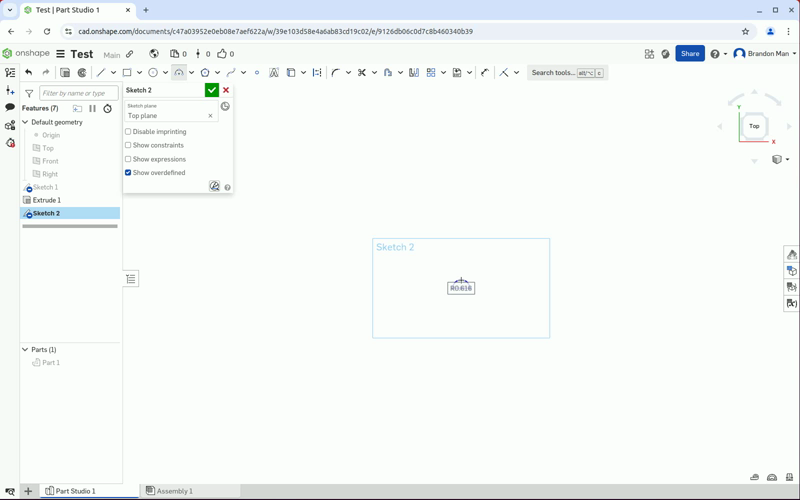
scroll(-6)
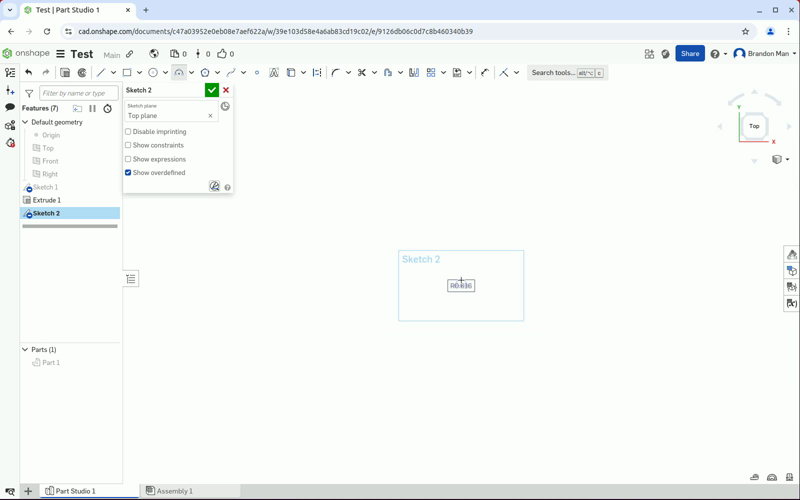
scroll(-6)
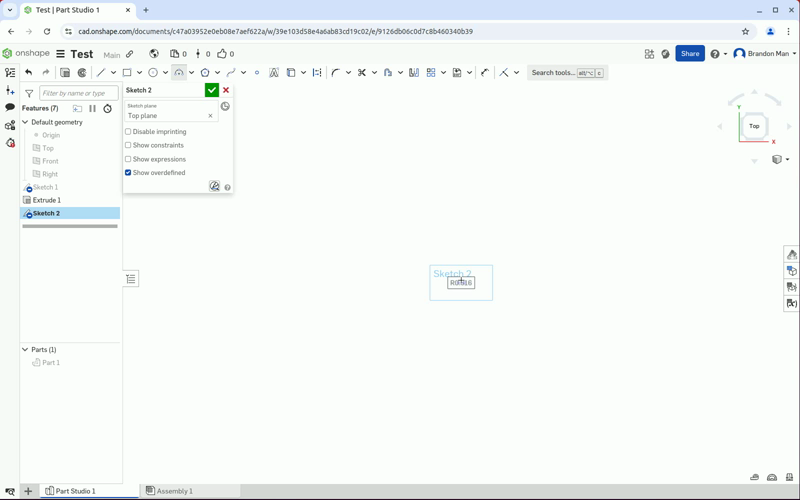
key_up(shift)
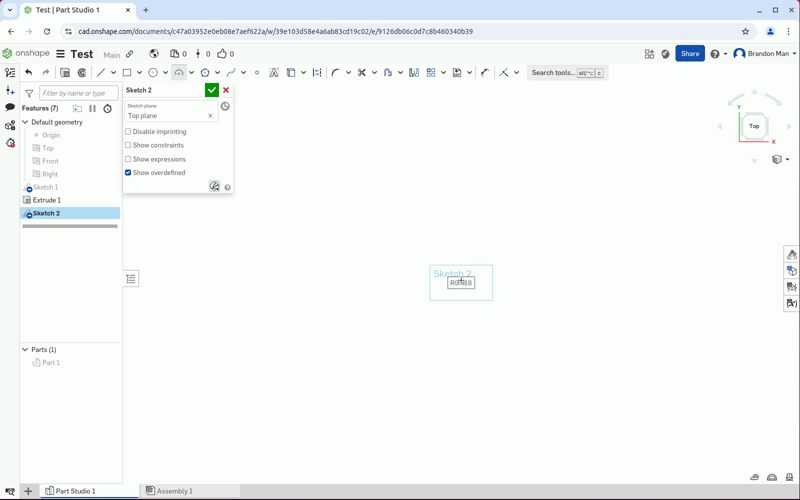
key(esc)
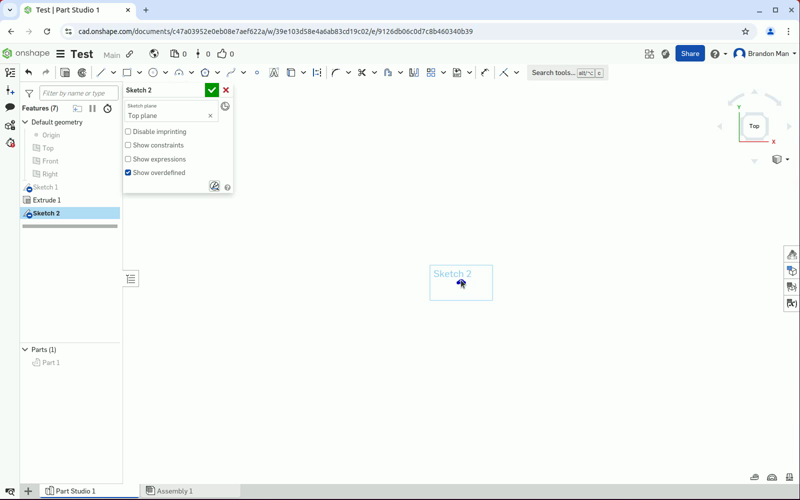
mouse_move(460, 282)
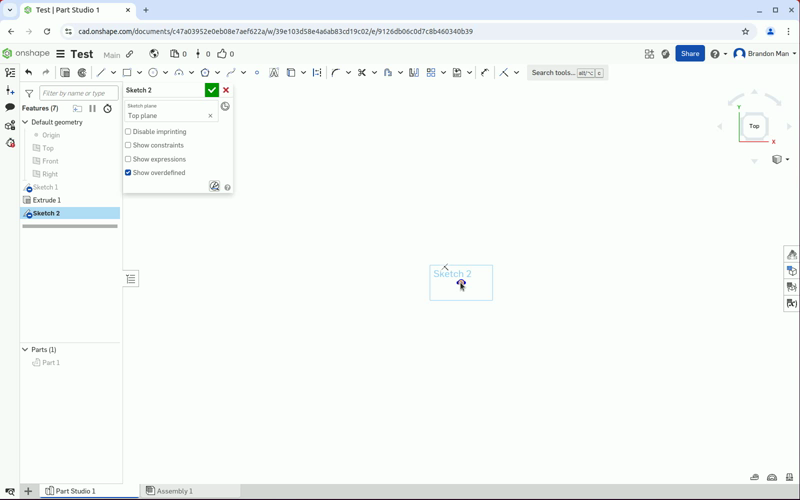
scroll(6)
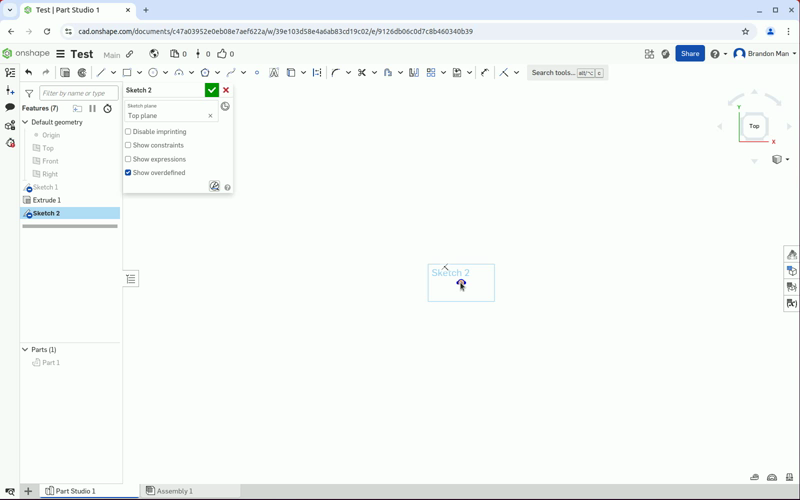
scroll(6)
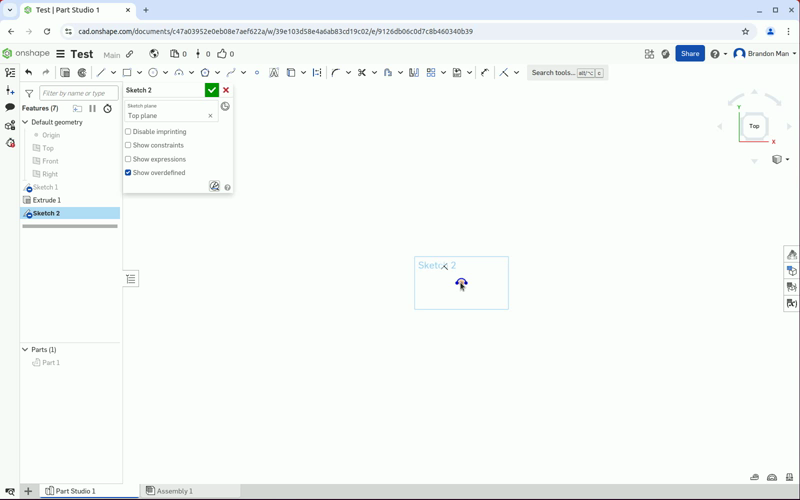
scroll(6)
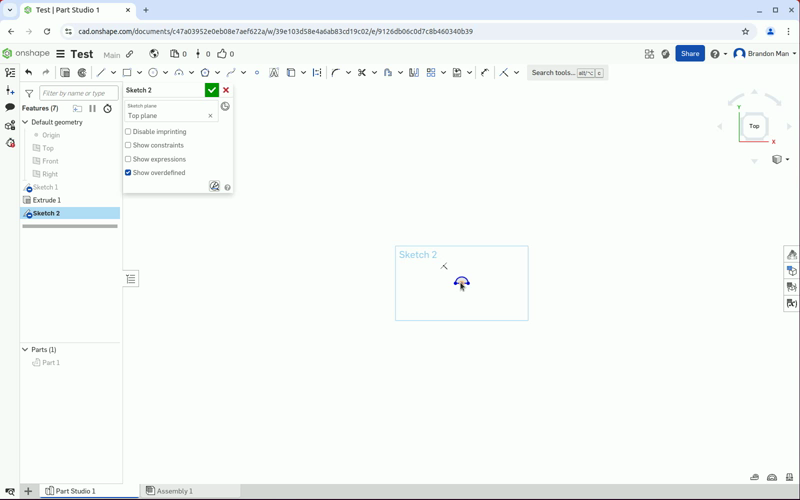
scroll(6)
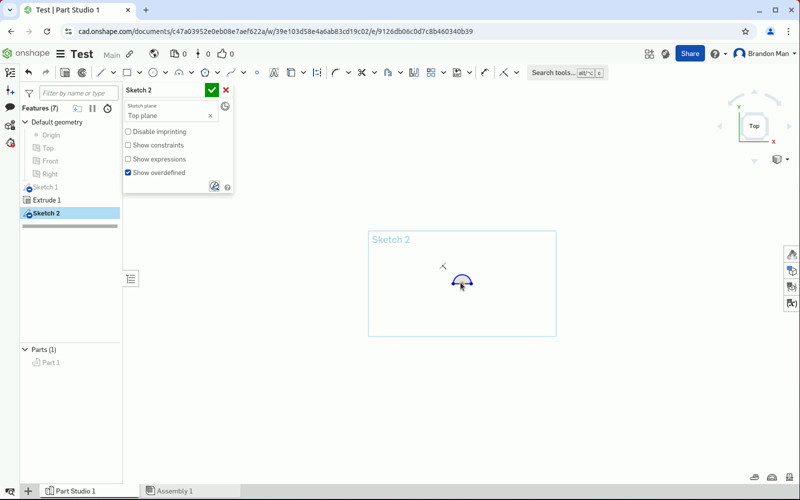
scroll(6)
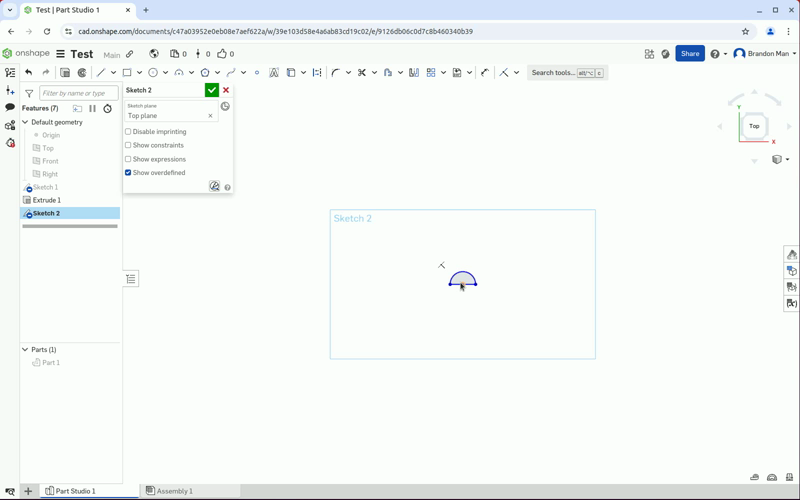
scroll(6)
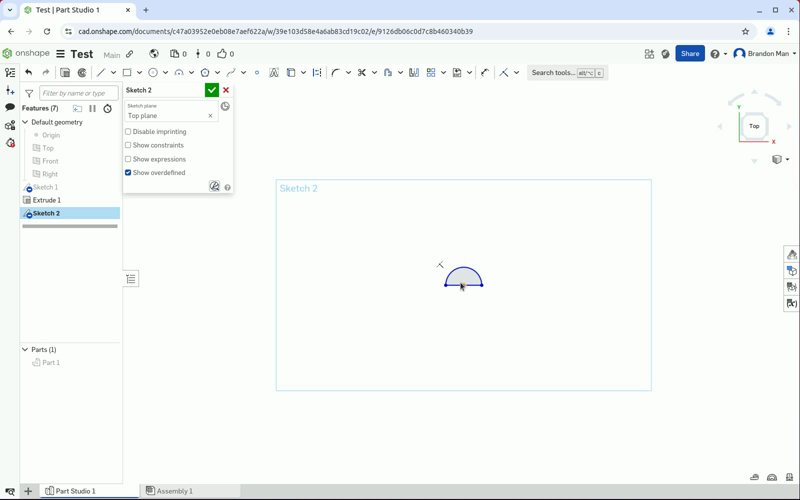
scroll(6)
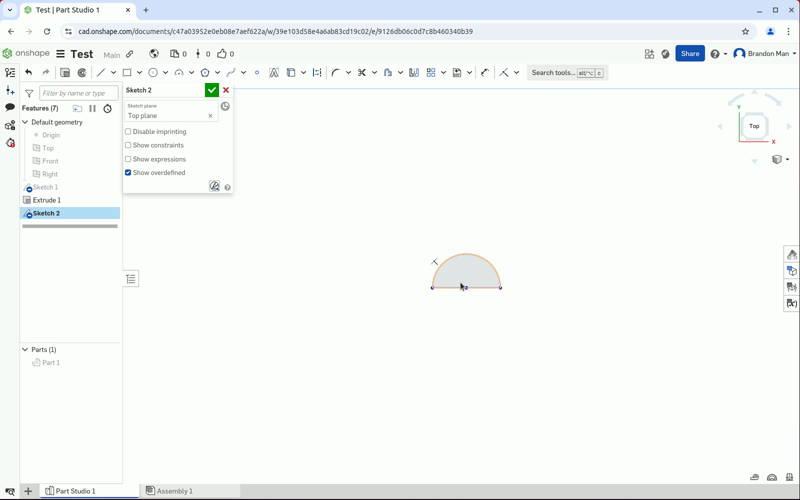
click(460, 282)
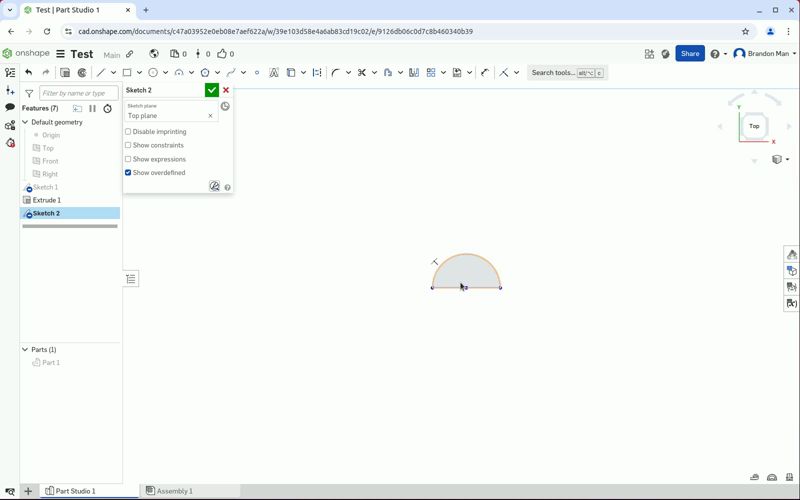
scroll(-6)
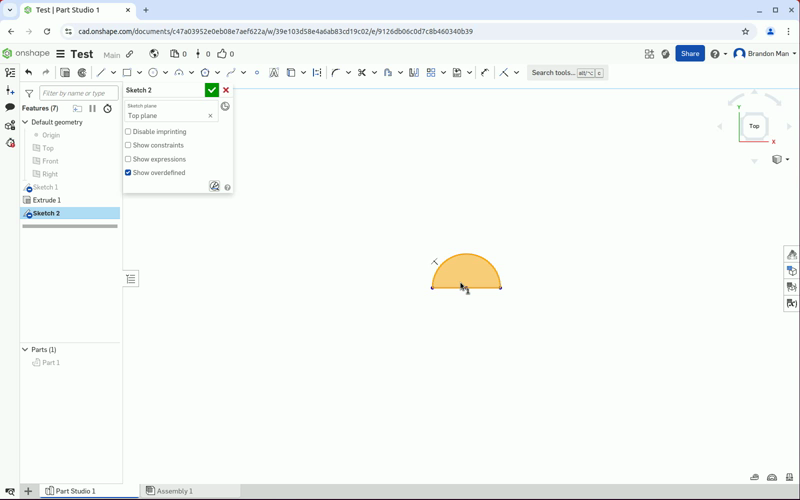
scroll(-6)
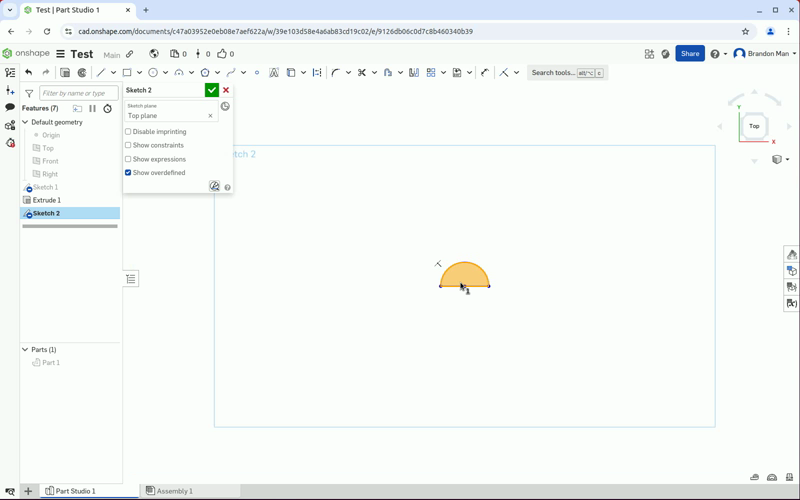
scroll(-6)
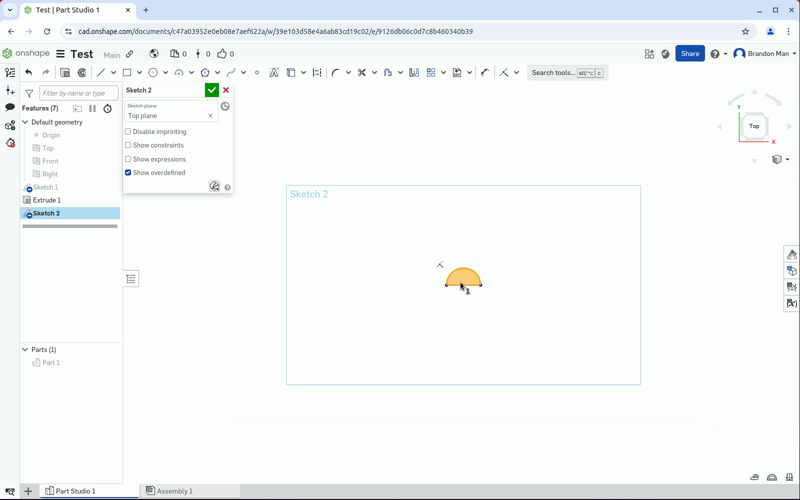
scroll(-6)
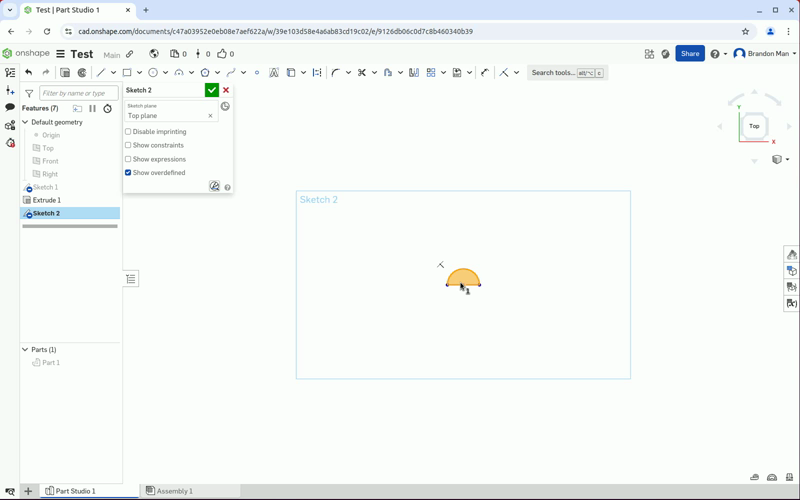
scroll(-6)
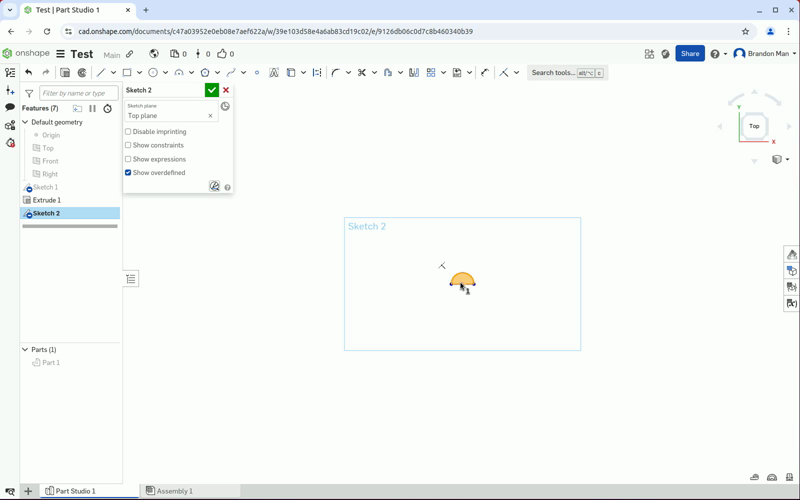
scroll(-6)
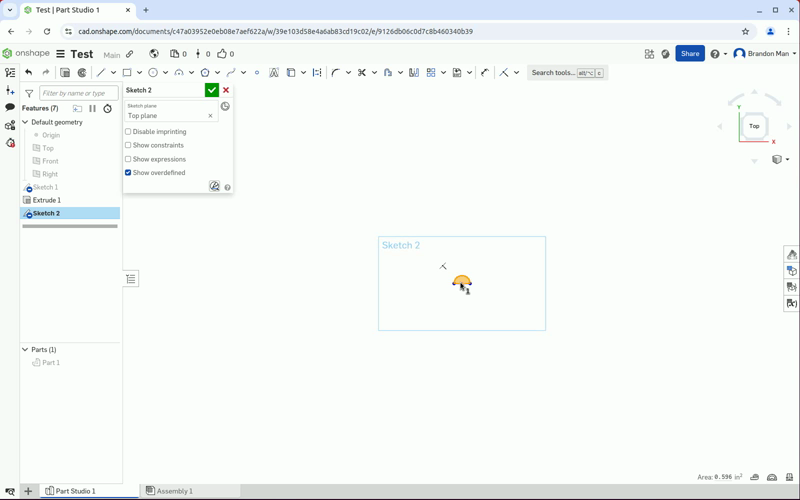
scroll(-6)
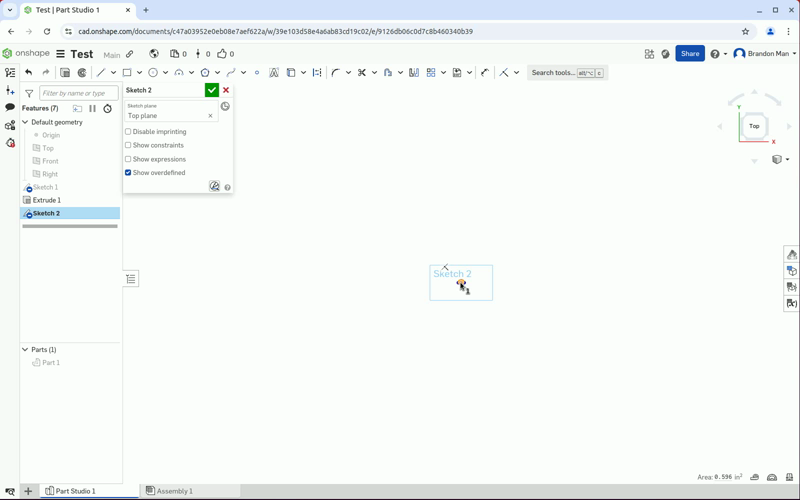
mouse_move(73, 352)
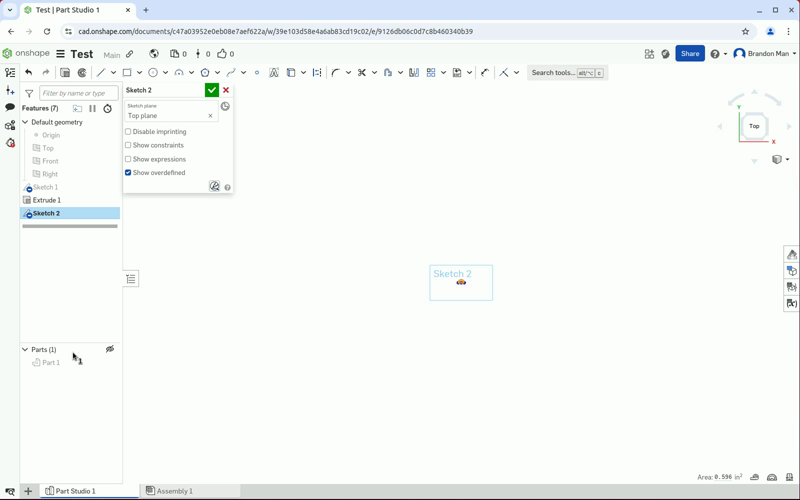
key(shift+y)
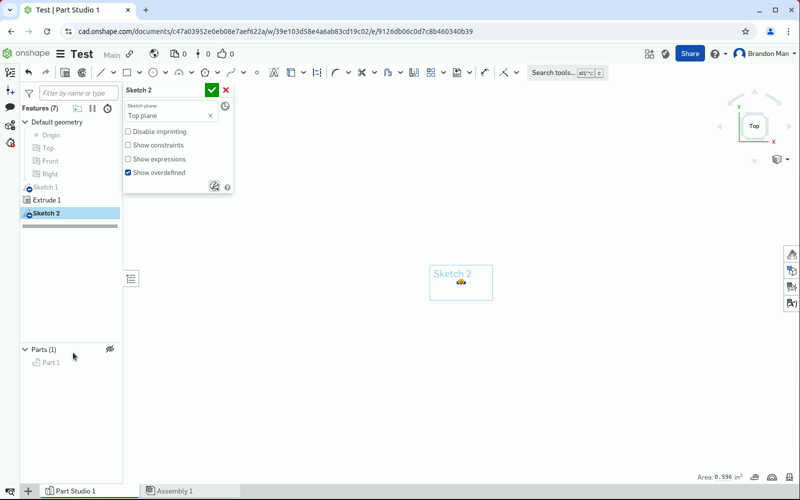
key(shift+e)
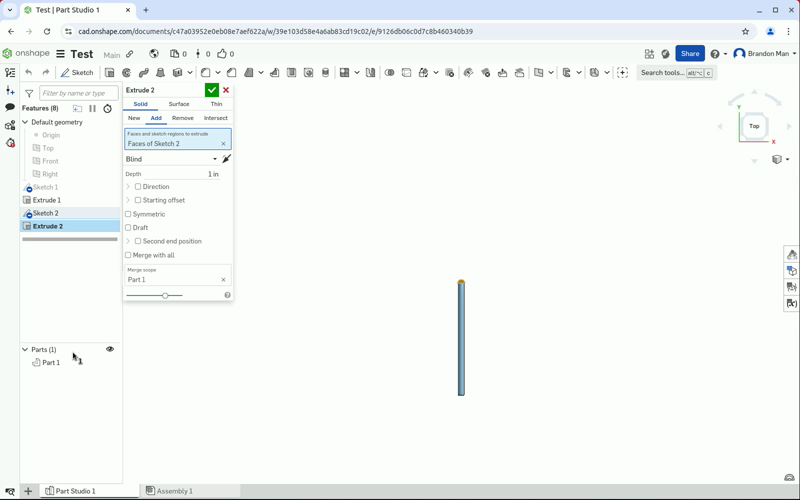
mouse_move(143, 106)
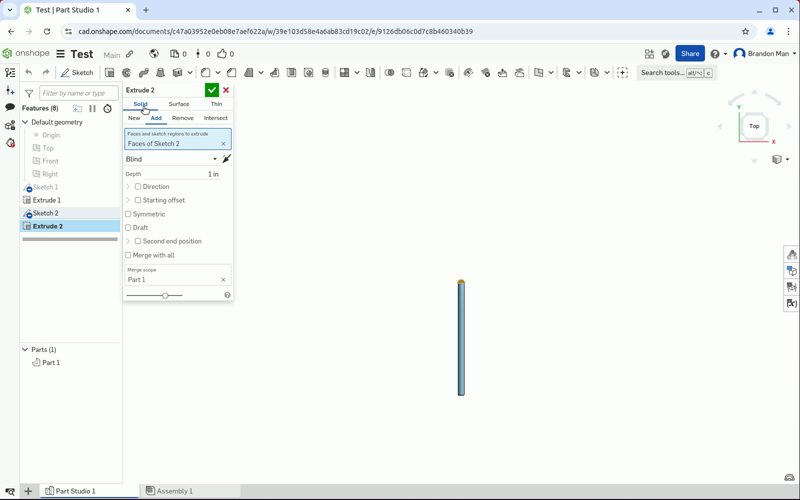
click(143, 106)
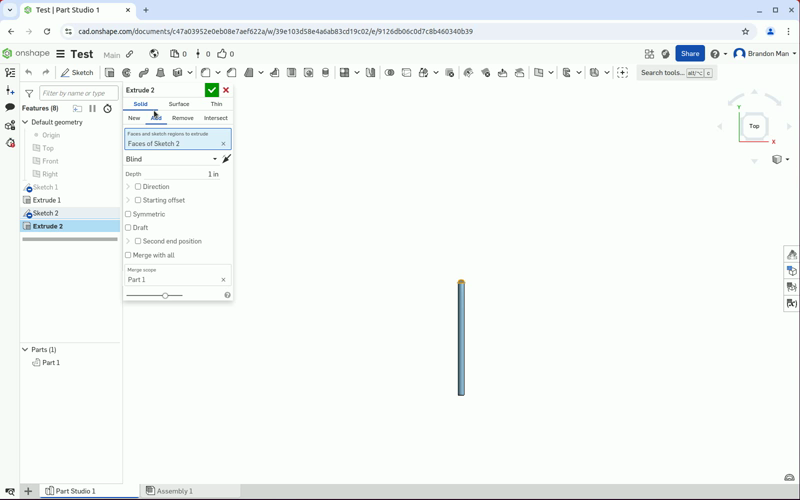
mouse_move(186, 120)
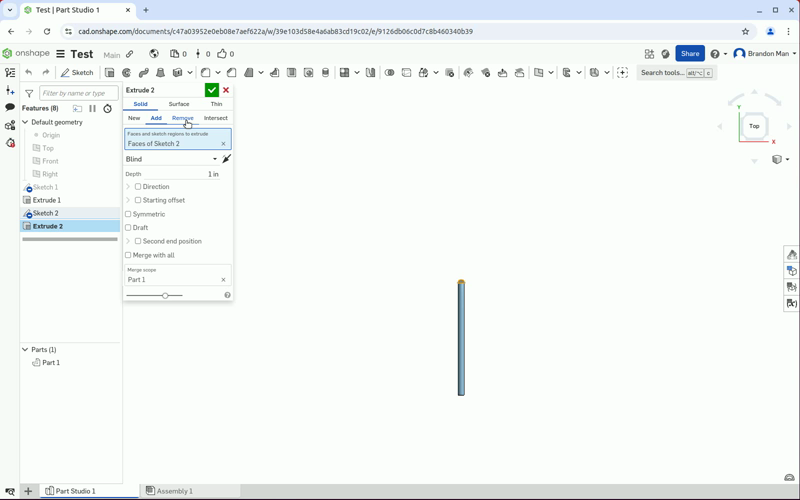
click(186, 120)
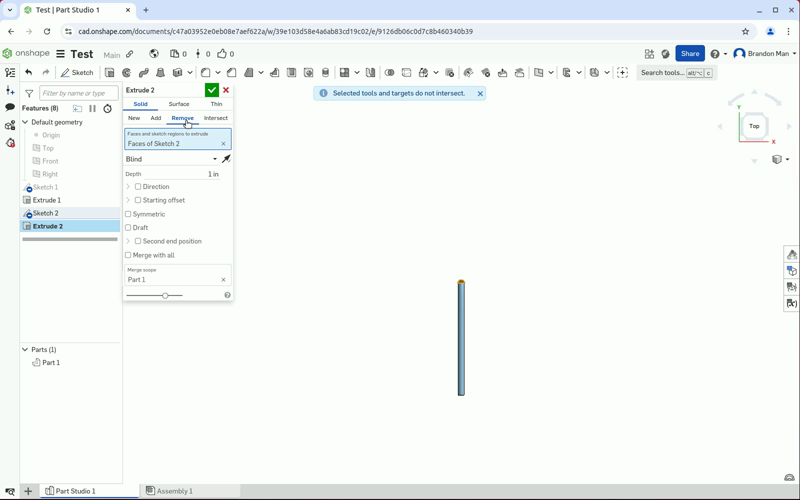
key(tab, 4)
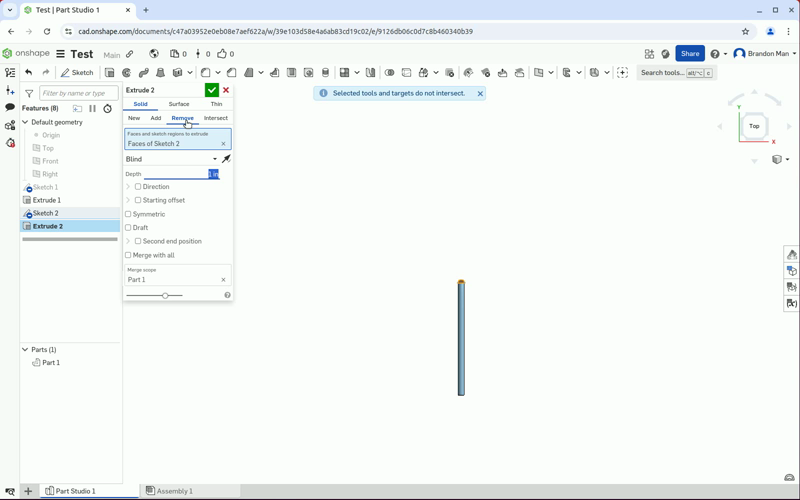
text(23.59)
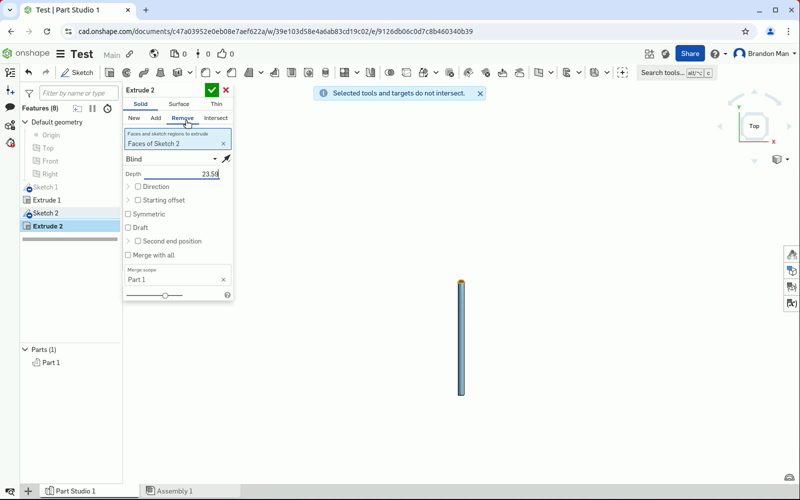
key(tab, 3)
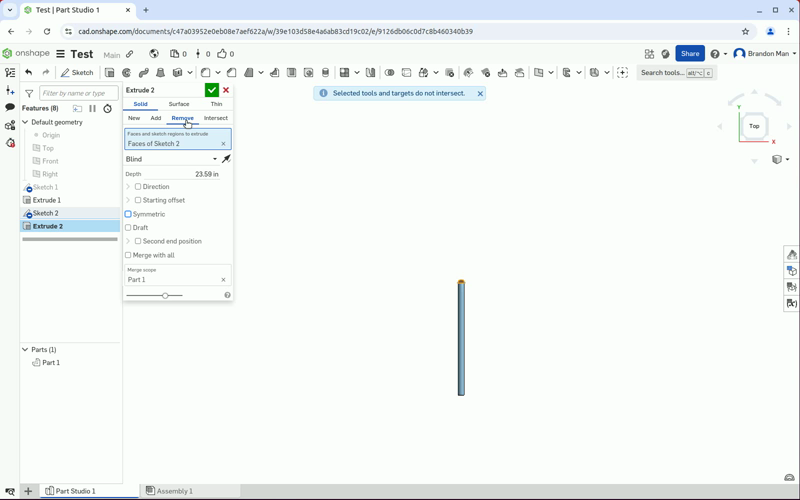
key(space)
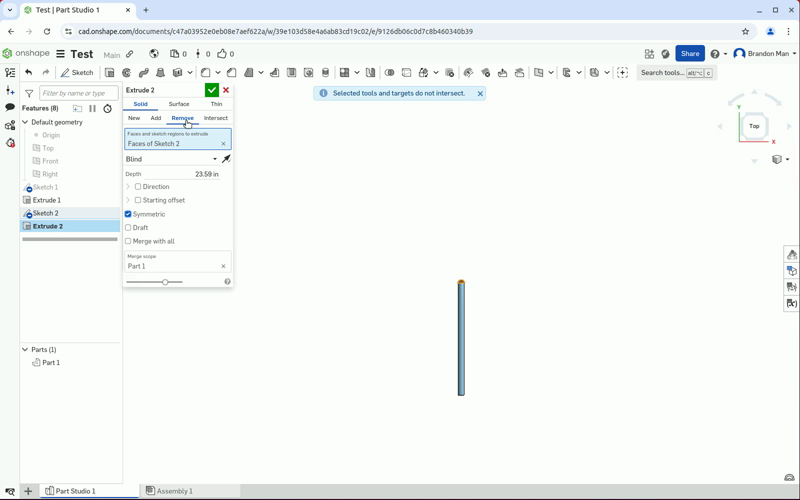
key(tab, 2)
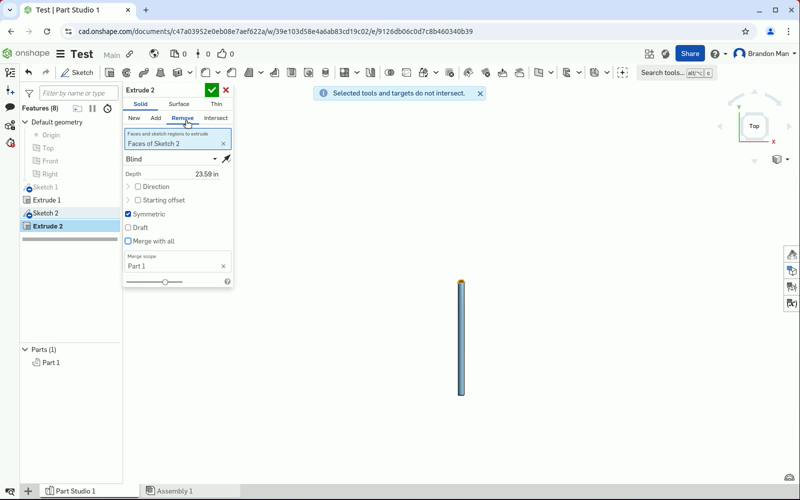
key(space)
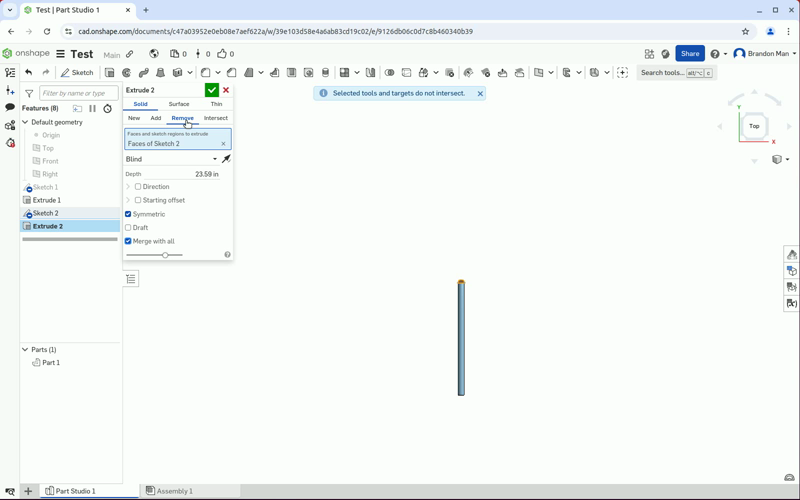
key(enter)
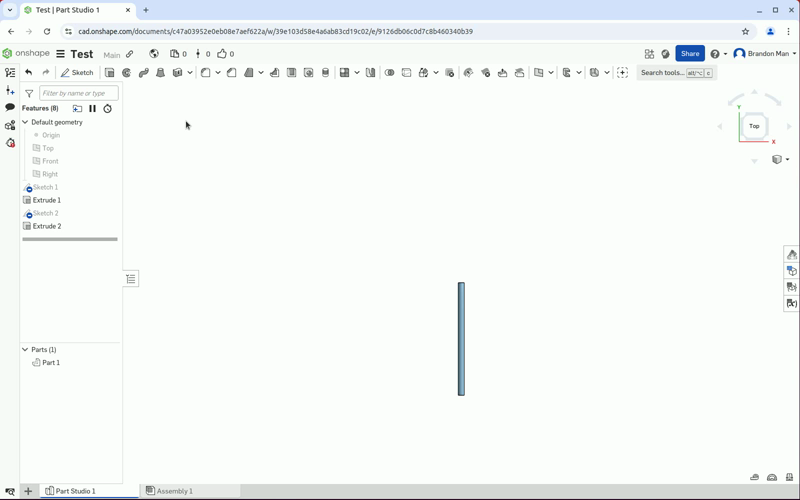
key(shift+h)
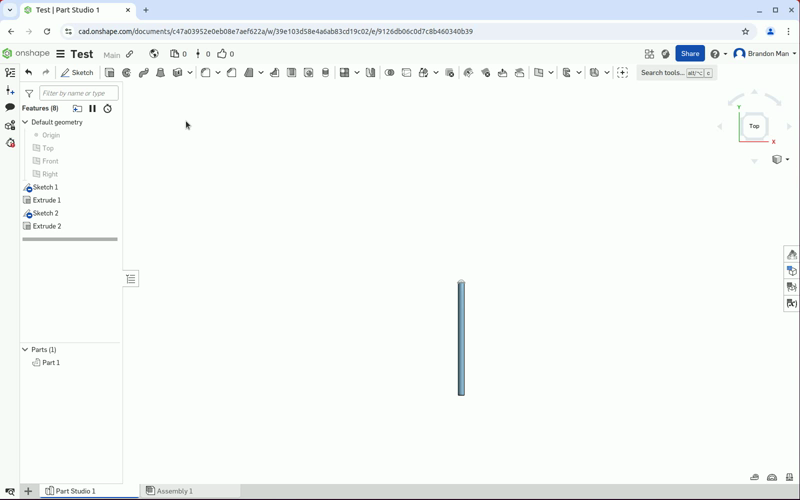
key(shift+h)
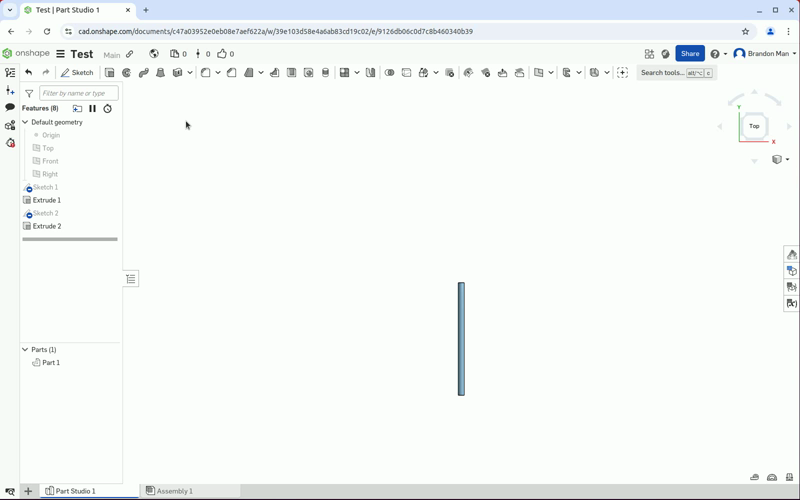
mouse_move(73, 189)
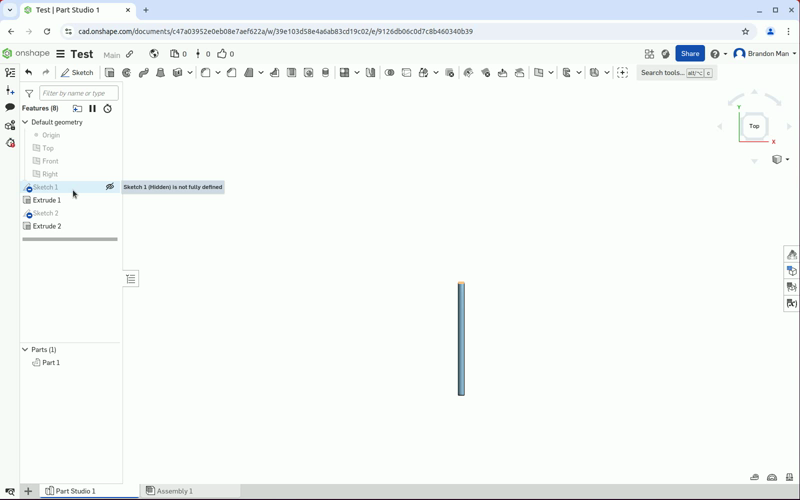
click(73, 189)
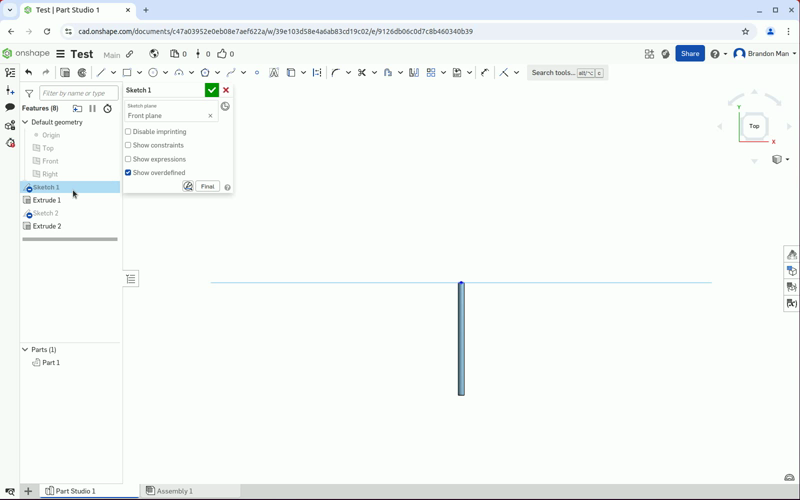
mouse_move(229, 92)
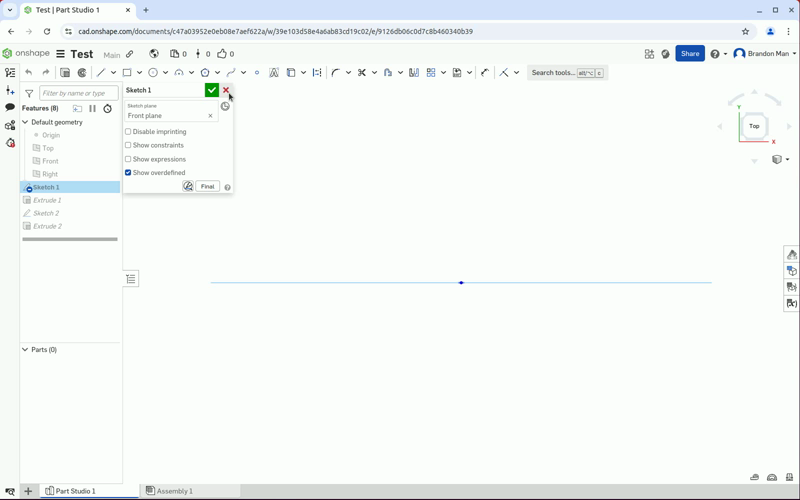
click(229, 92)
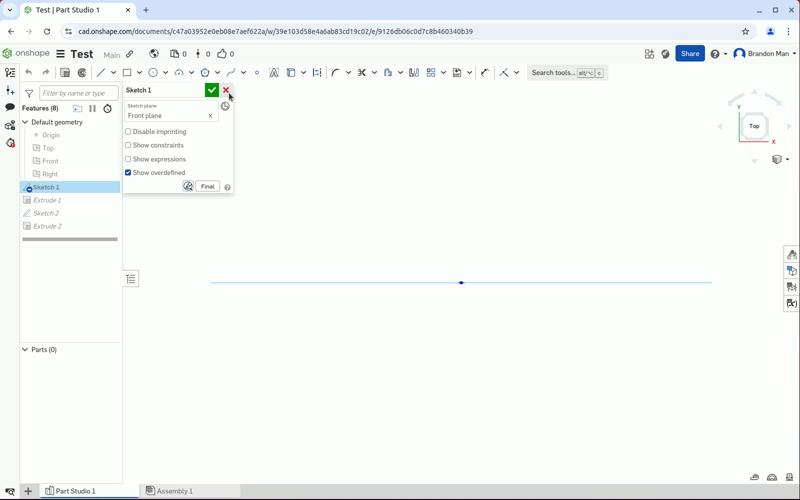
key(shift+s)
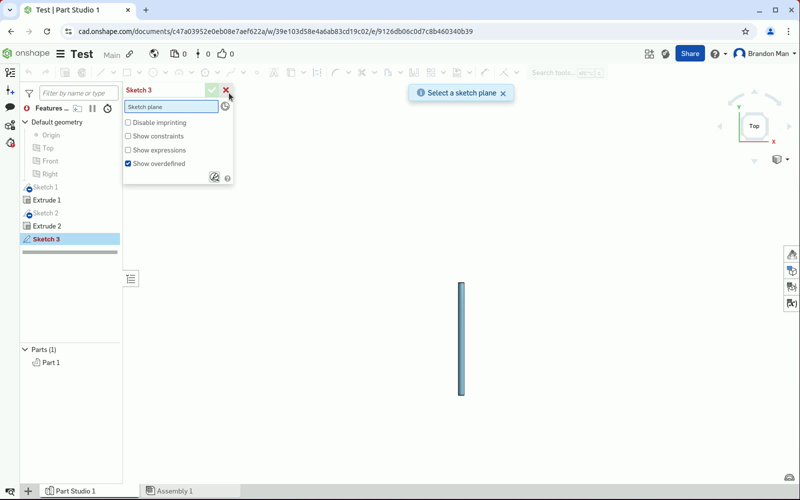
mouse_move(73, 150)
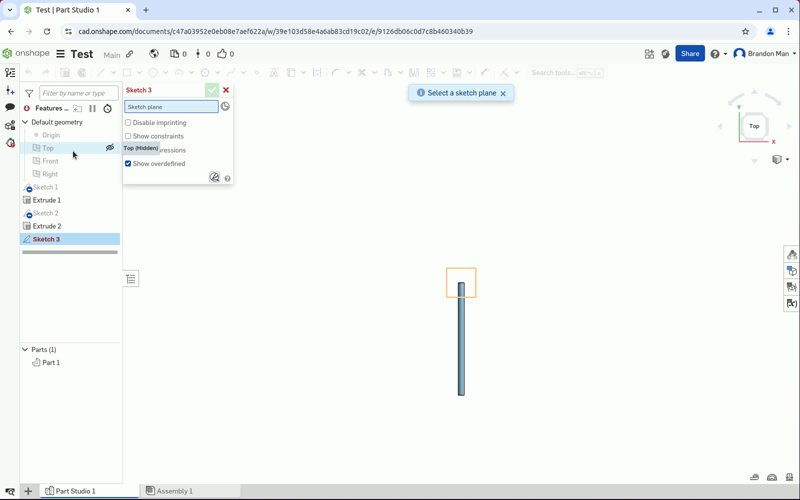
click(73, 150)
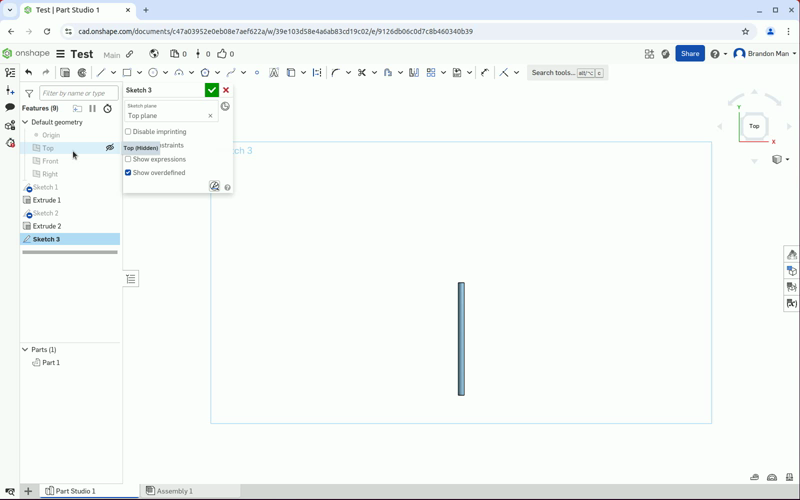
mouse_move(73, 352)
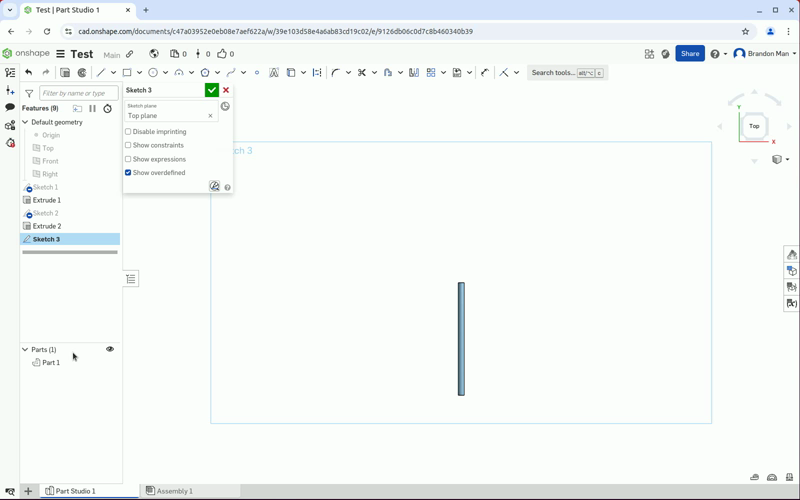
key(y)
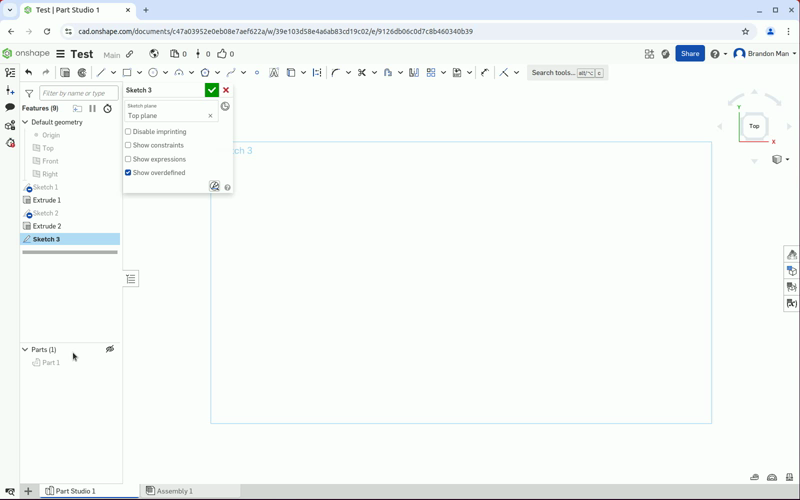
key(a)
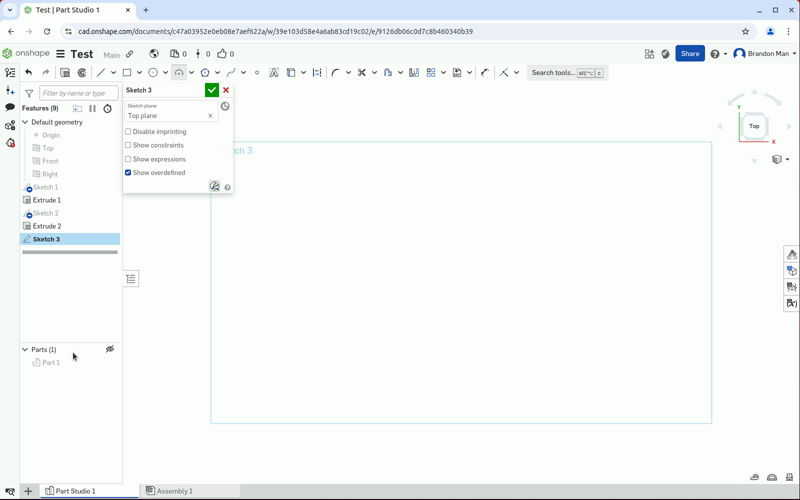
key_down(shift)
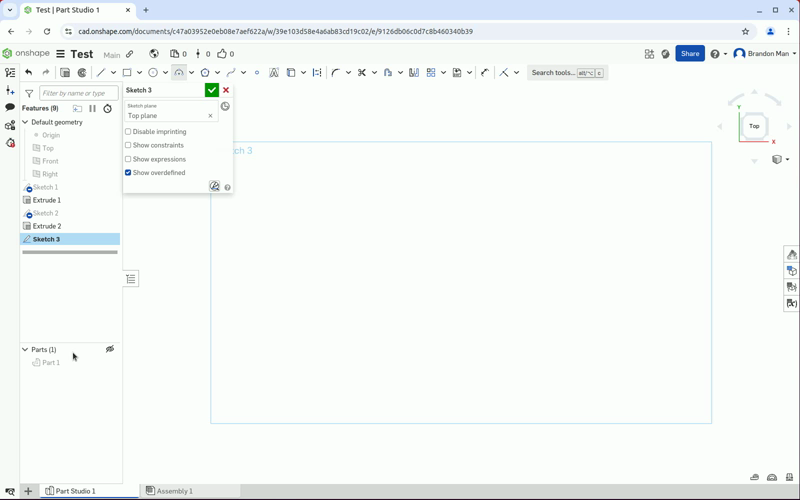
mouse_move(458, 282)
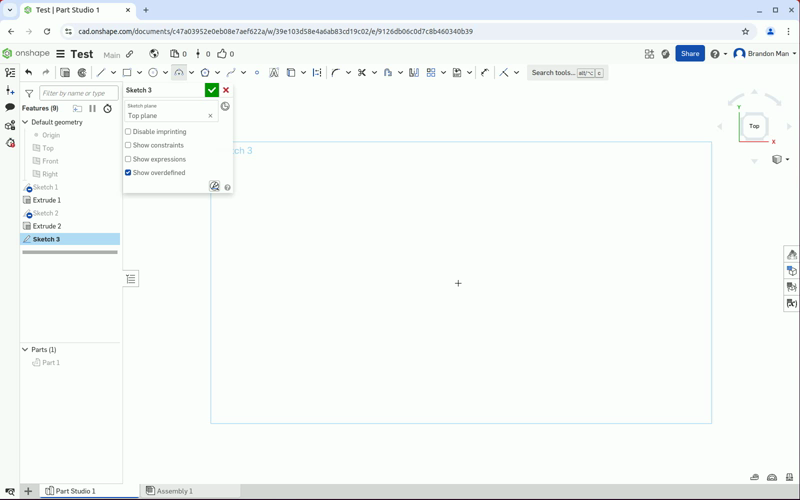
click(458, 282)
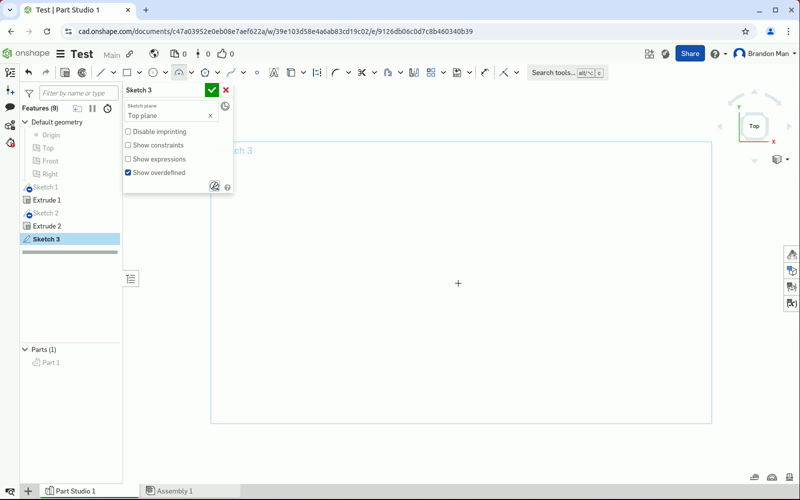
key_up(shift)
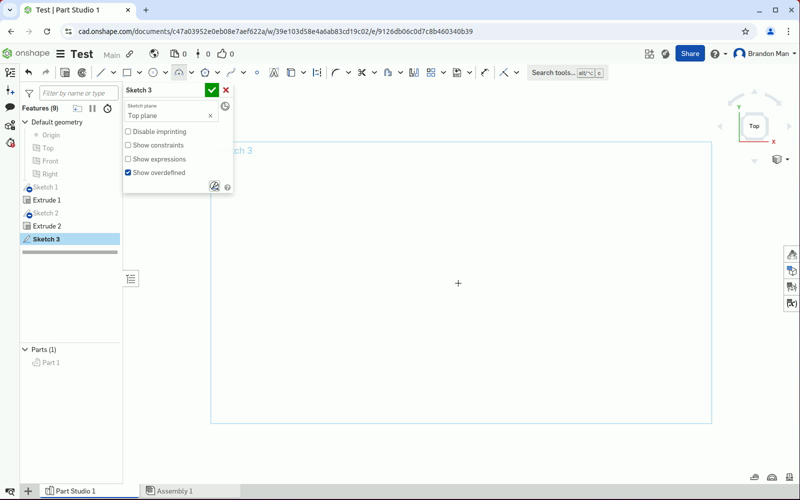
key_down(shift)
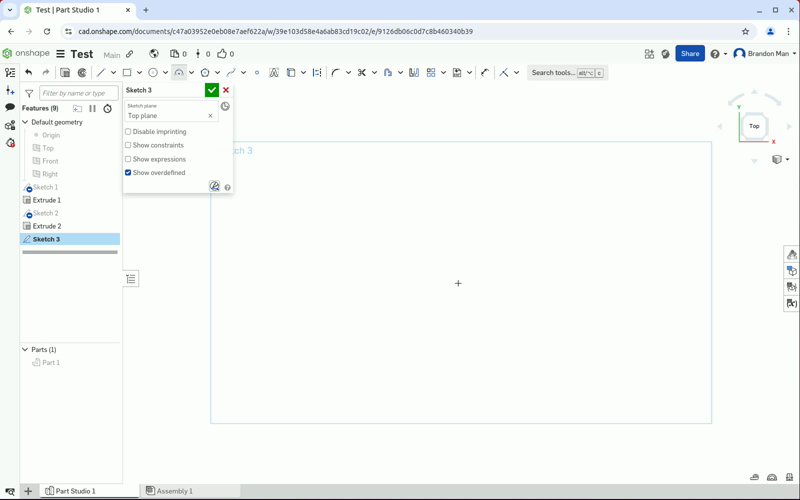
mouse_move(464, 282)
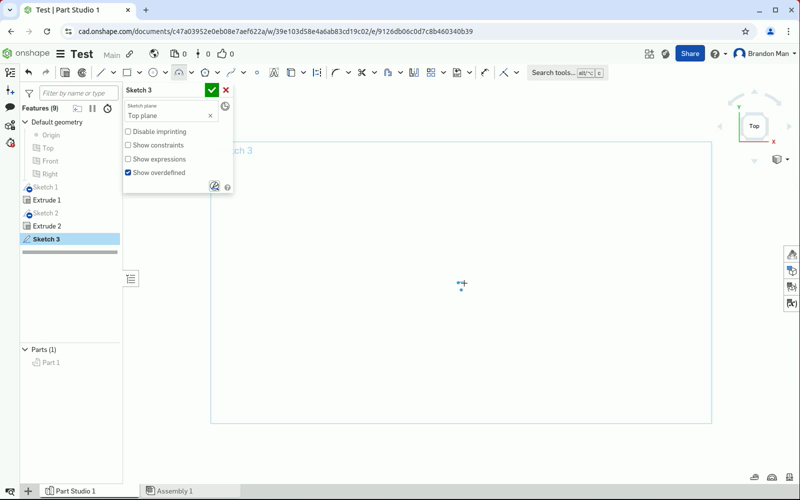
scroll(6)
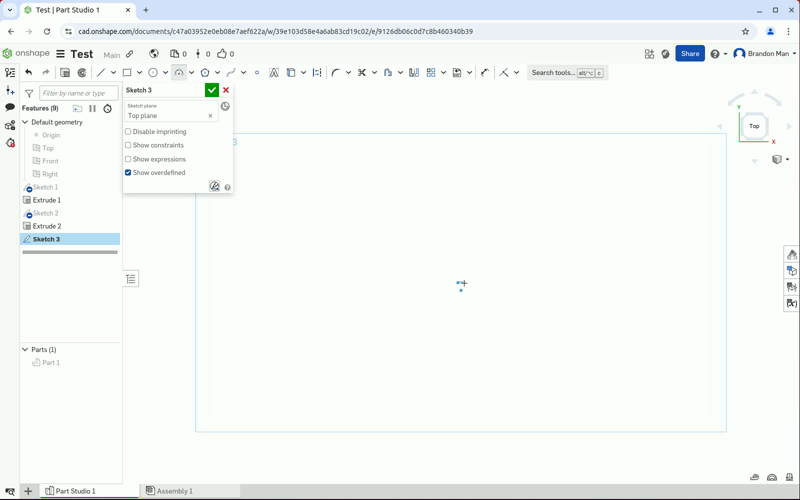
scroll(6)
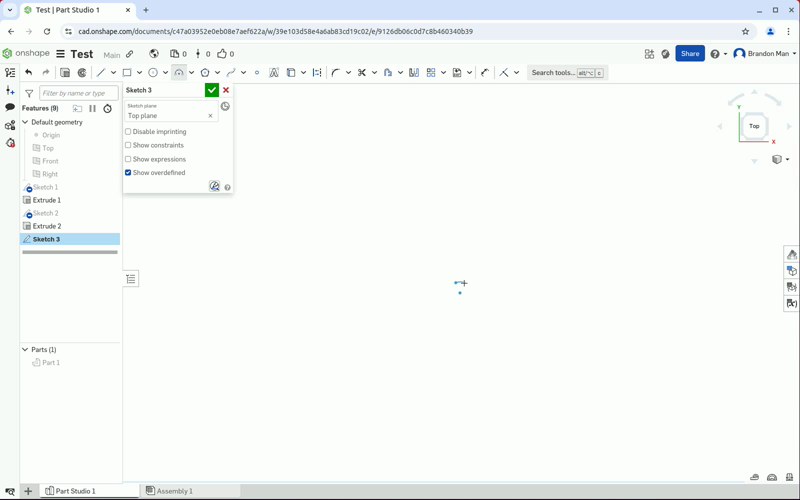
scroll(6)
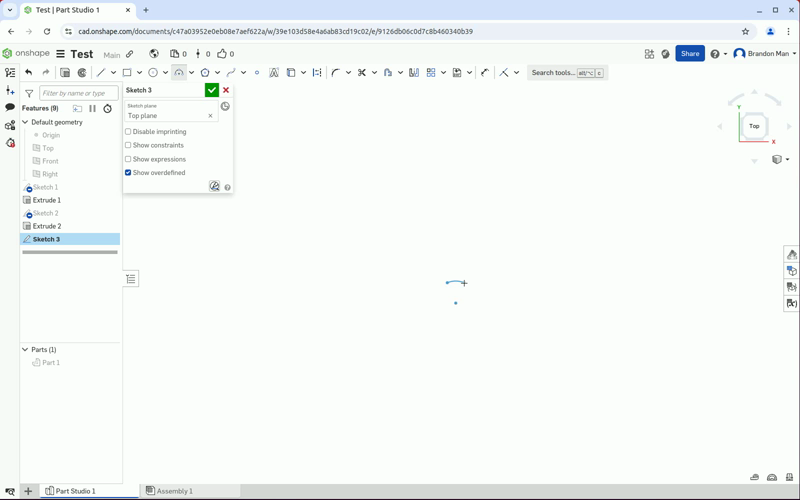
scroll(6)
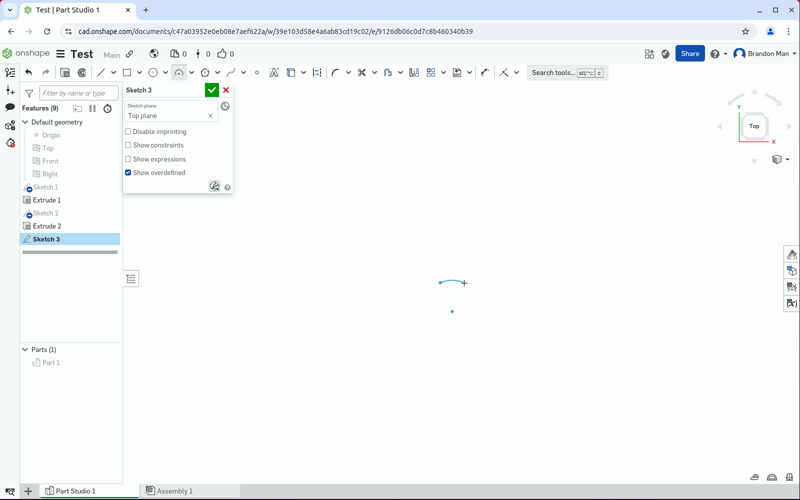
scroll(6)
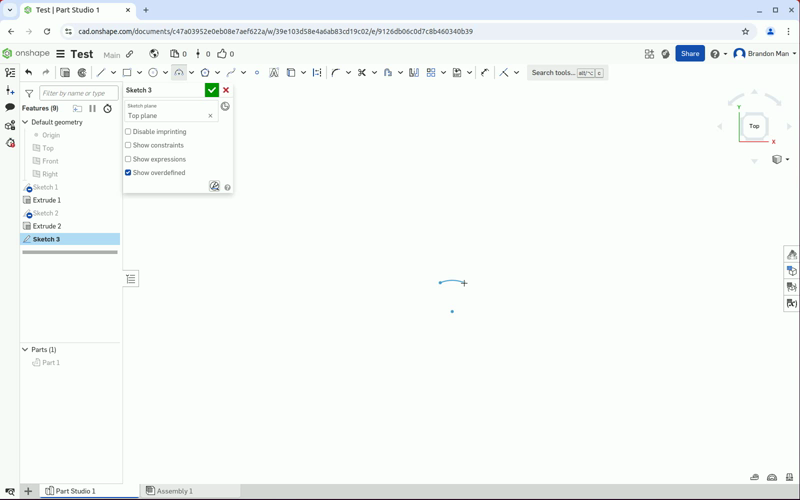
scroll(6)
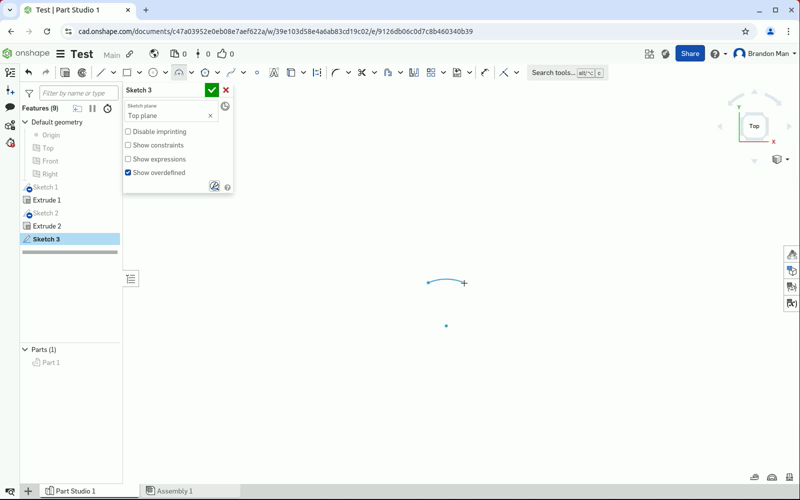
scroll(6)
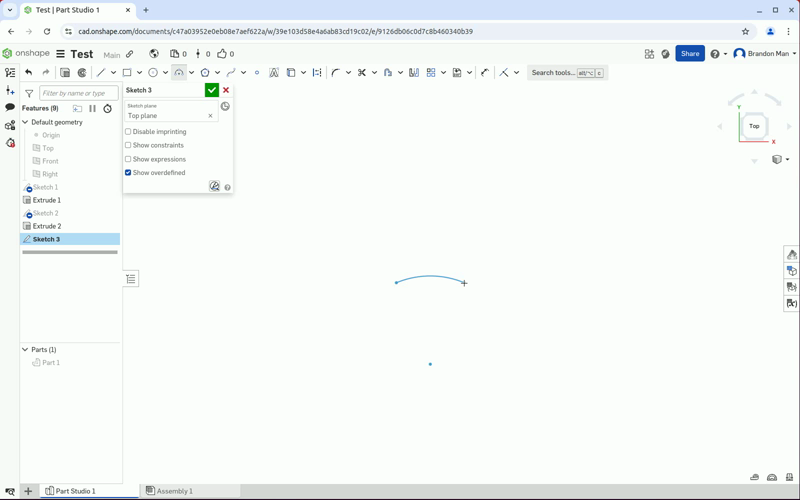
click(464, 282)
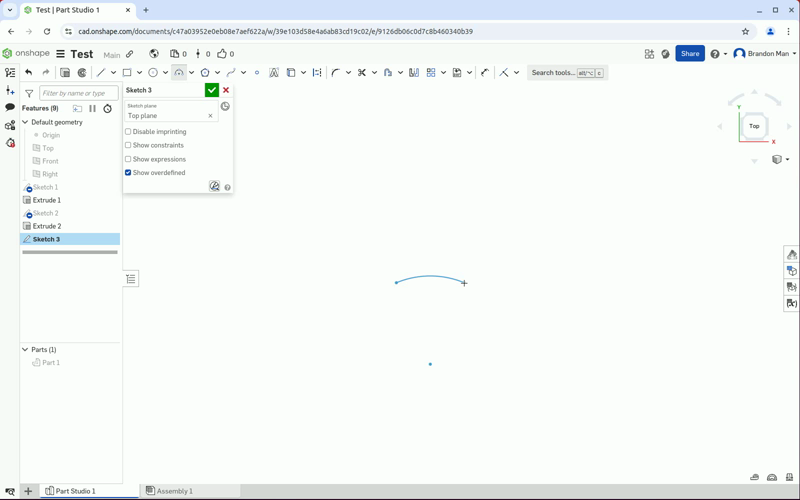
scroll(-6)
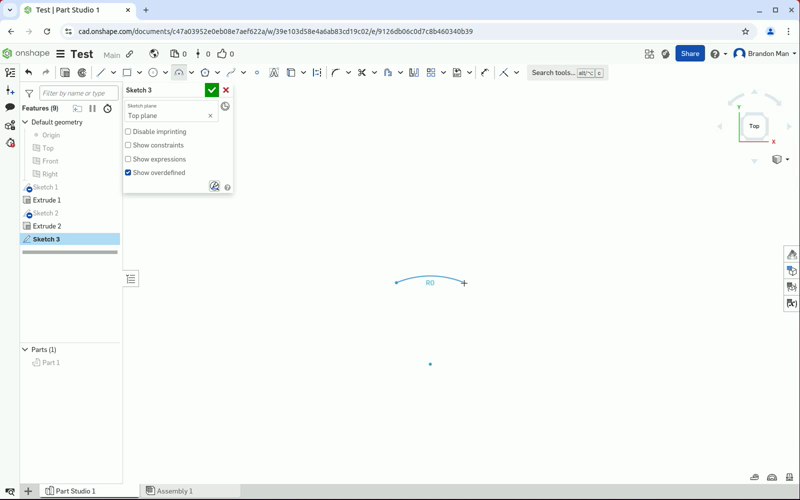
scroll(-6)
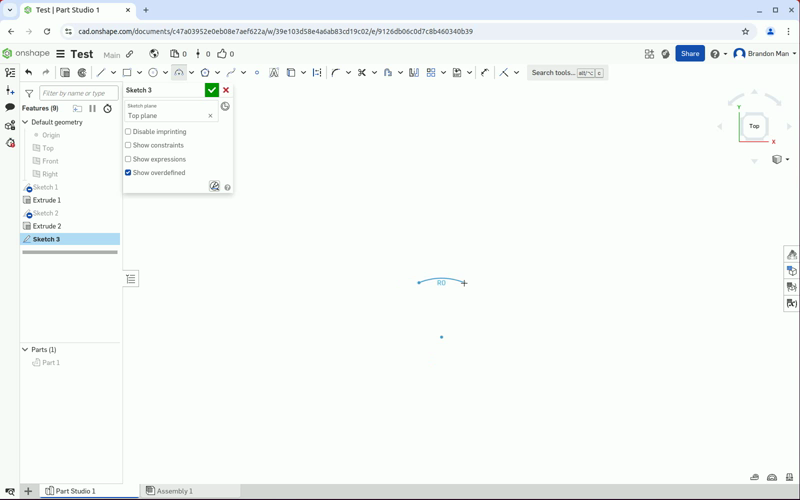
scroll(-6)
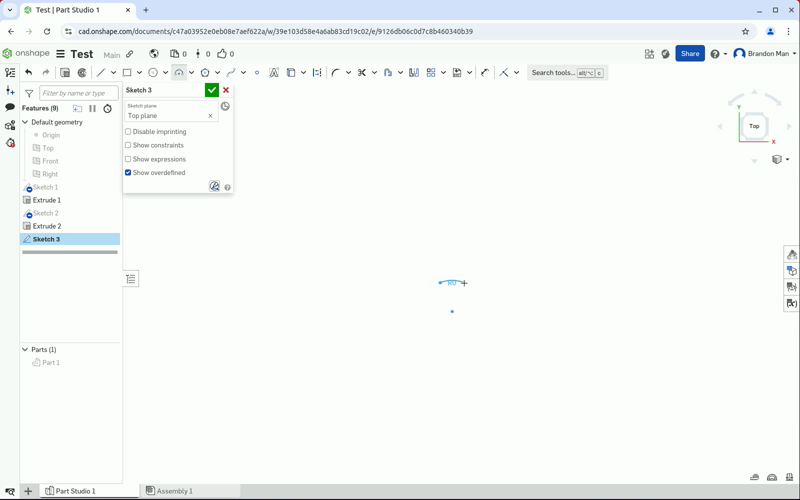
scroll(-6)
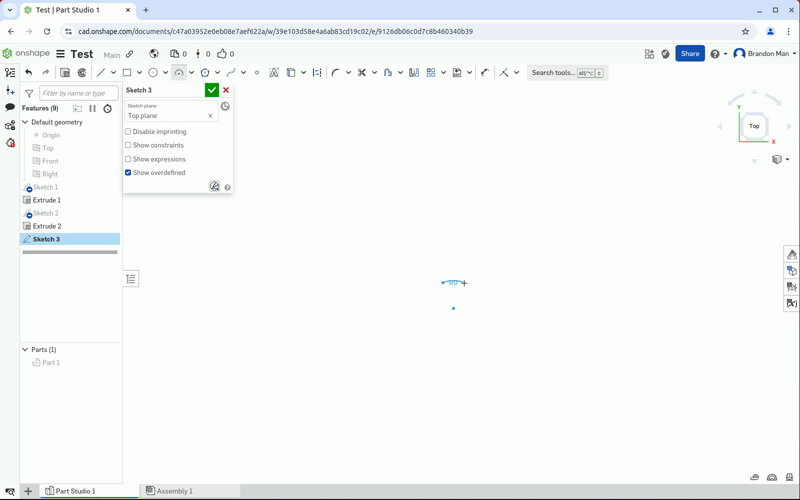
scroll(-6)
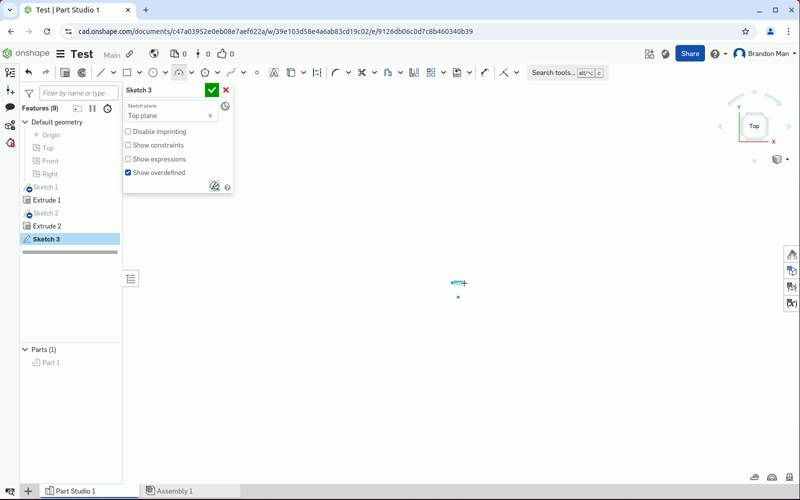
scroll(-6)
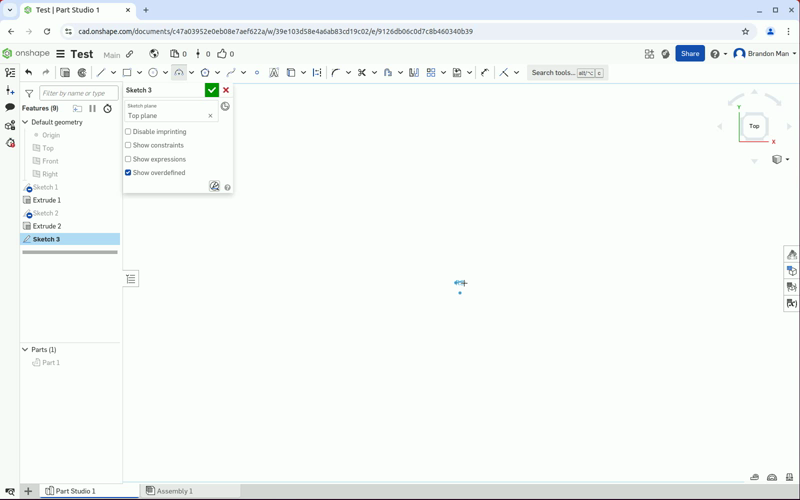
scroll(-6)
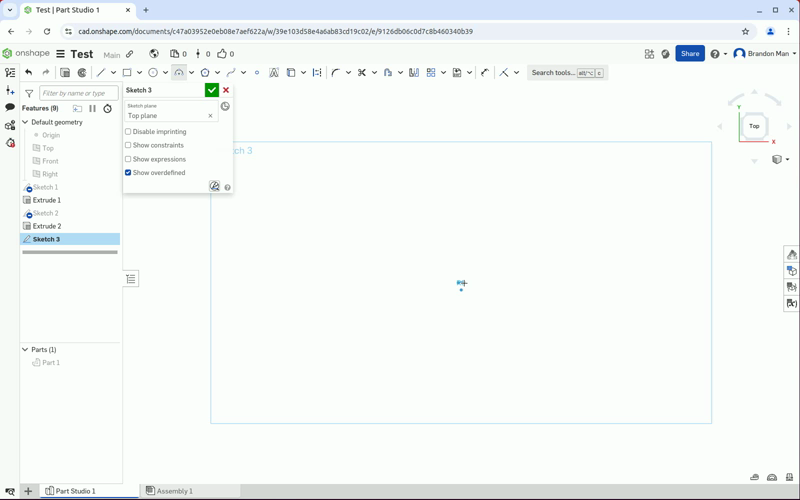
mouse_move(461, 285)
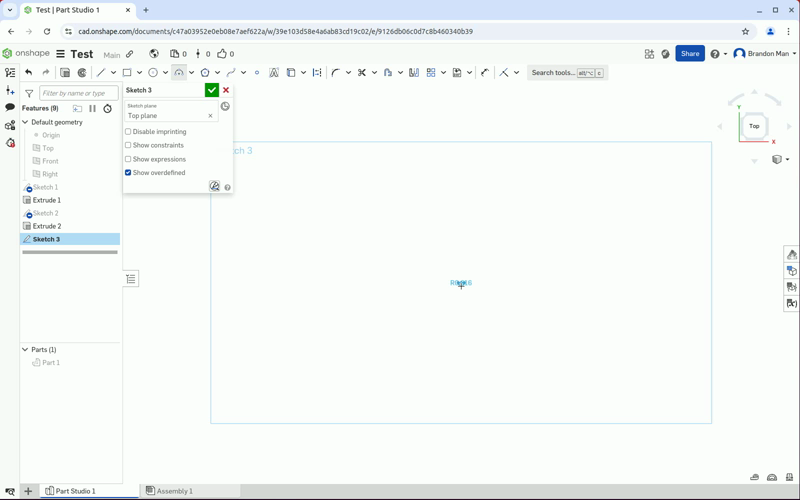
scroll(6)
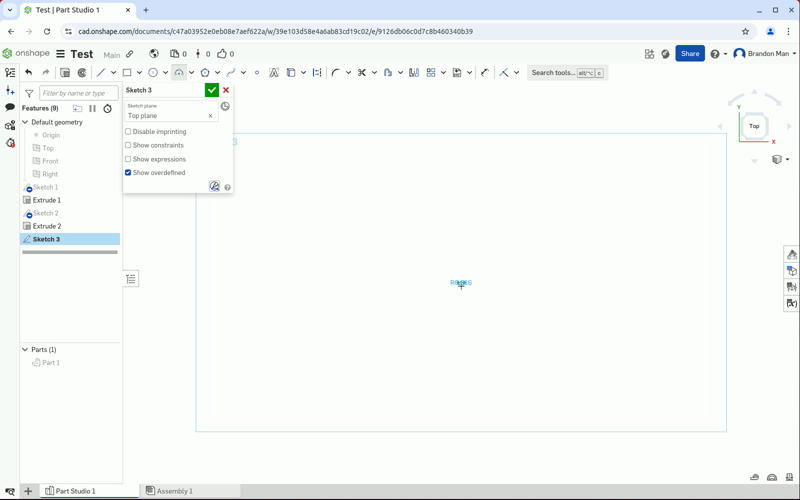
scroll(6)
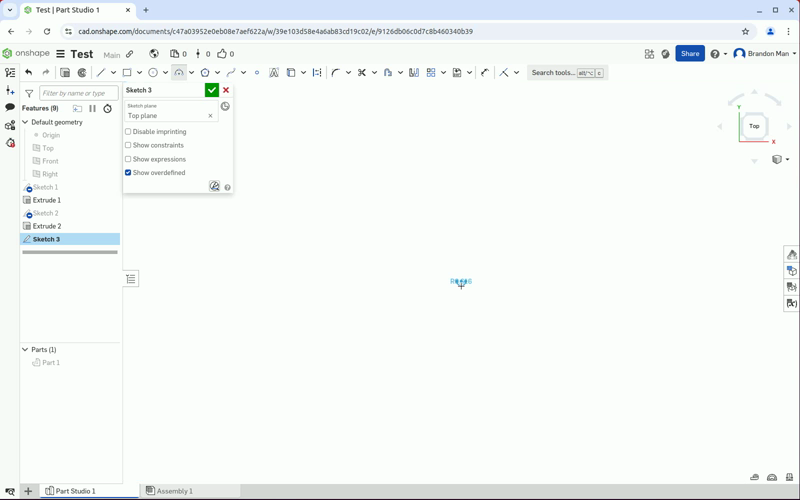
scroll(6)
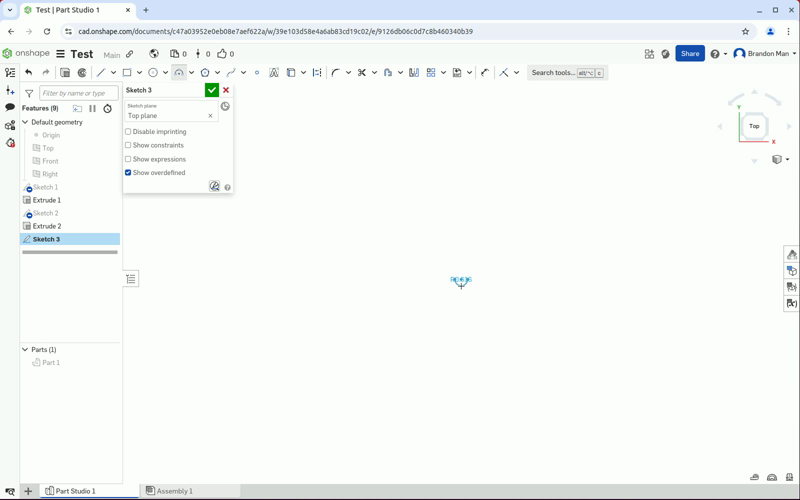
scroll(6)
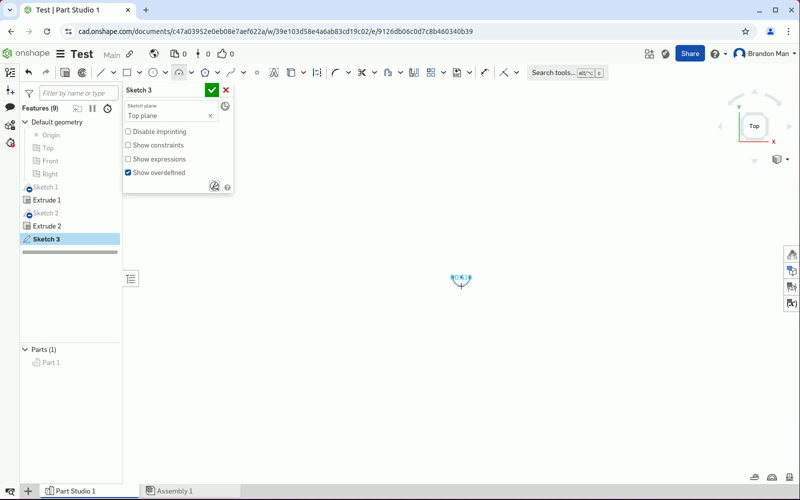
scroll(6)
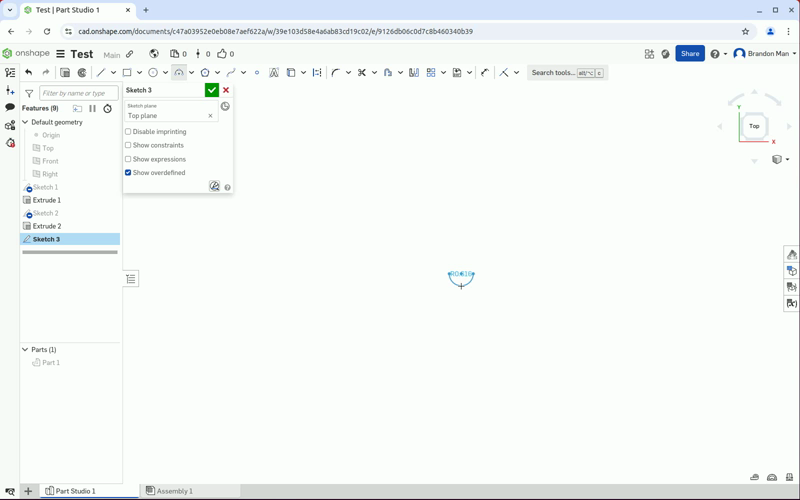
scroll(6)
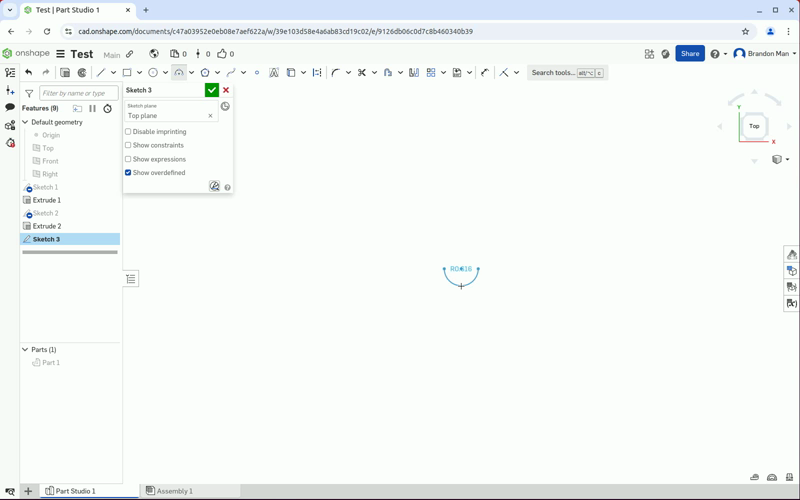
scroll(6)
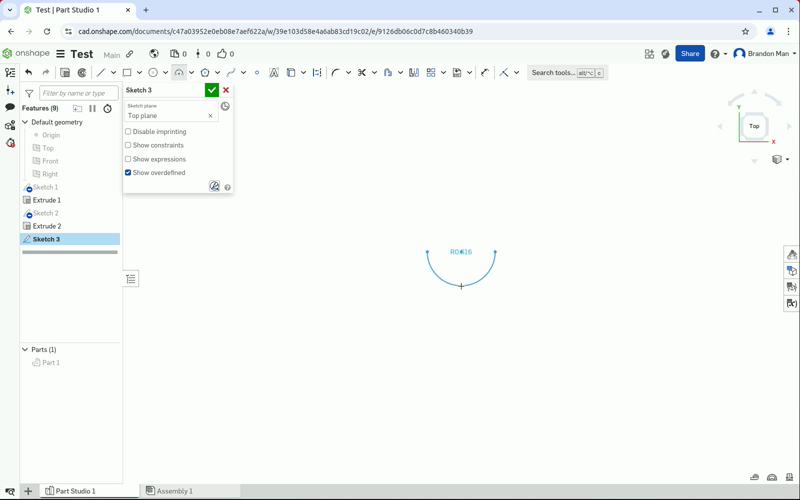
click(461, 285)
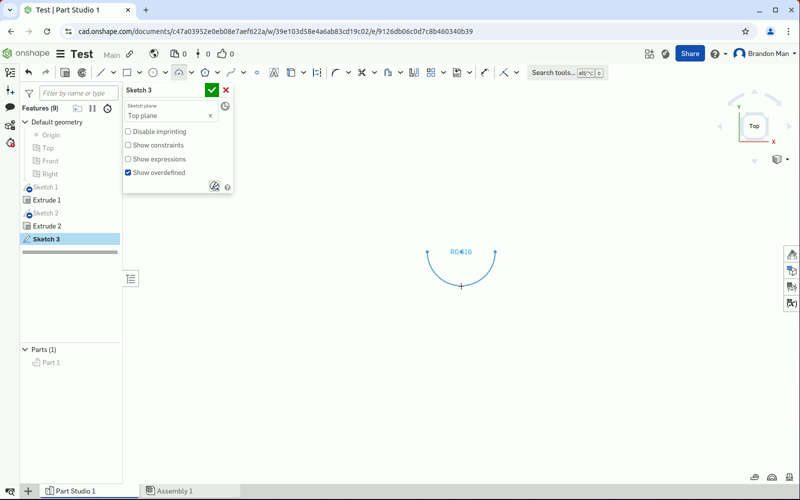
scroll(-6)
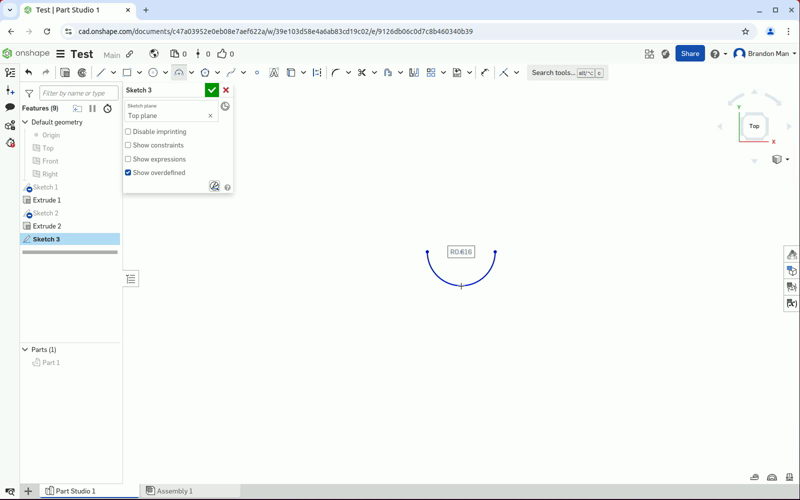
scroll(-6)
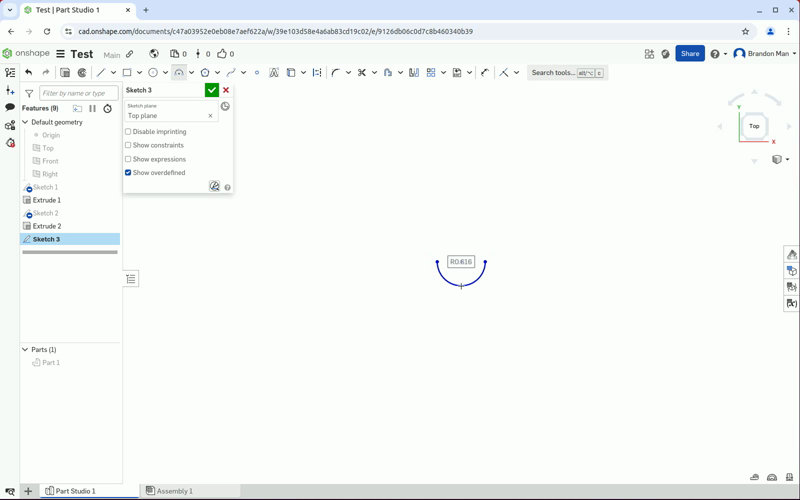
scroll(-6)
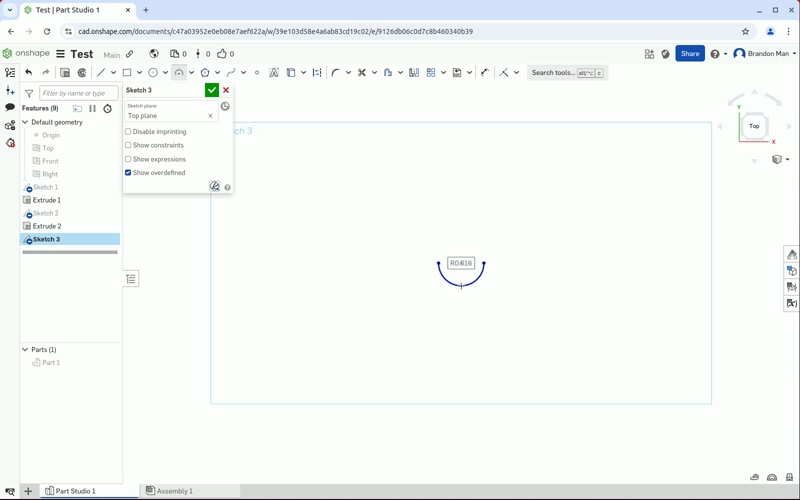
scroll(-6)
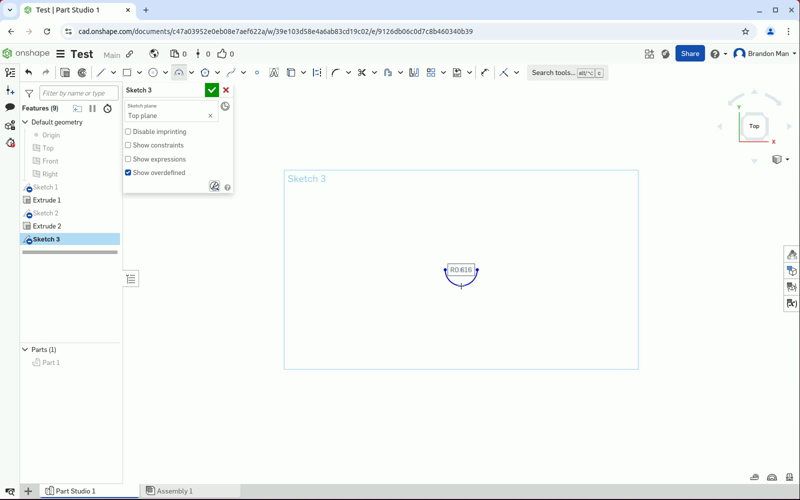
scroll(-6)
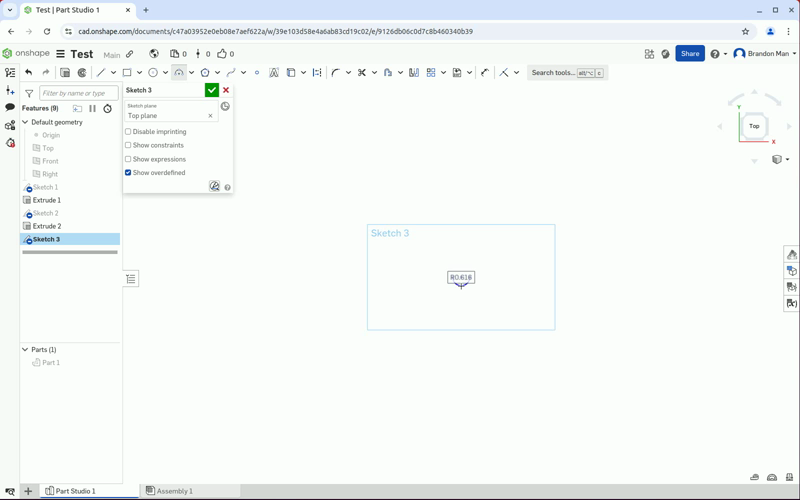
scroll(-6)
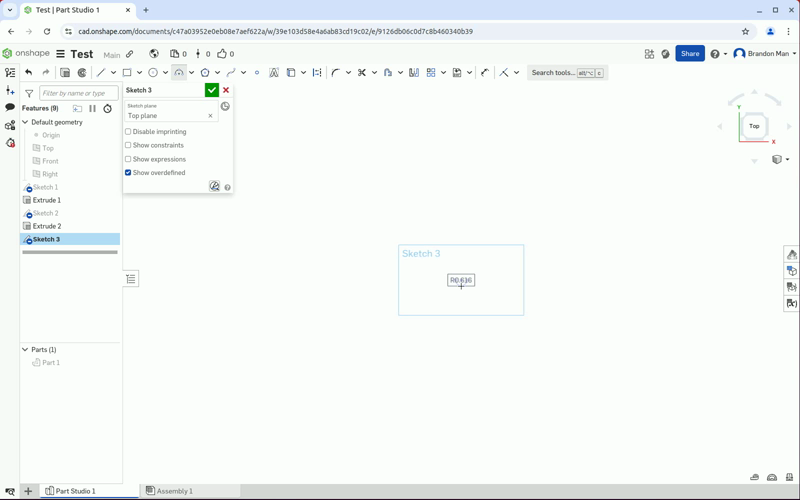
scroll(-6)
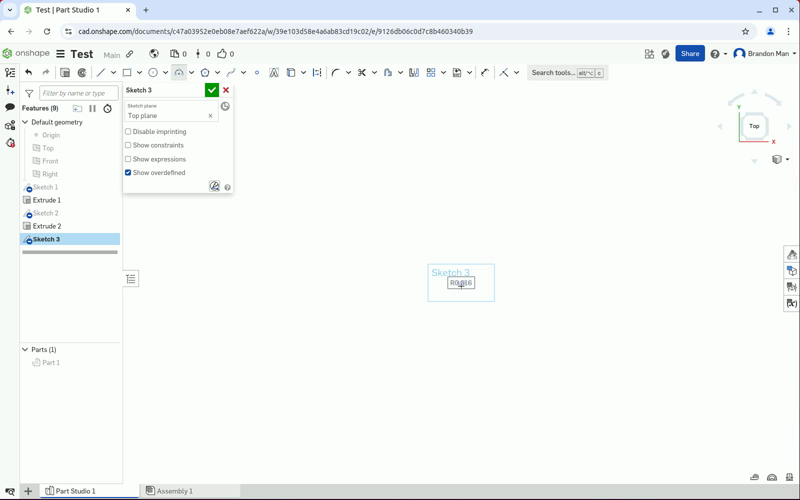
key_up(shift)
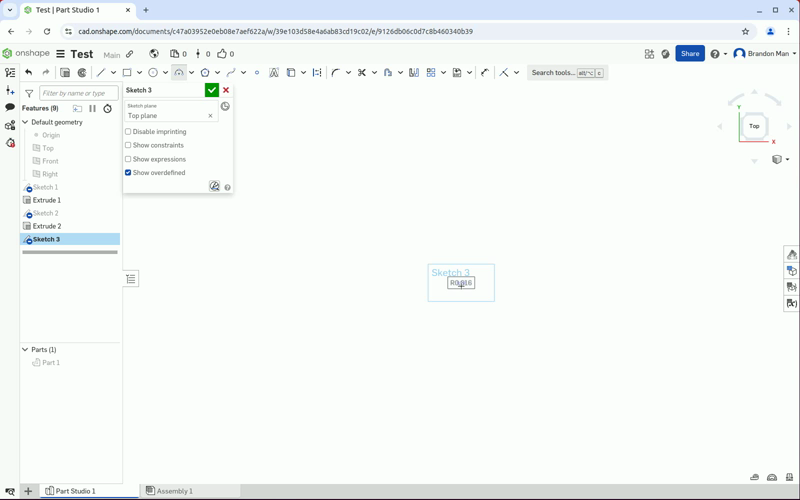
key(esc)
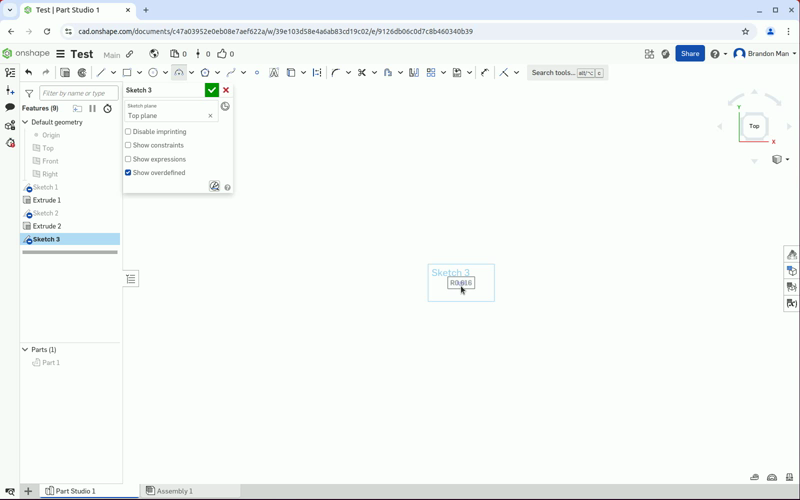
key(l)
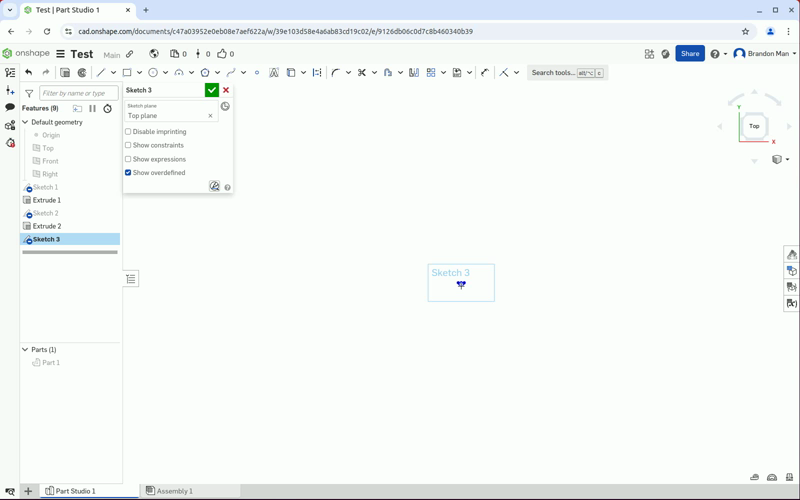
mouse_move(464, 282)
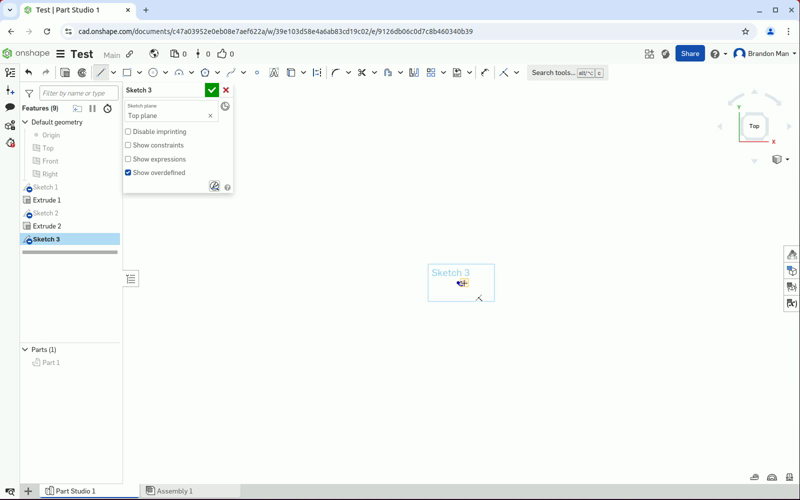
scroll(6)
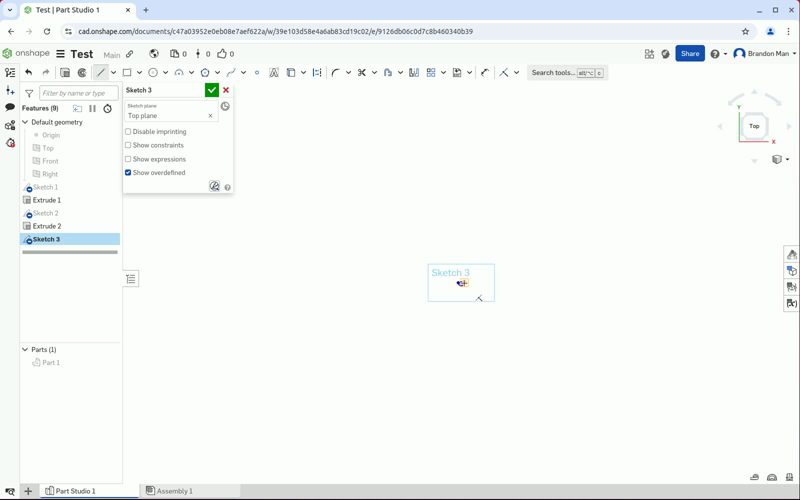
scroll(6)
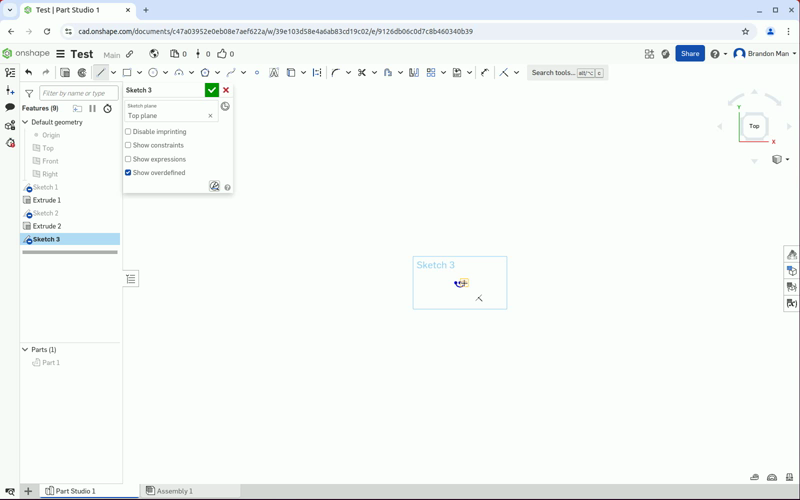
scroll(6)
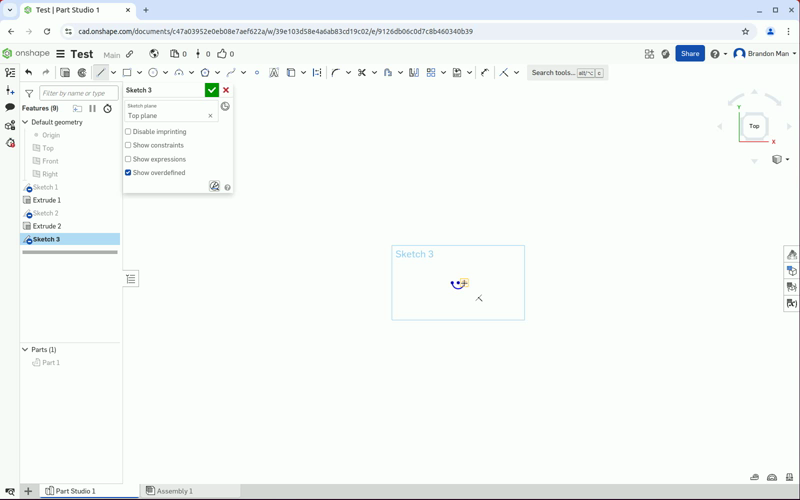
scroll(6)
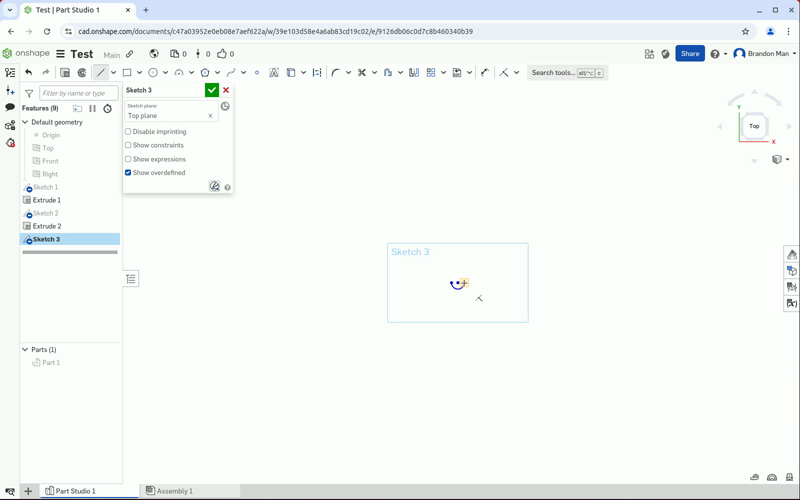
scroll(6)
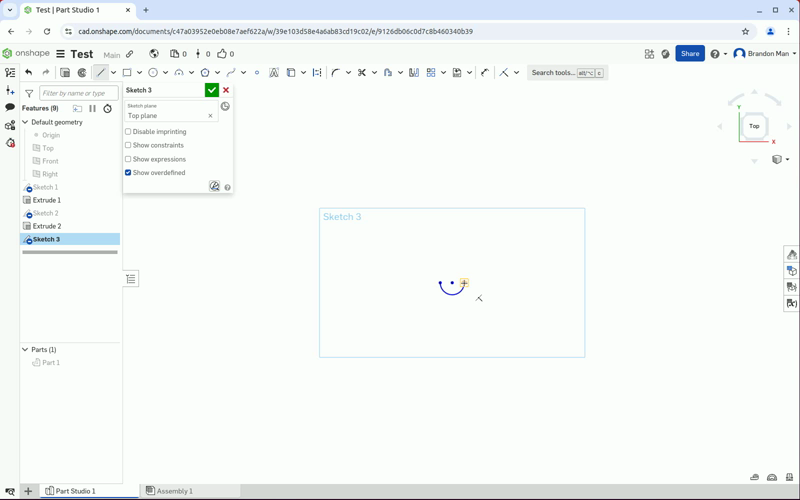
scroll(6)
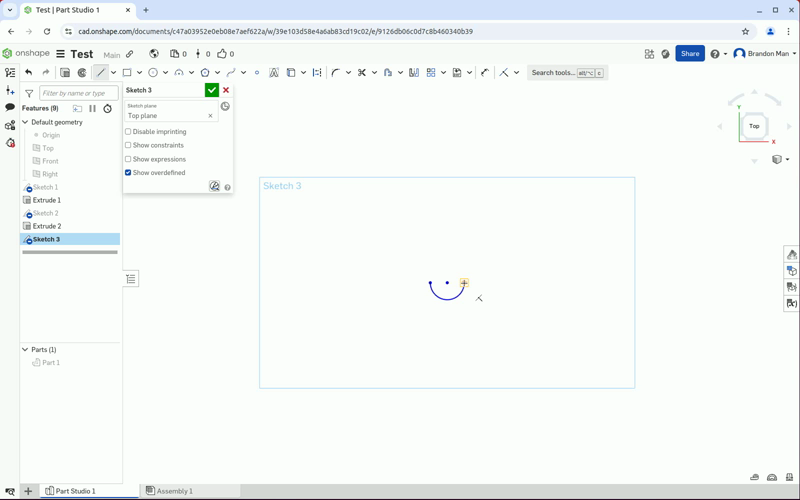
scroll(6)
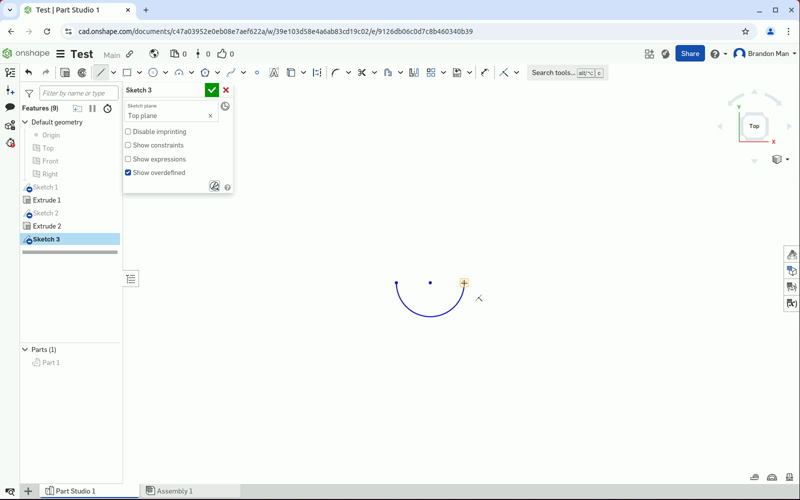
click(464, 282)
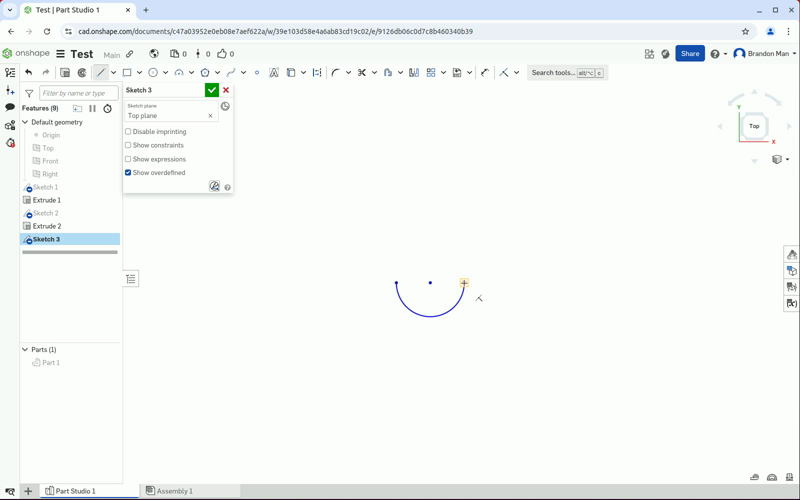
scroll(-6)
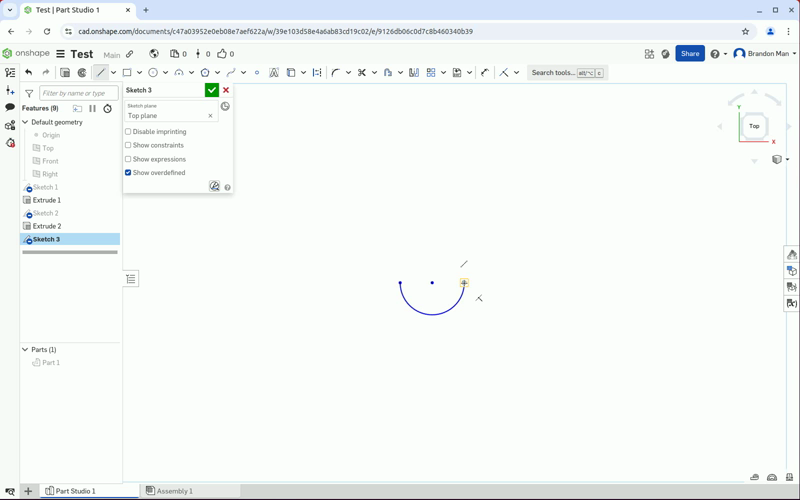
scroll(-6)
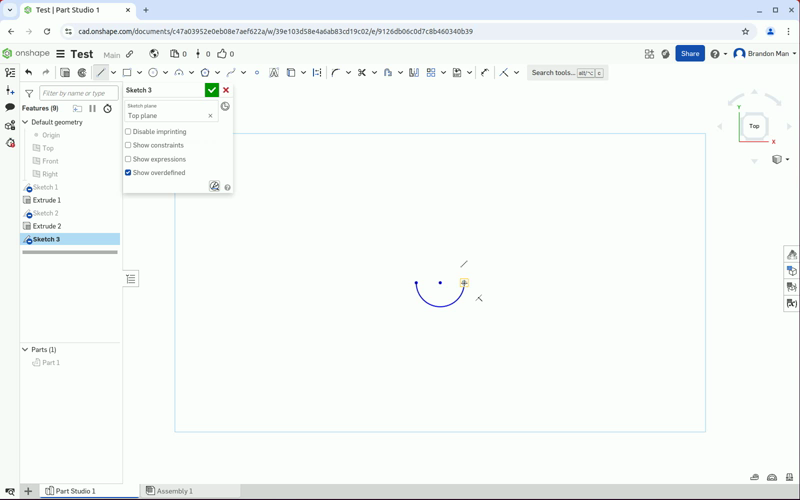
scroll(-6)
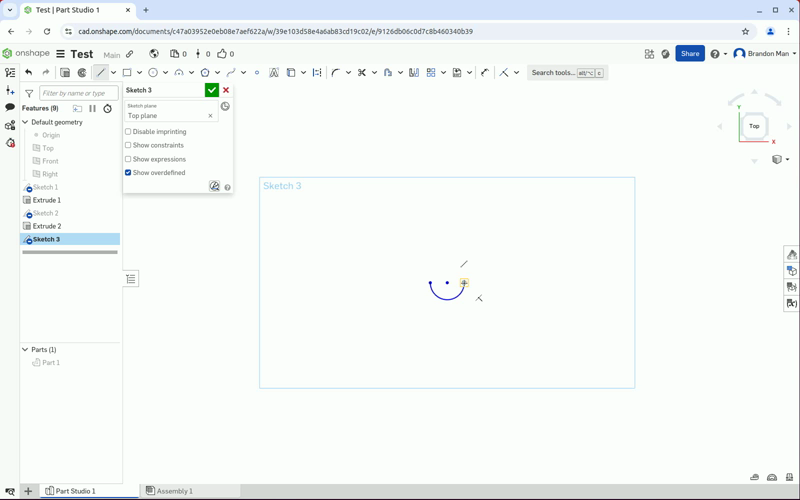
scroll(-6)
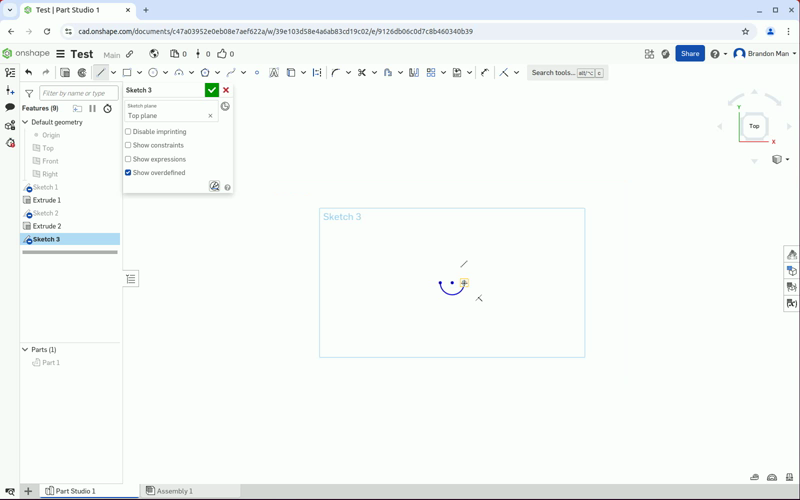
scroll(-6)
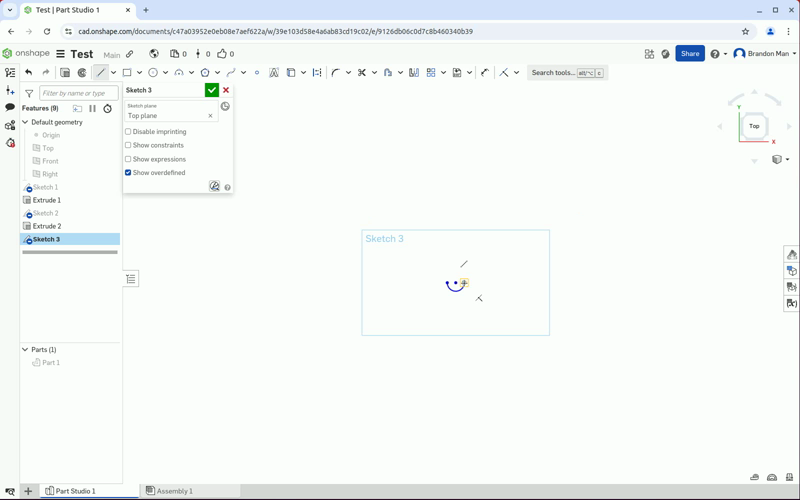
scroll(-6)
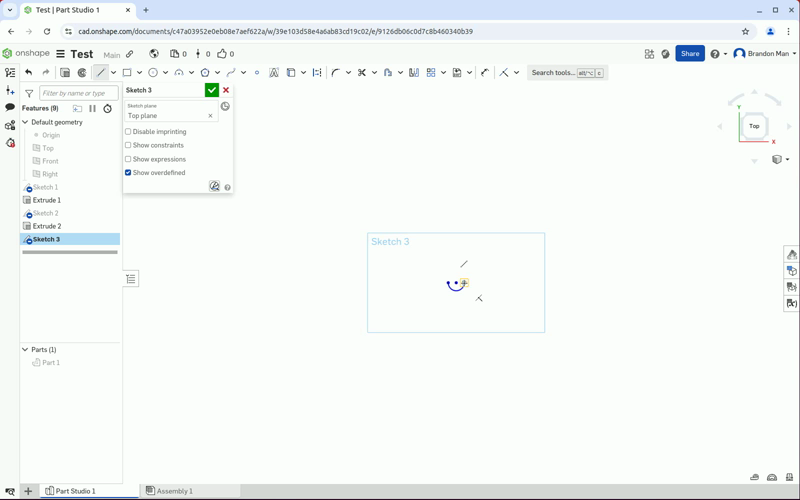
scroll(-6)
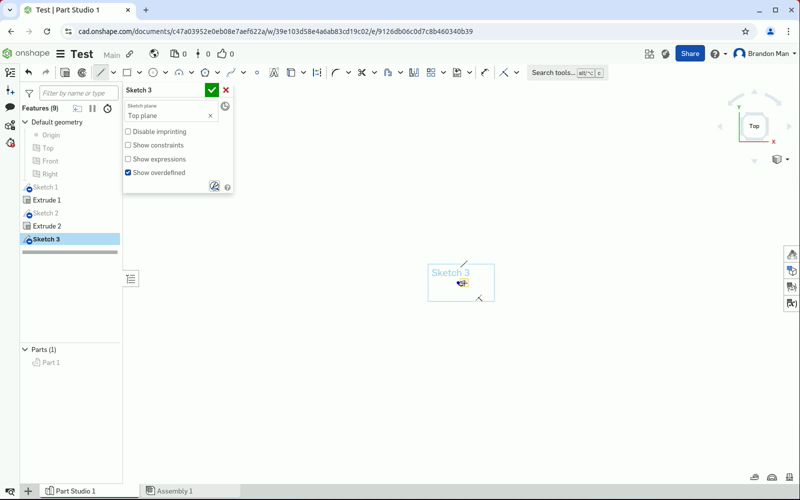
key_down(shift)
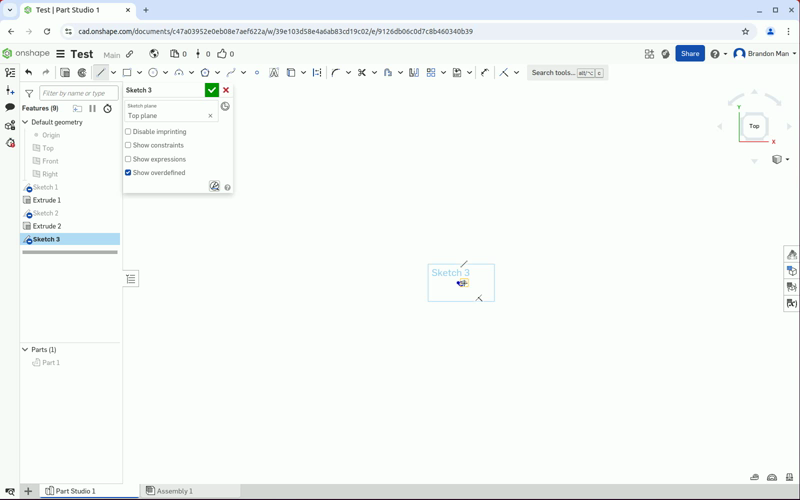
mouse_move(494, 282)
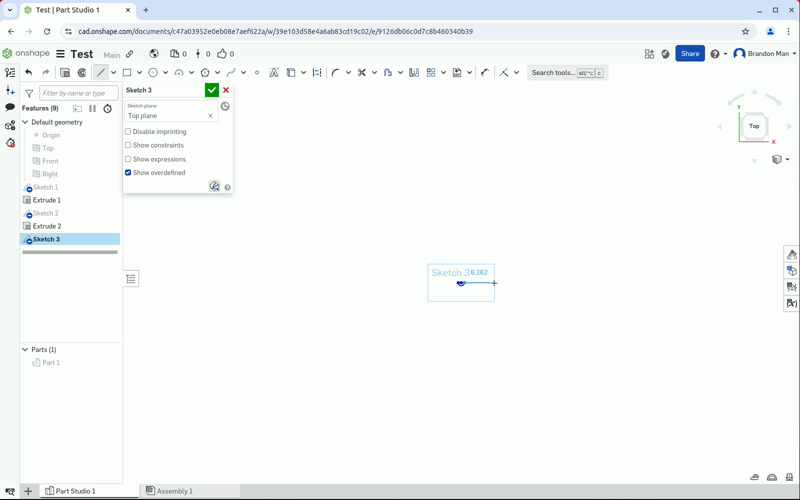
mouse_move(461, 282)
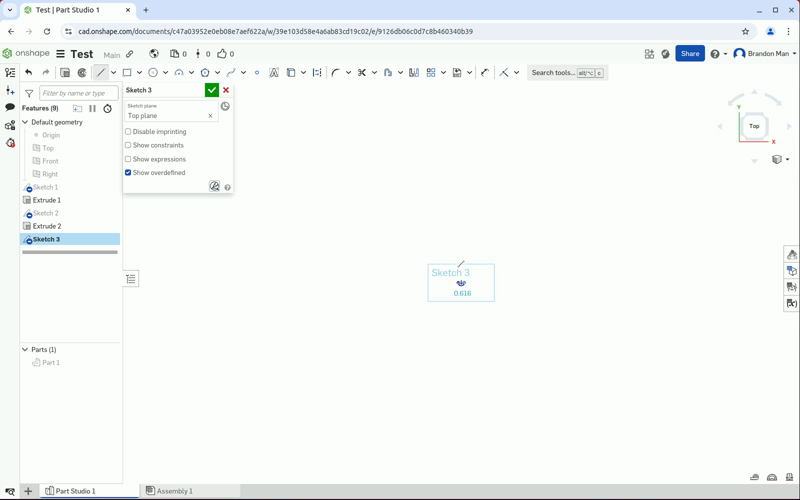
scroll(6)
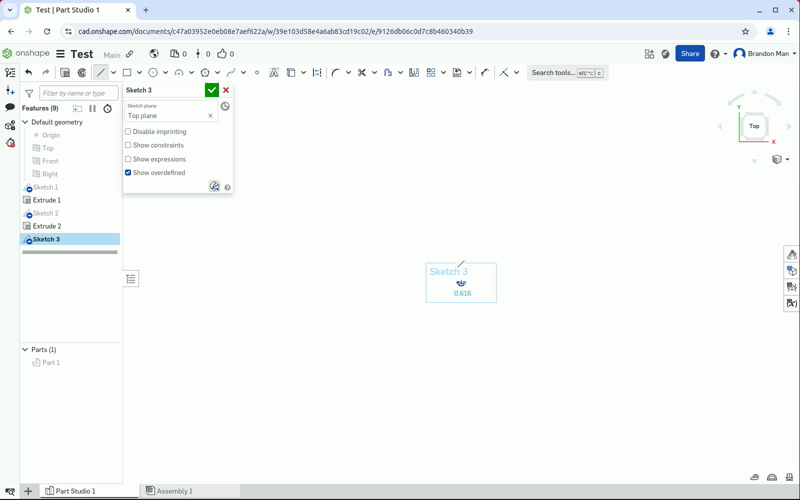
scroll(6)
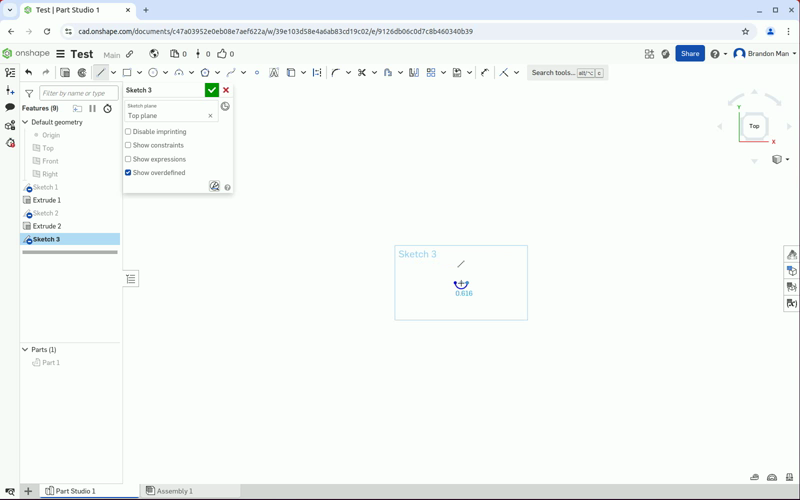
scroll(6)
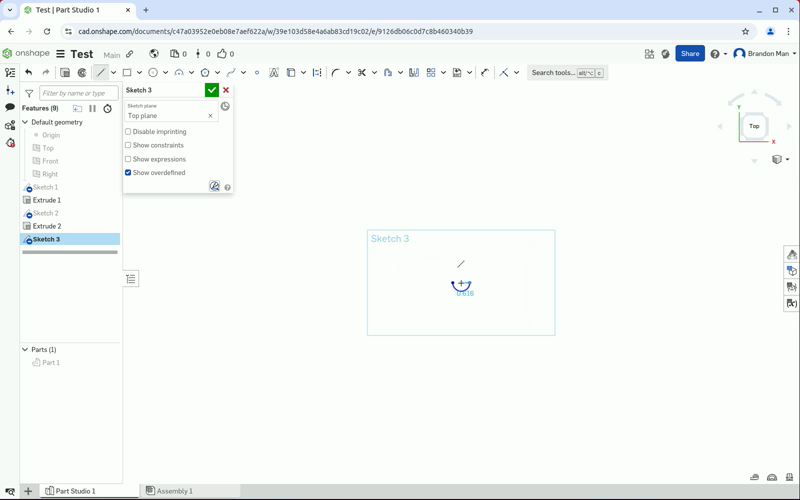
scroll(6)
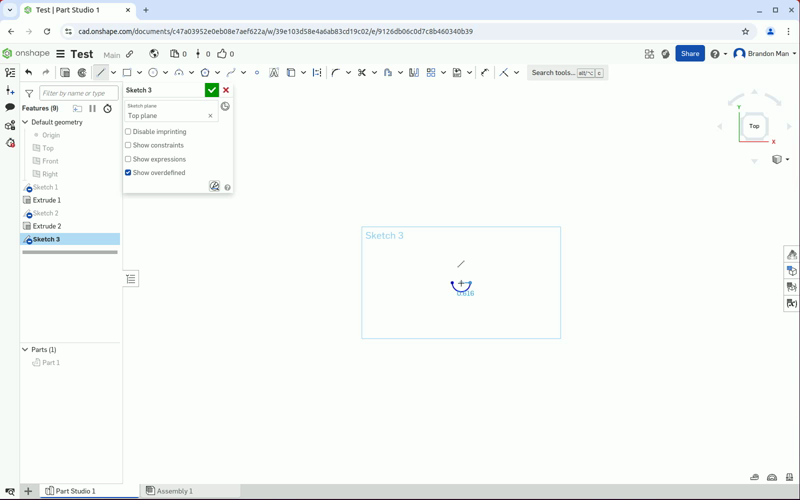
scroll(6)
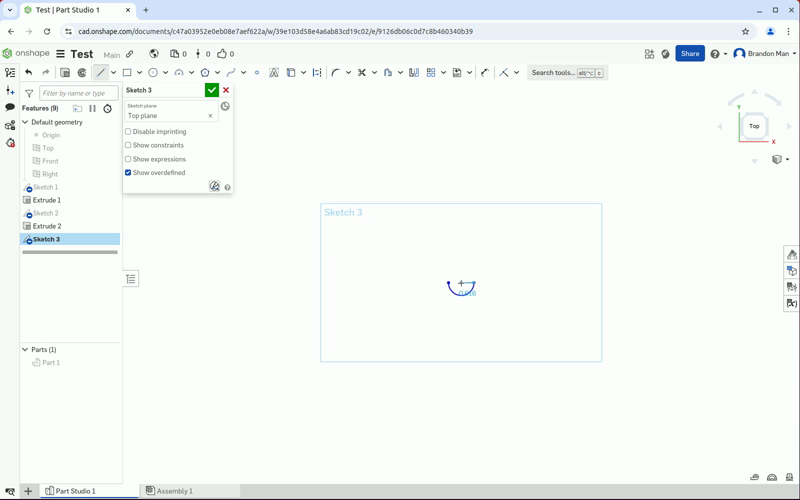
scroll(6)
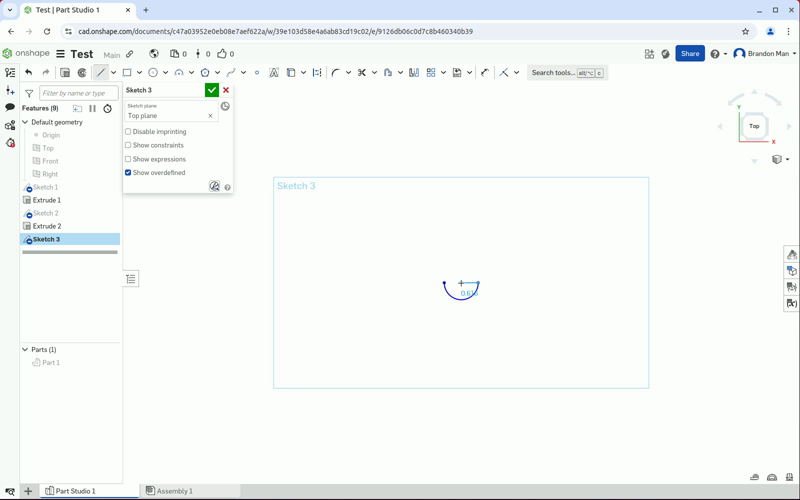
scroll(6)
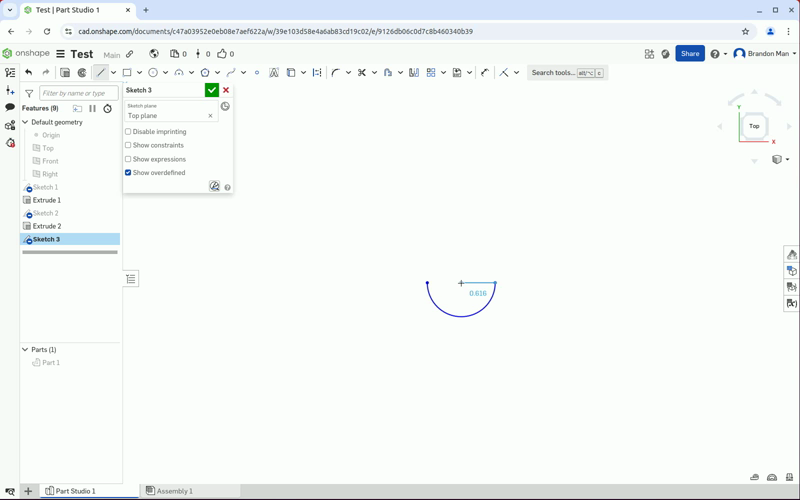
click(461, 282)
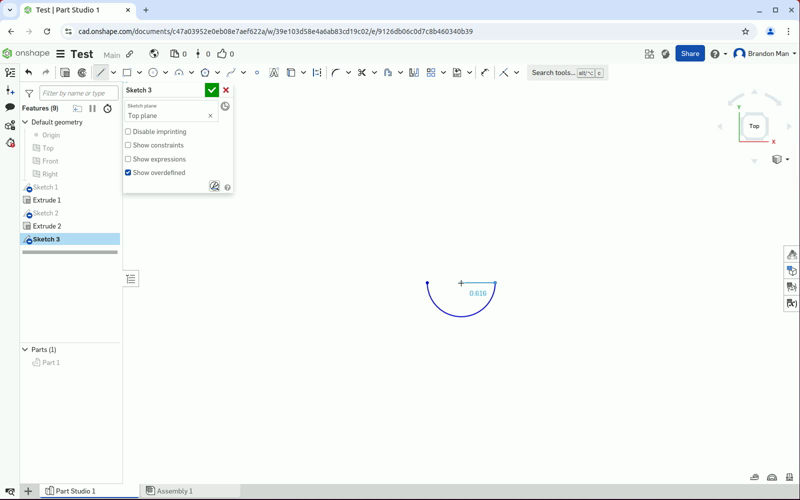
scroll(-6)
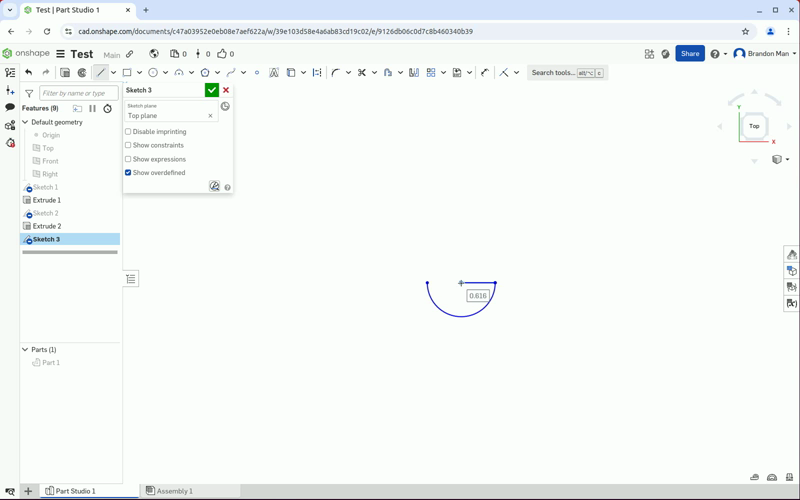
scroll(-6)
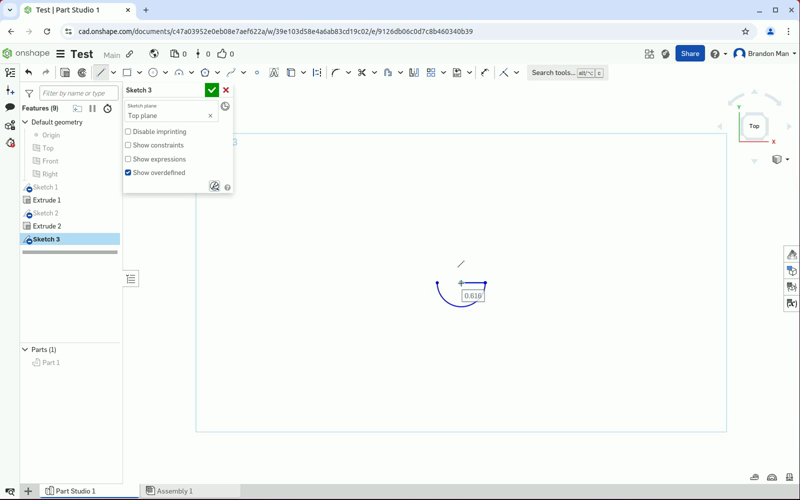
scroll(-6)
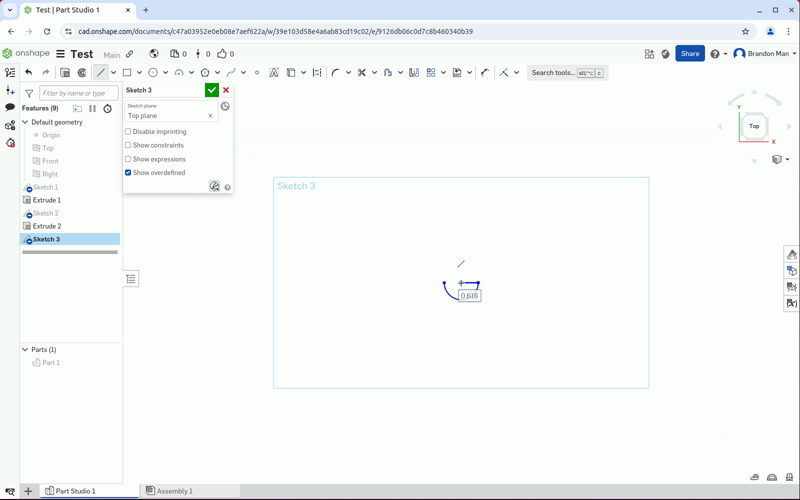
scroll(-6)
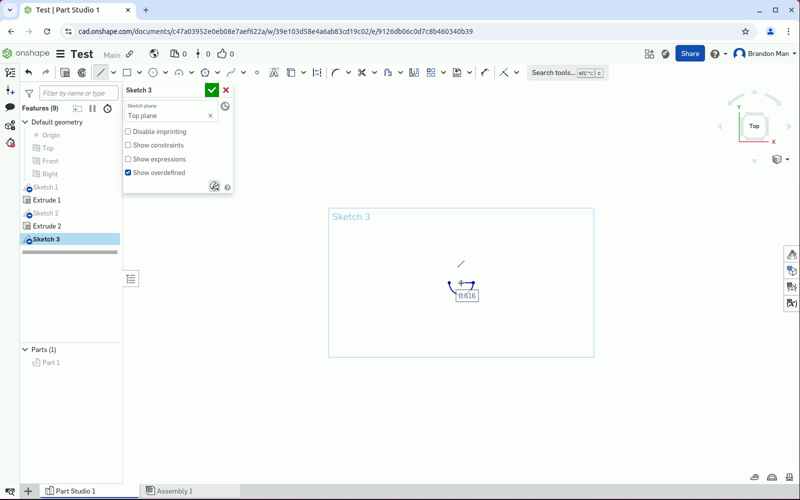
scroll(-6)
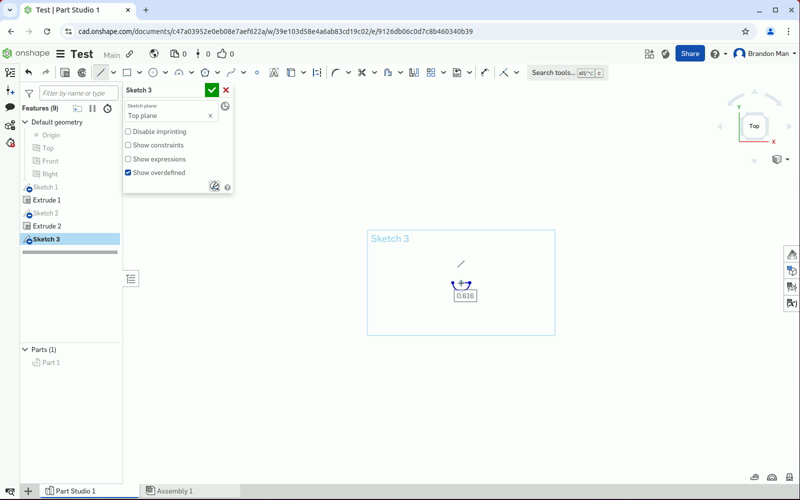
scroll(-6)
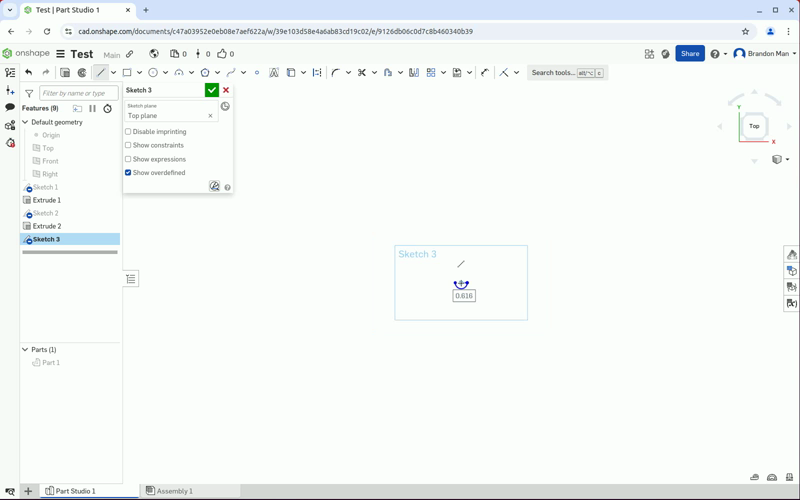
scroll(-6)
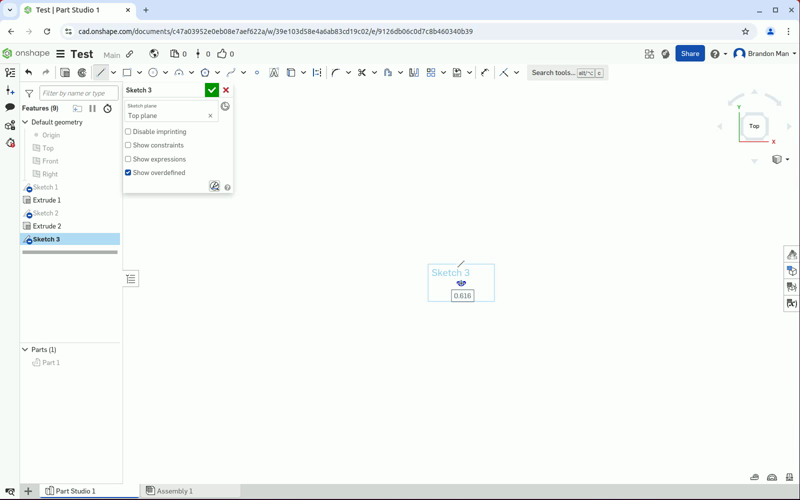
key_up(shift)
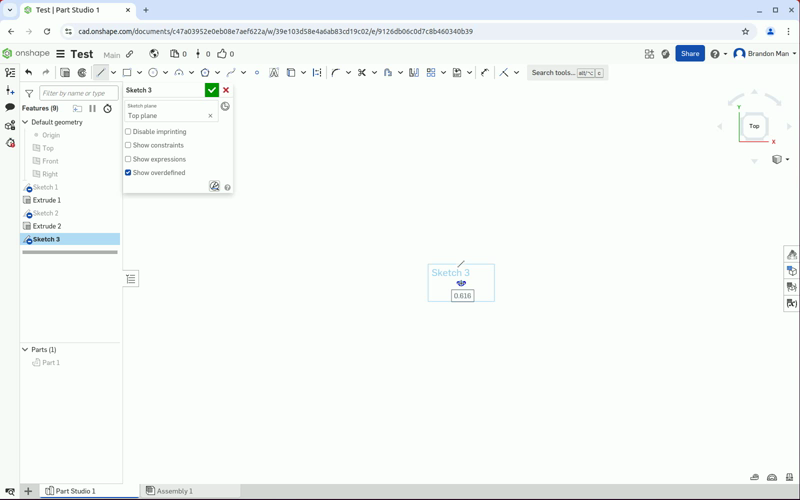
mouse_move(491, 282)
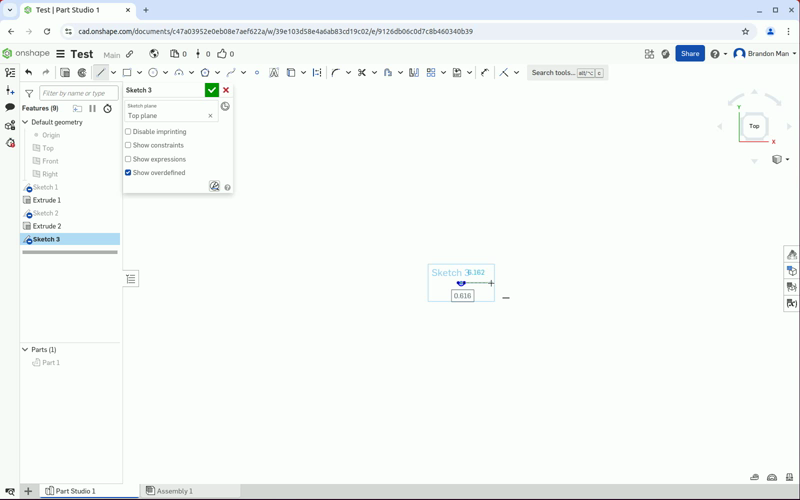
key_down(shift)
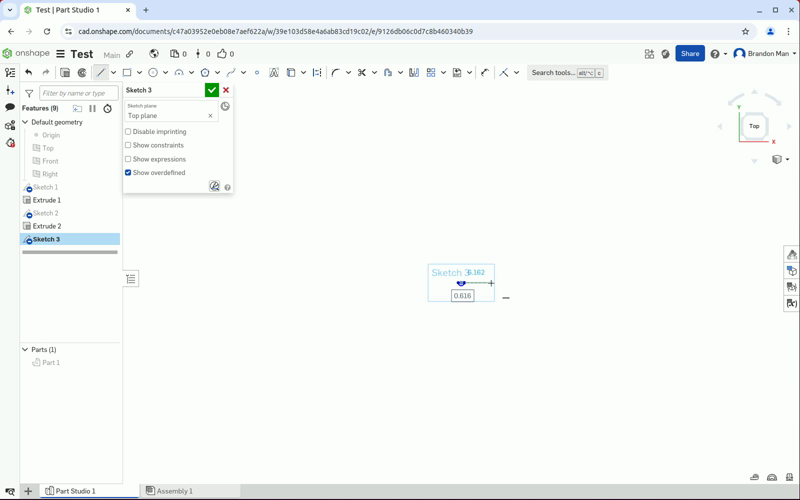
mouse_move(458, 282)
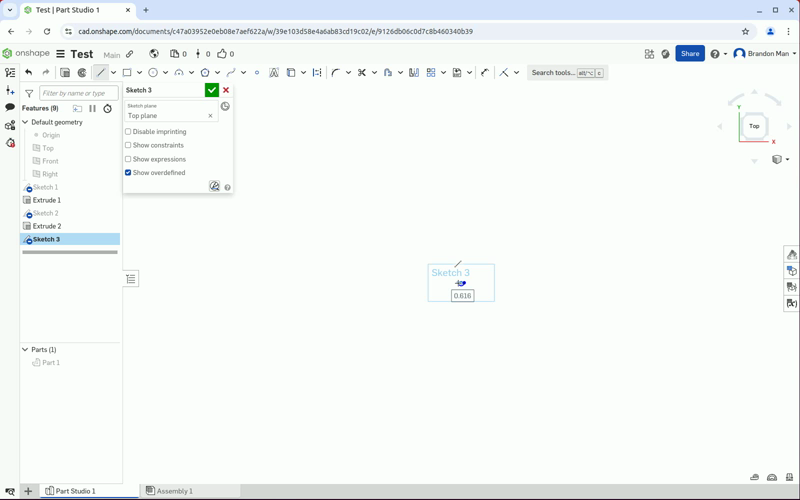
scroll(6)
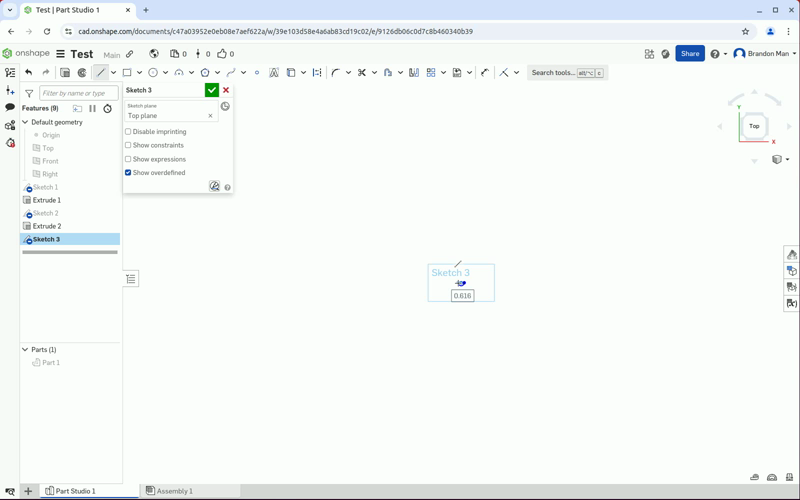
scroll(6)
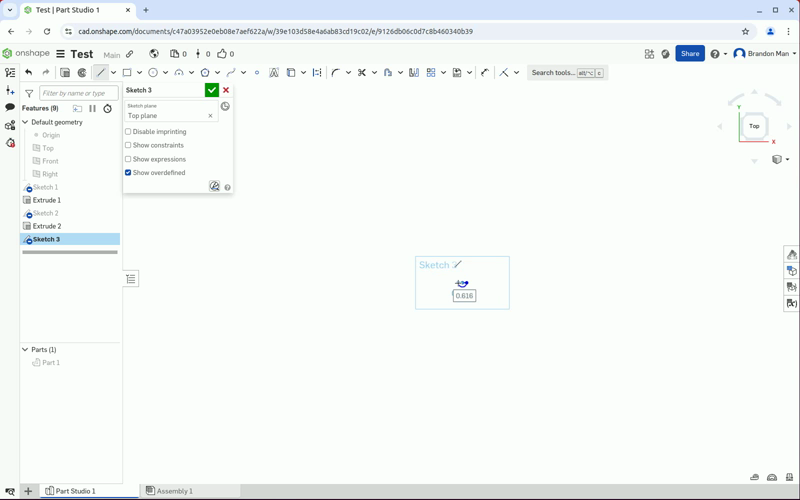
scroll(6)
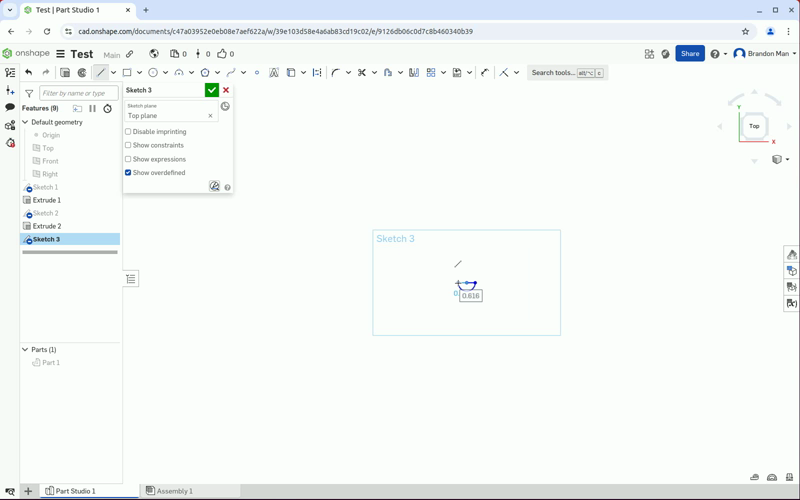
scroll(6)
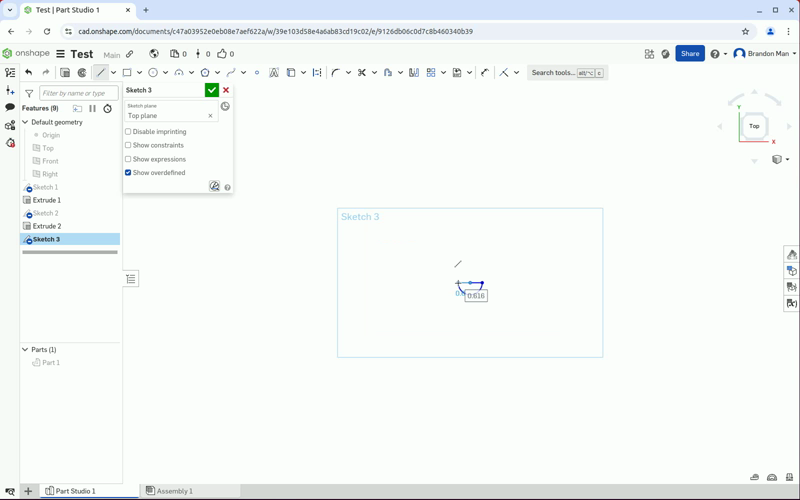
scroll(6)
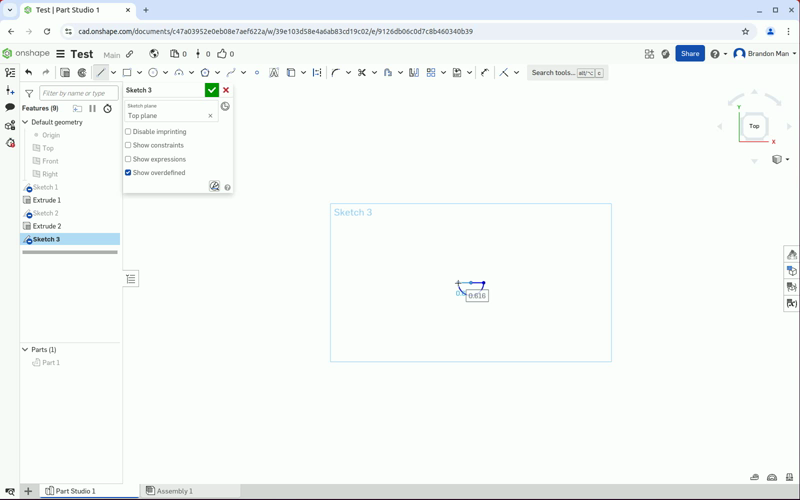
scroll(6)
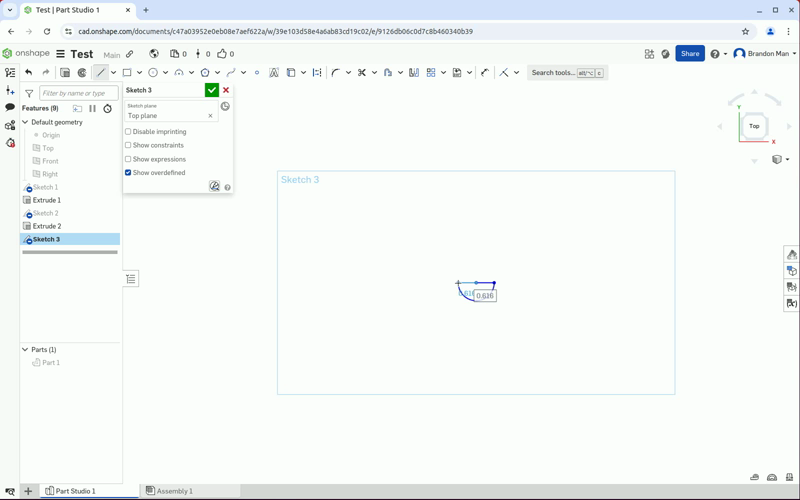
scroll(6)
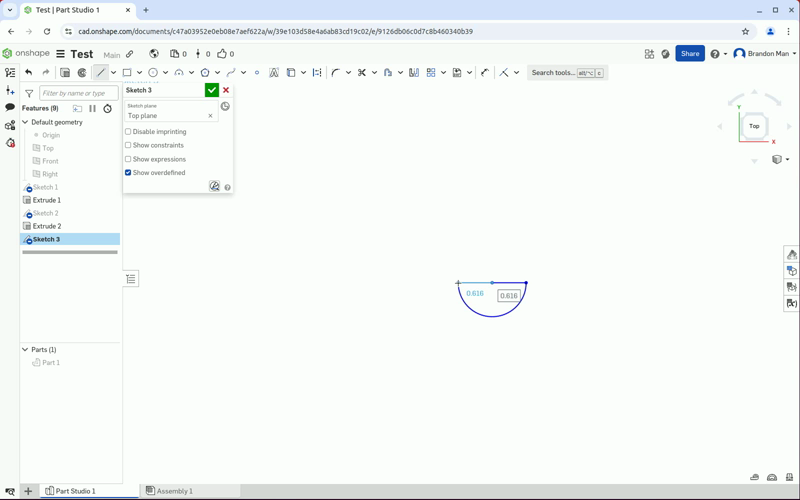
key_up(shift)
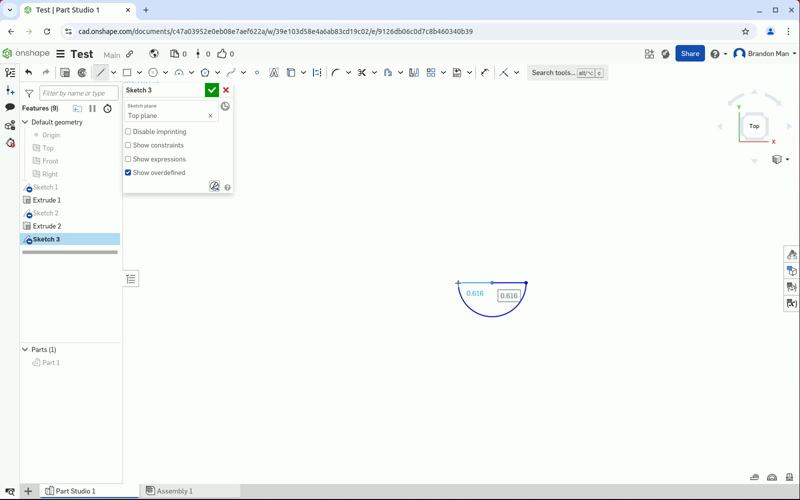
click(458, 282)
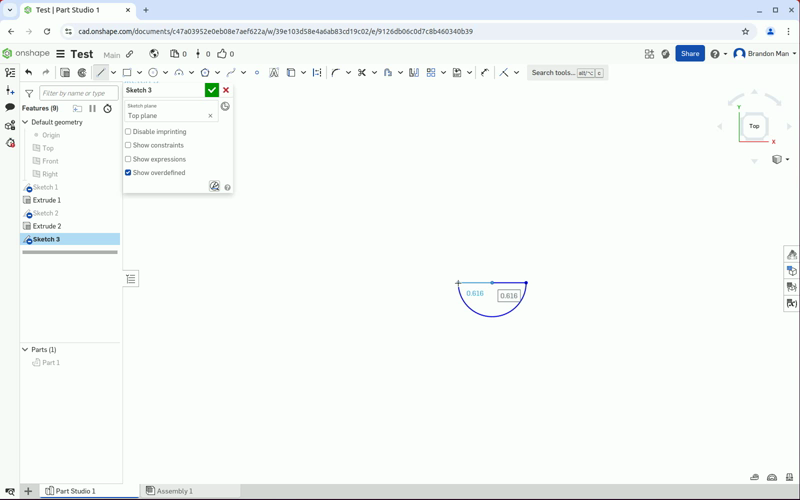
scroll(-6)
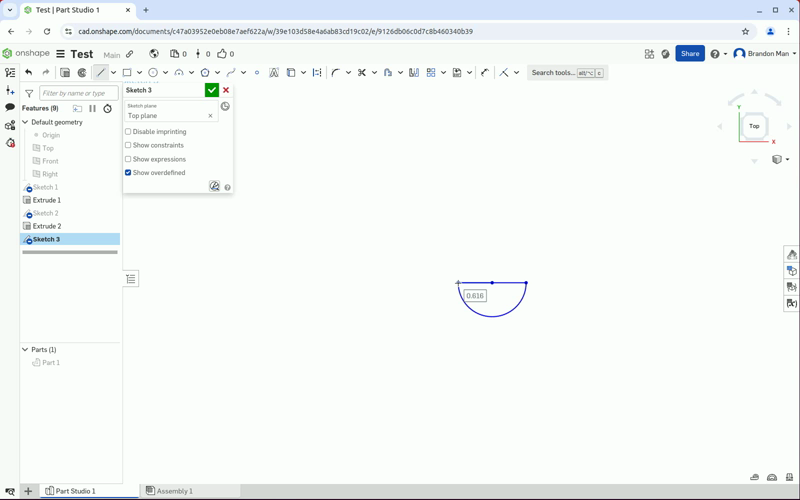
scroll(-6)
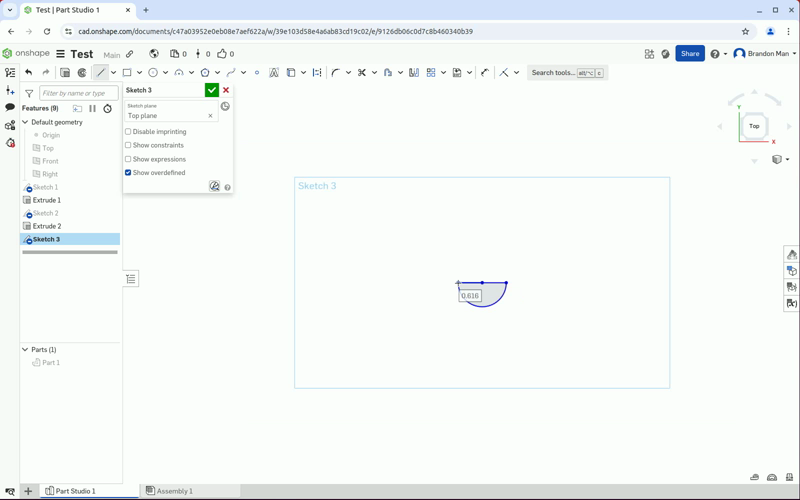
scroll(-6)
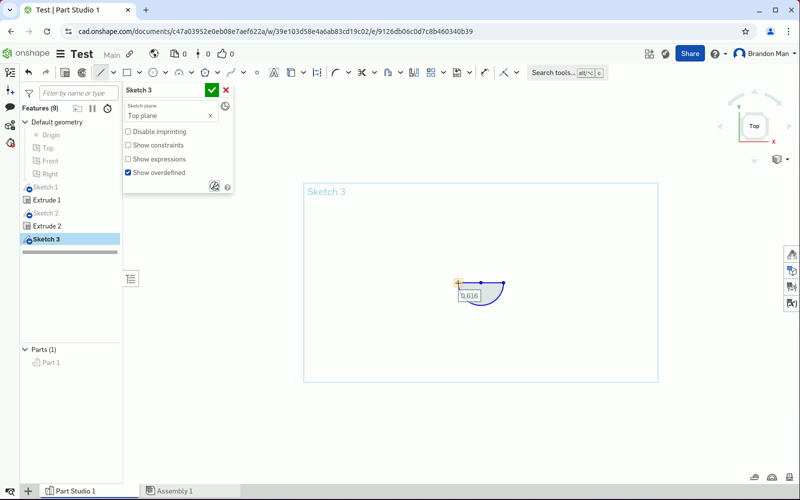
scroll(-6)
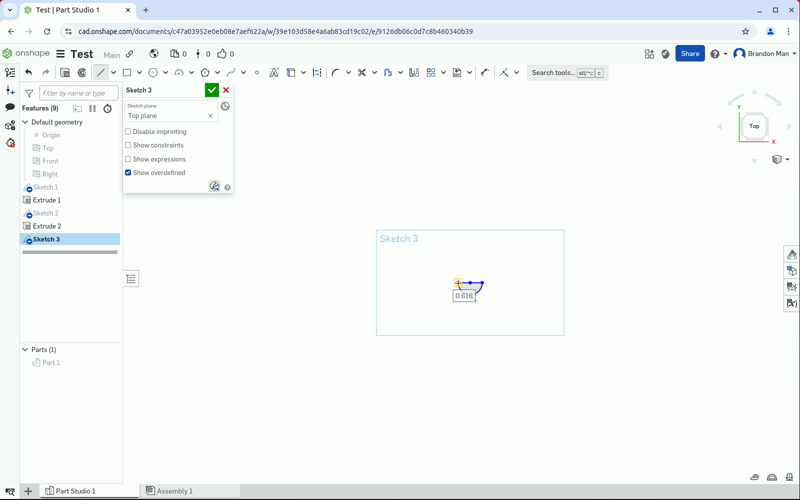
scroll(-6)
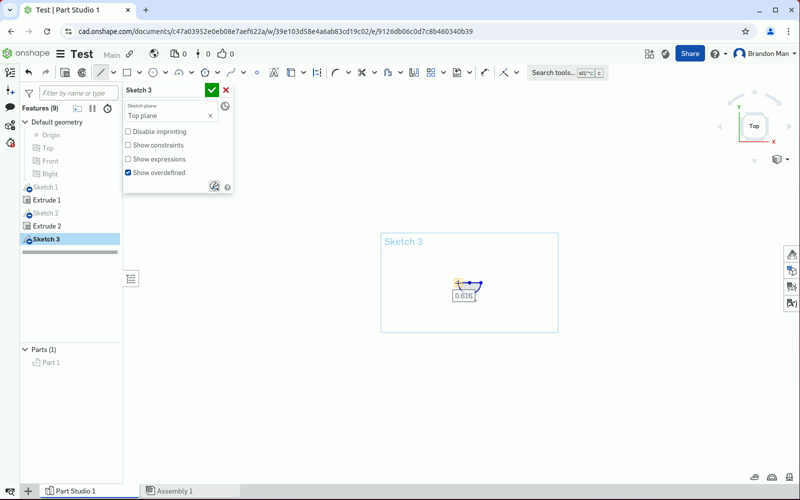
scroll(-6)
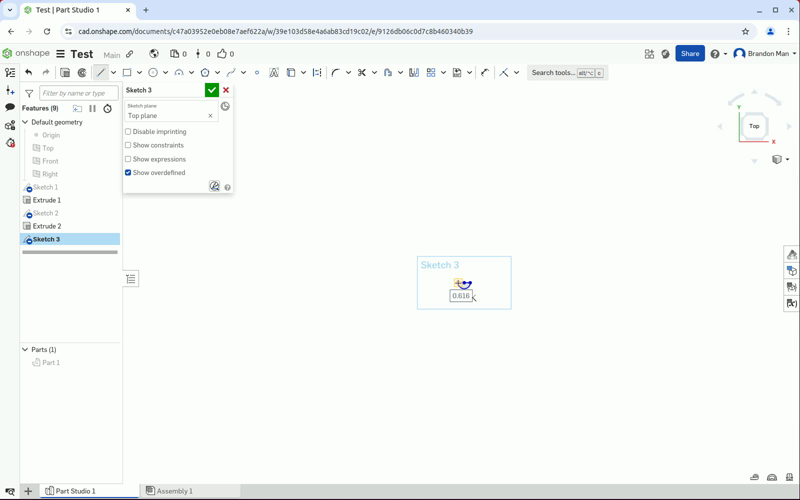
scroll(-6)
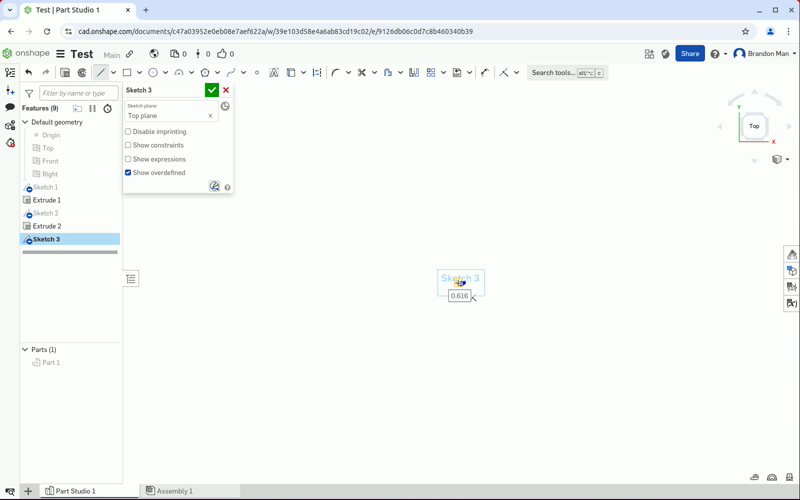
key(esc)
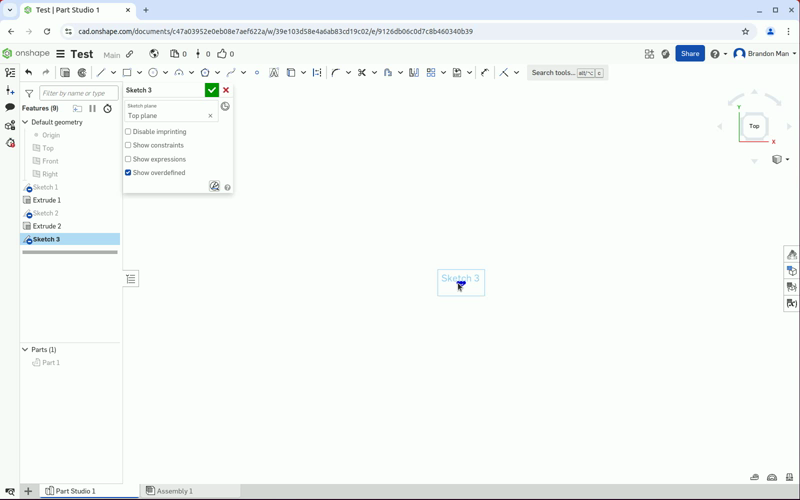
mouse_move(461, 284)
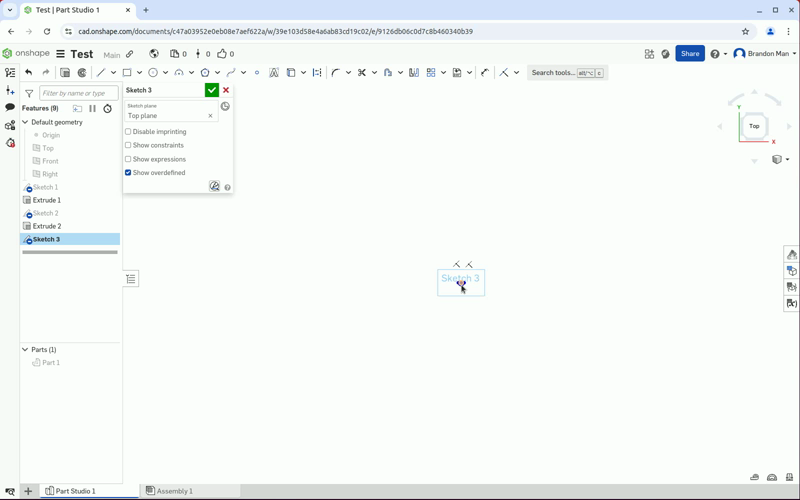
scroll(6)
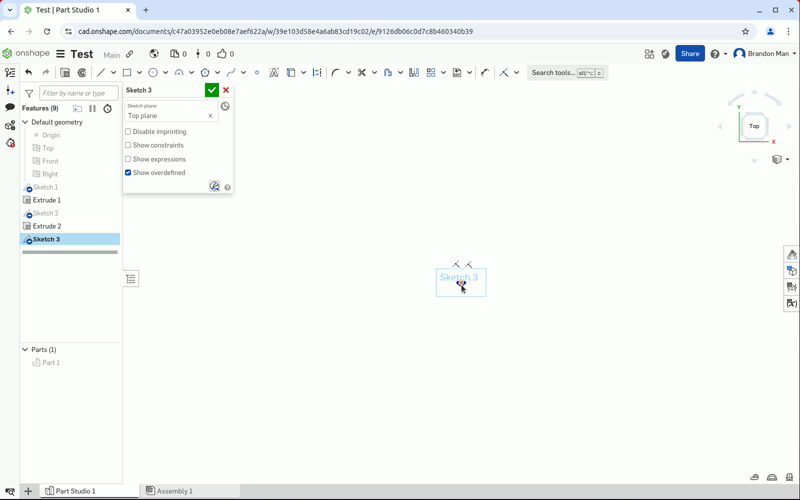
scroll(6)
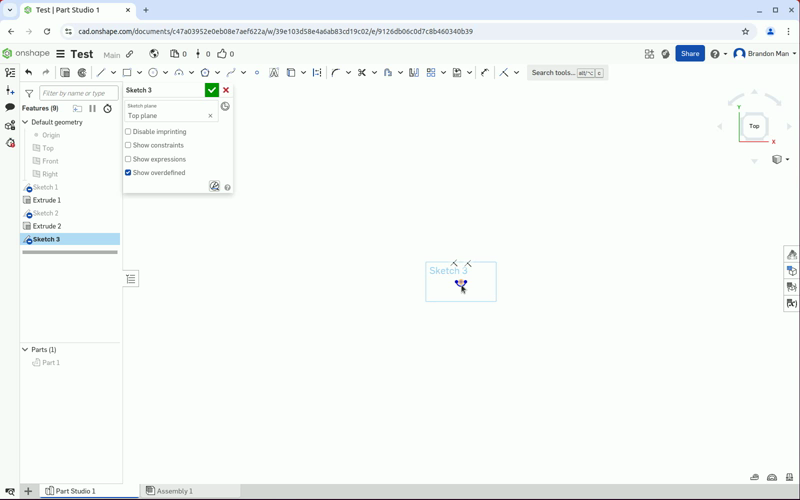
scroll(6)
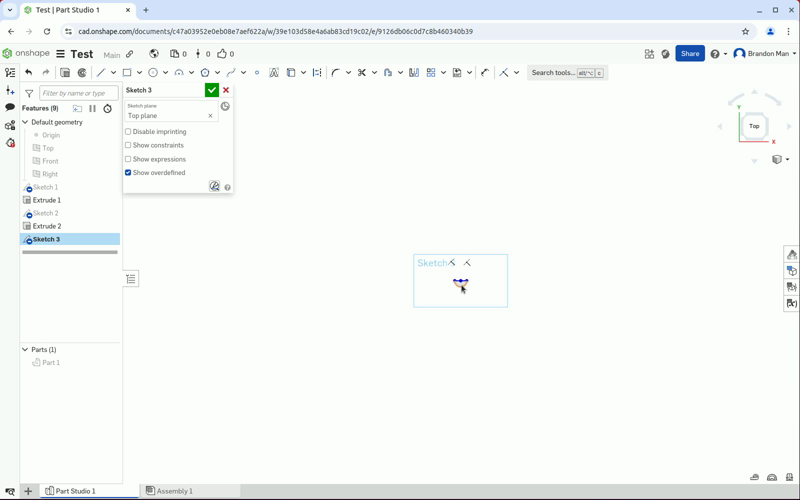
scroll(6)
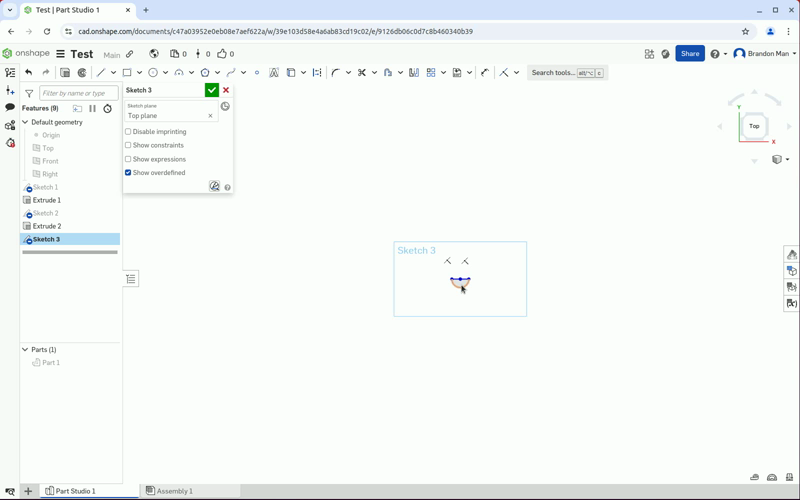
scroll(6)
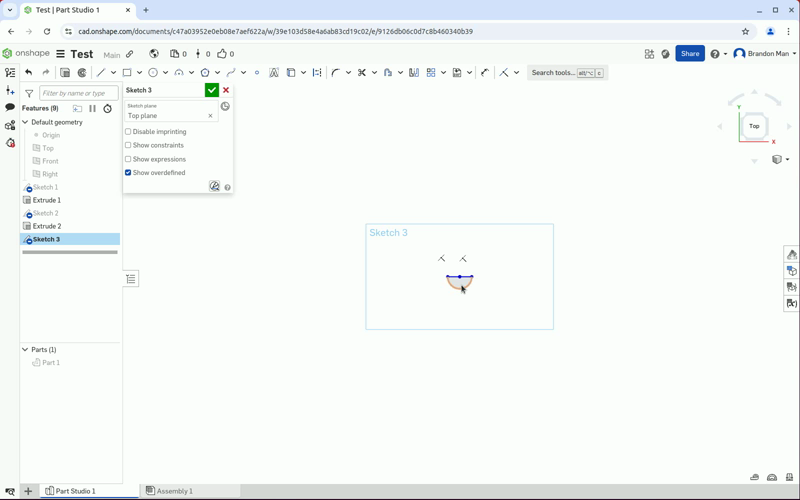
scroll(6)
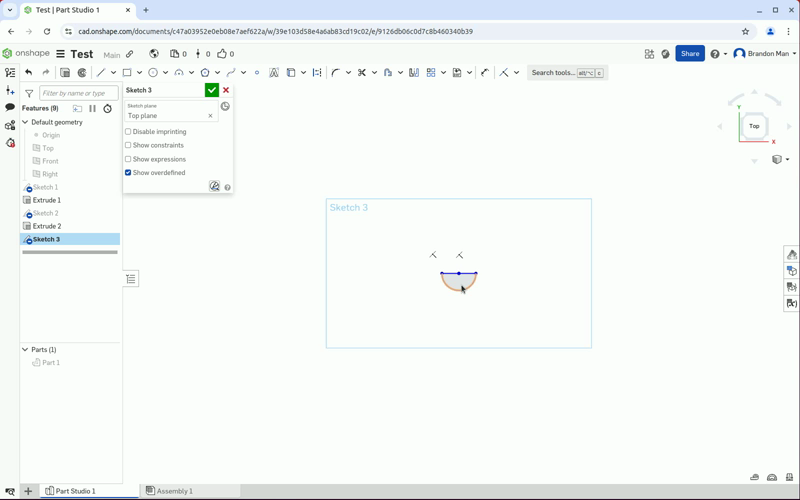
scroll(6)
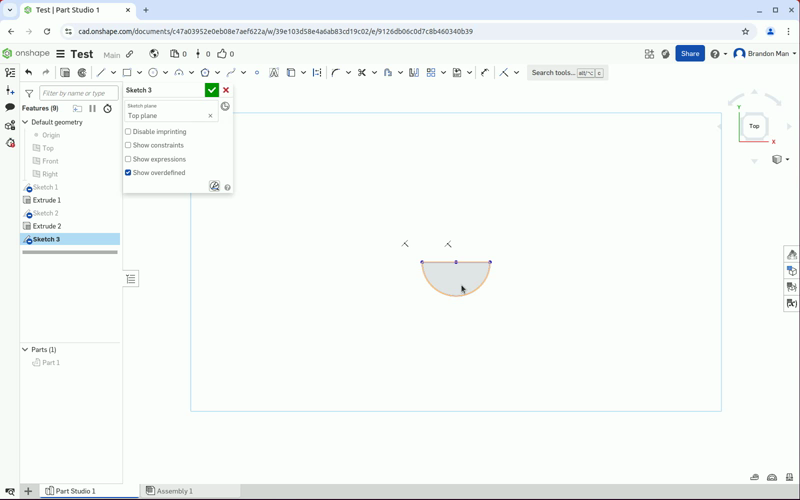
click(461, 284)
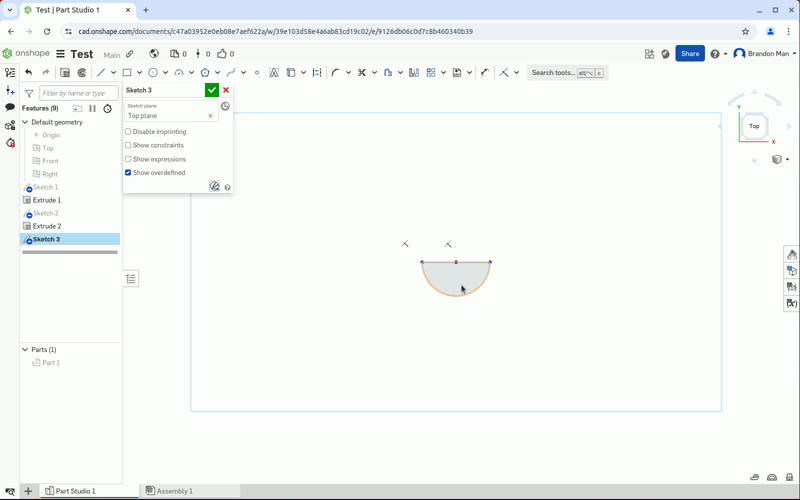
scroll(-6)
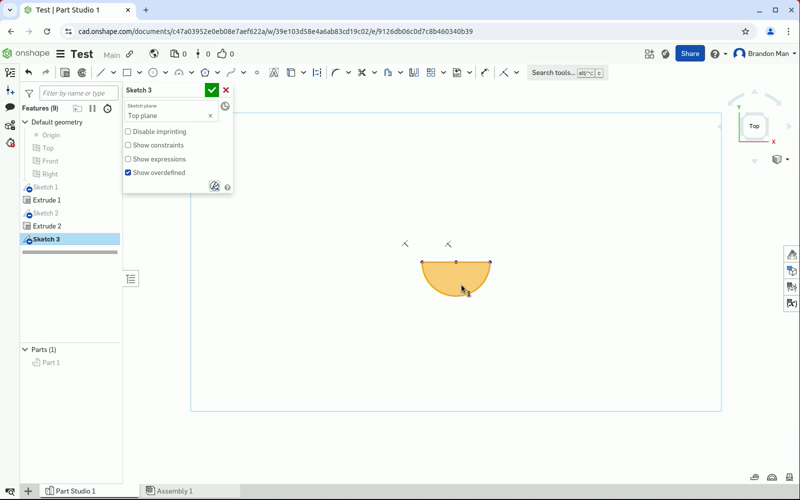
scroll(-6)
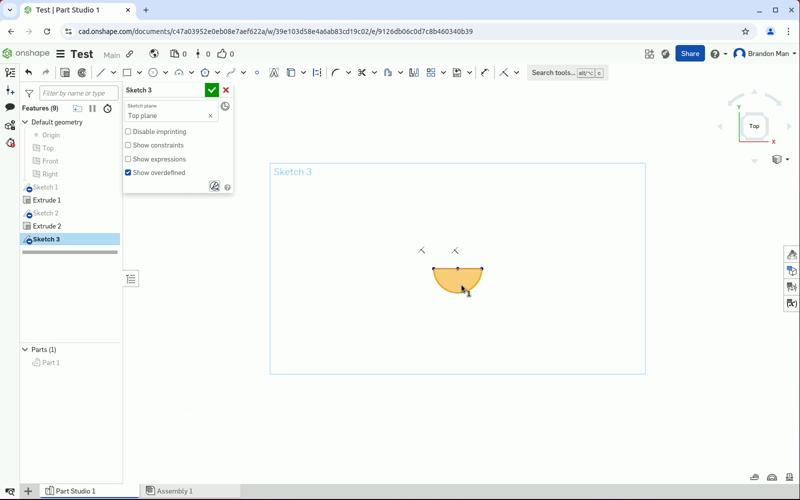
scroll(-6)
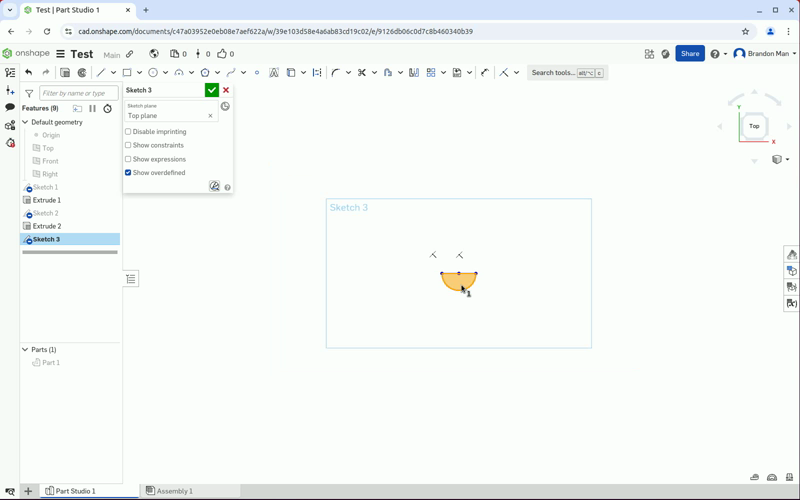
scroll(-6)
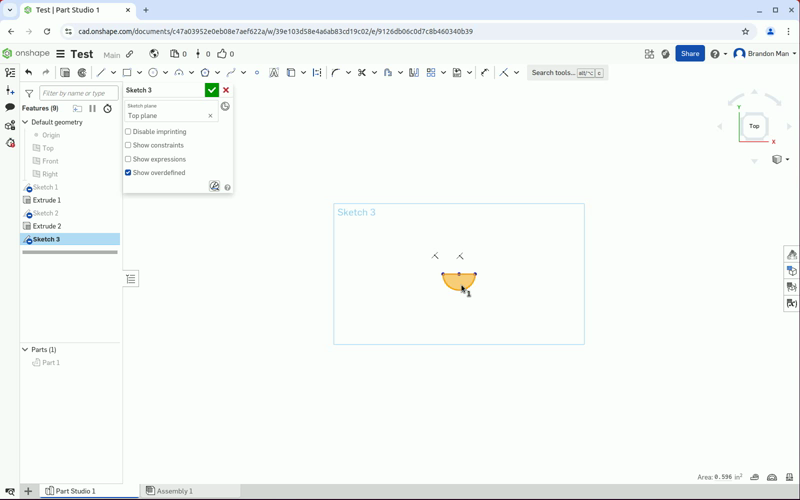
scroll(-6)
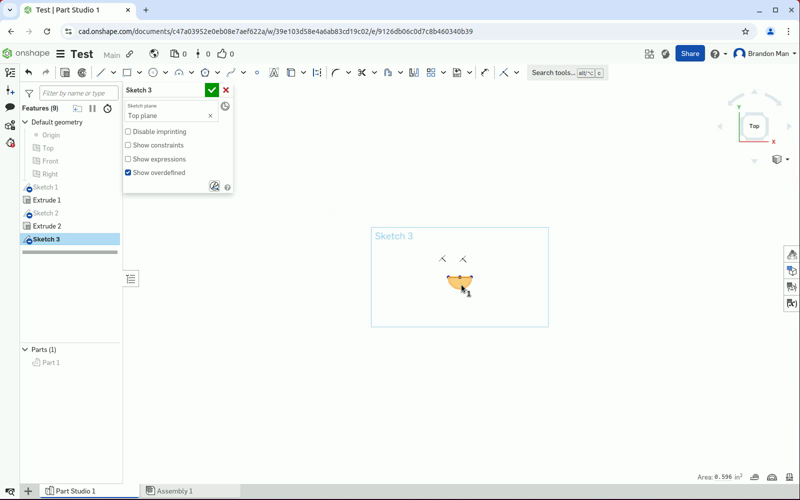
scroll(-6)
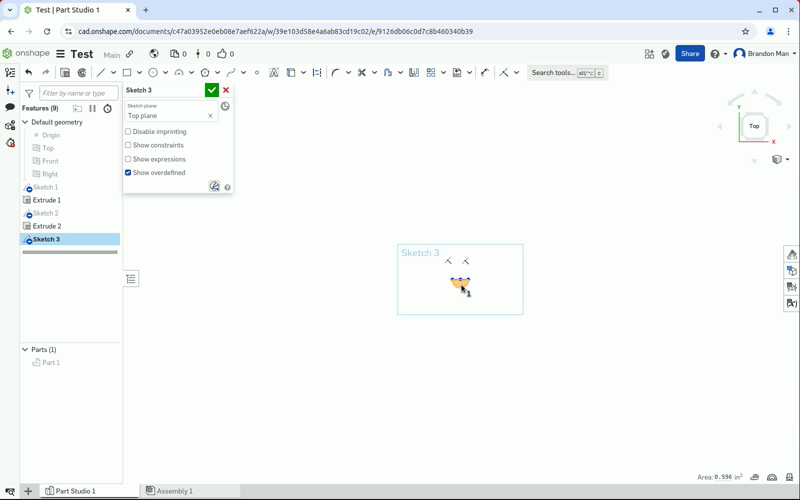
scroll(-6)
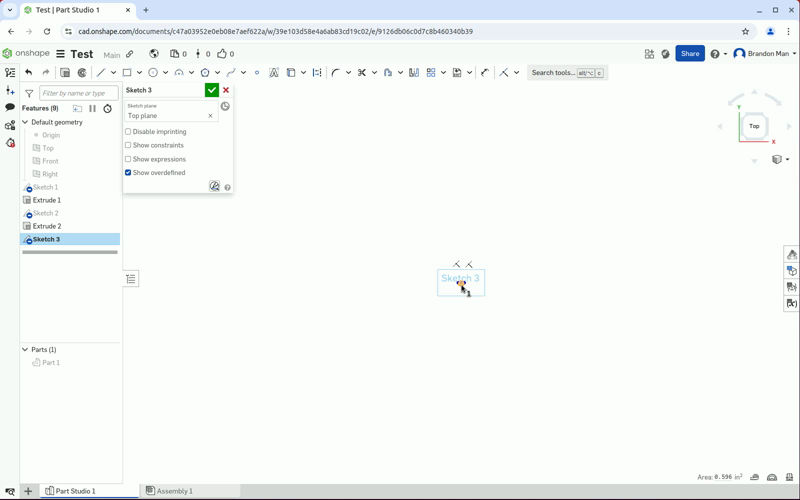
mouse_move(73, 352)
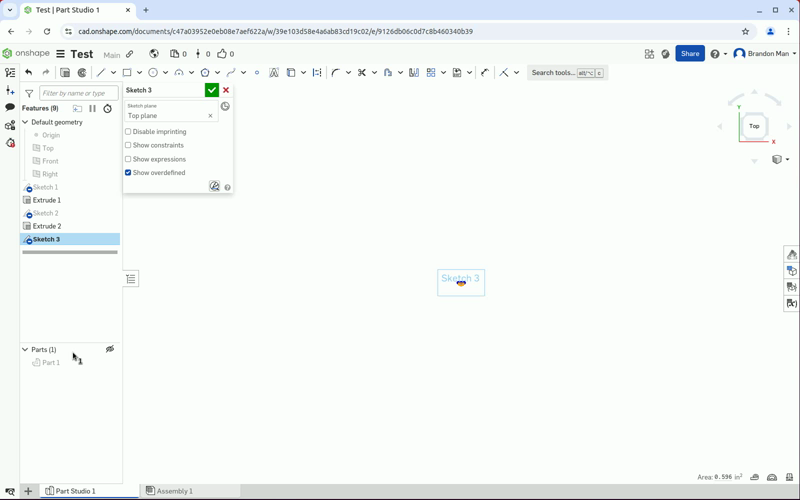
key(shift+y)
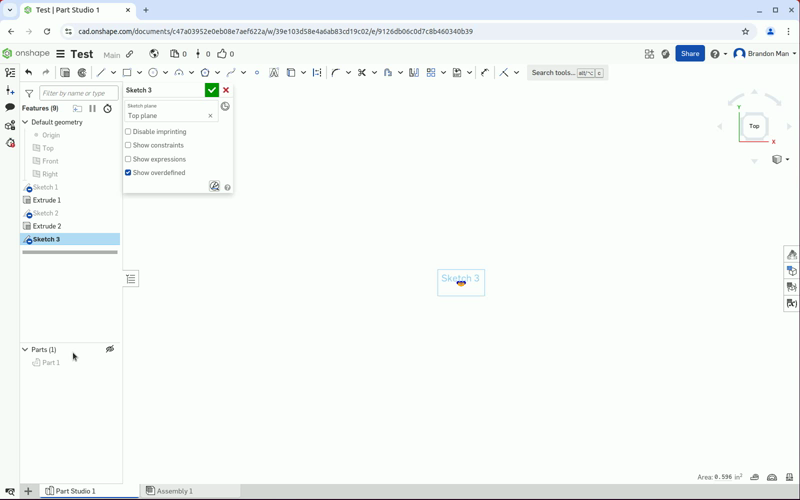
key(shift+e)
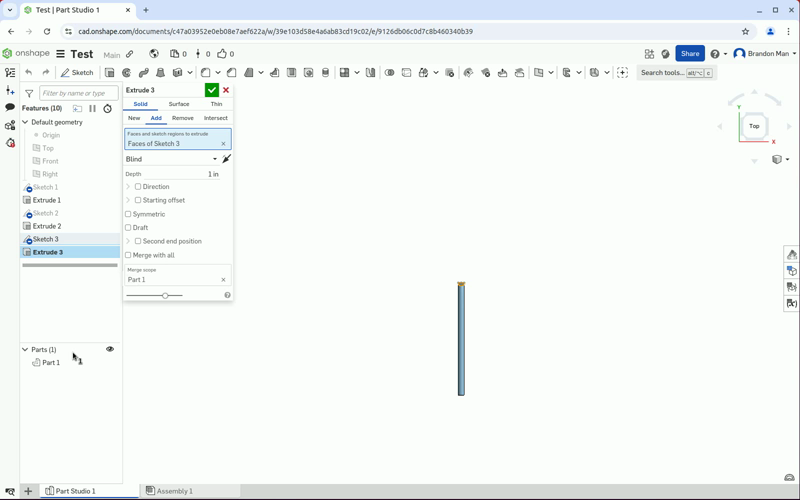
mouse_move(143, 106)
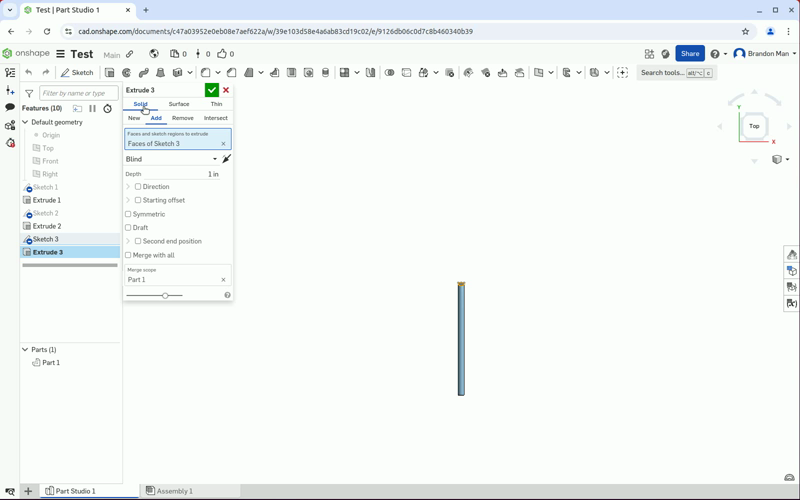
click(143, 106)
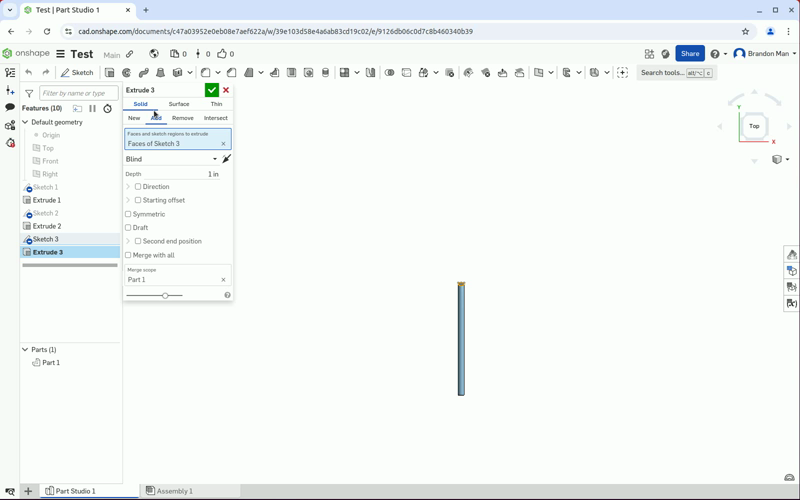
mouse_move(186, 120)
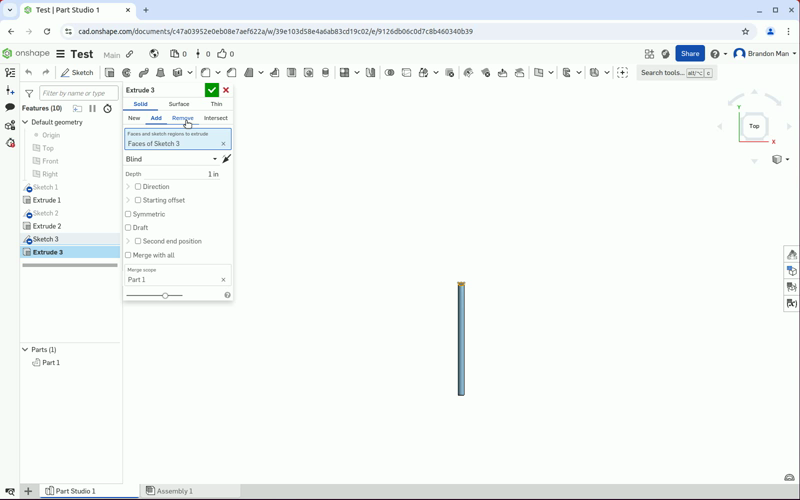
click(186, 120)
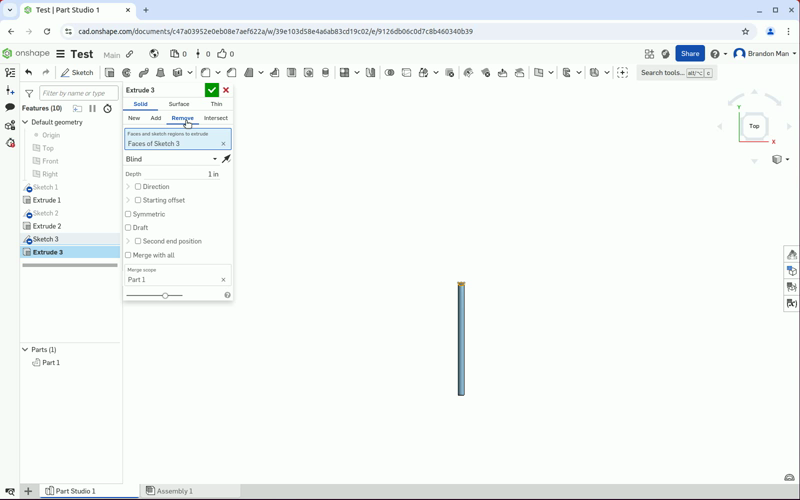
key(tab, 4)
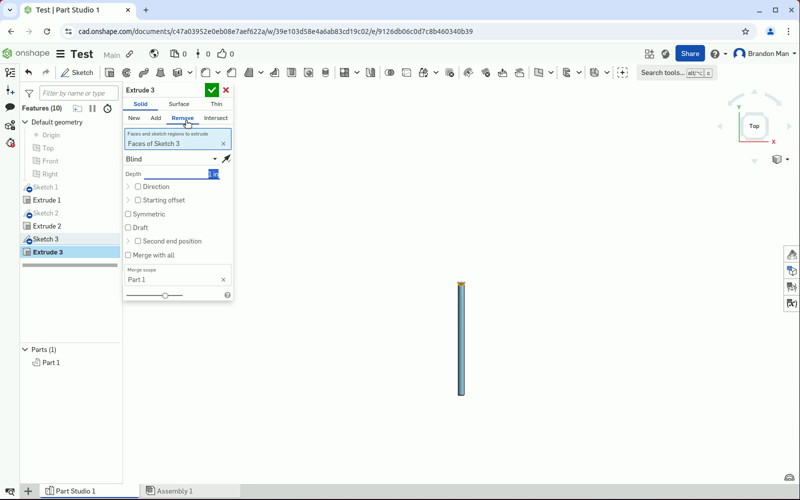
text(23.59)
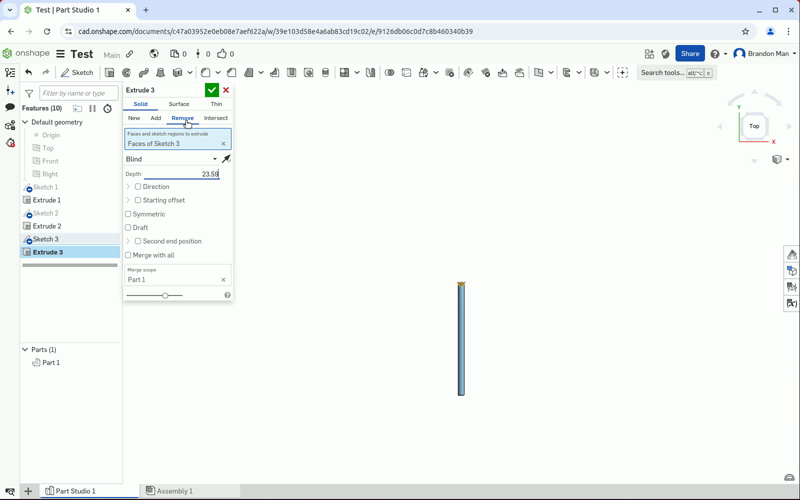
key(tab, 3)
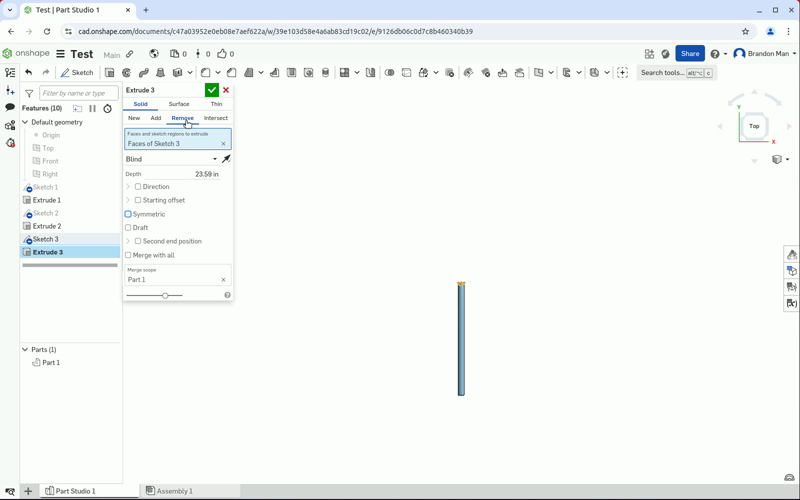
key(space)
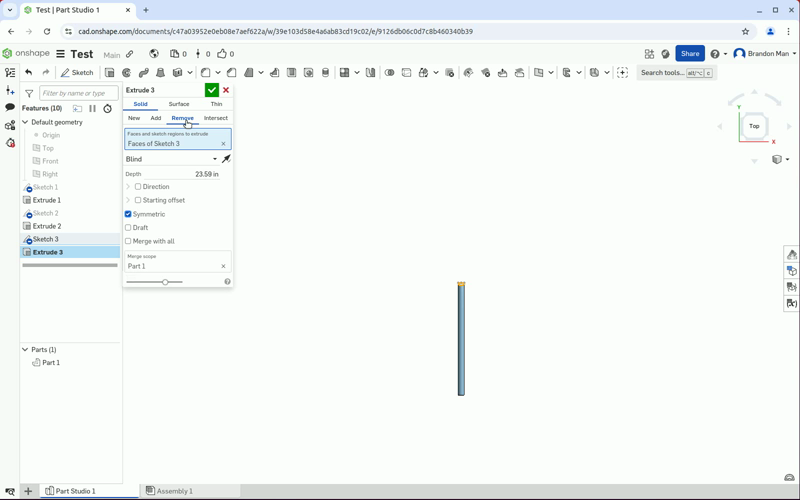
key(tab, 2)
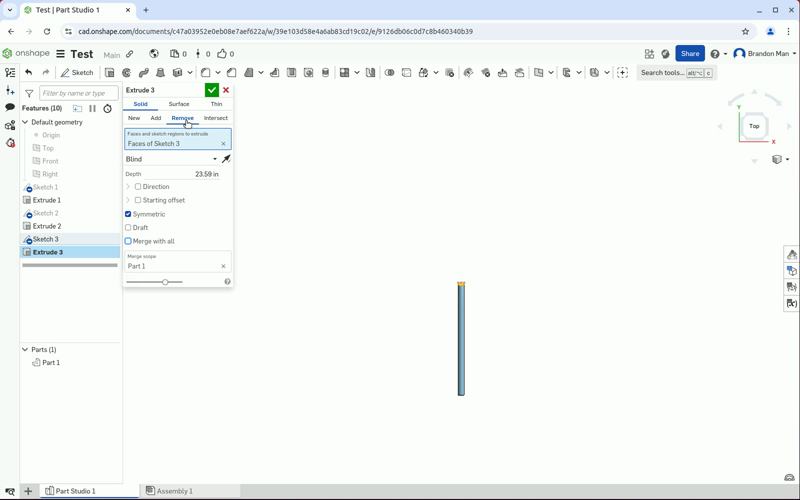
key(space)
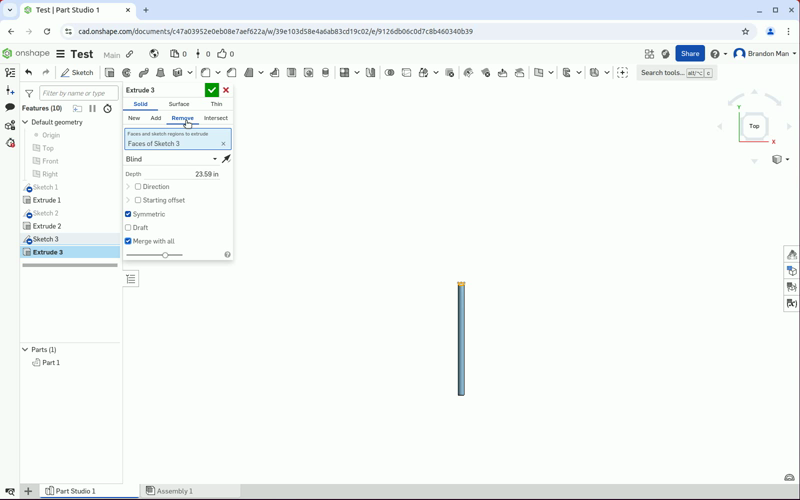
key(enter)
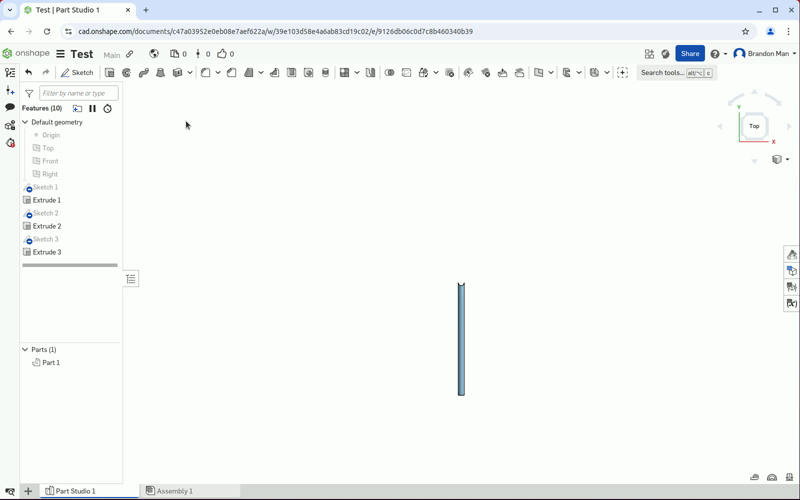
key(shift+h)
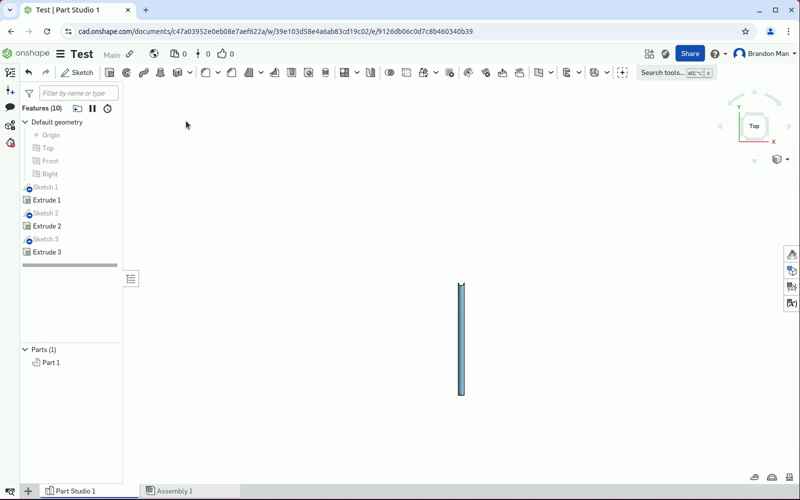
key(shift+h)
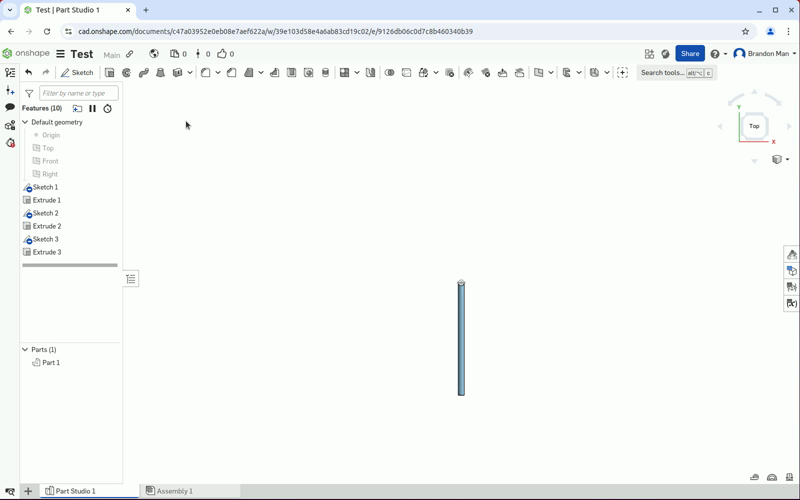
key(shift+7)
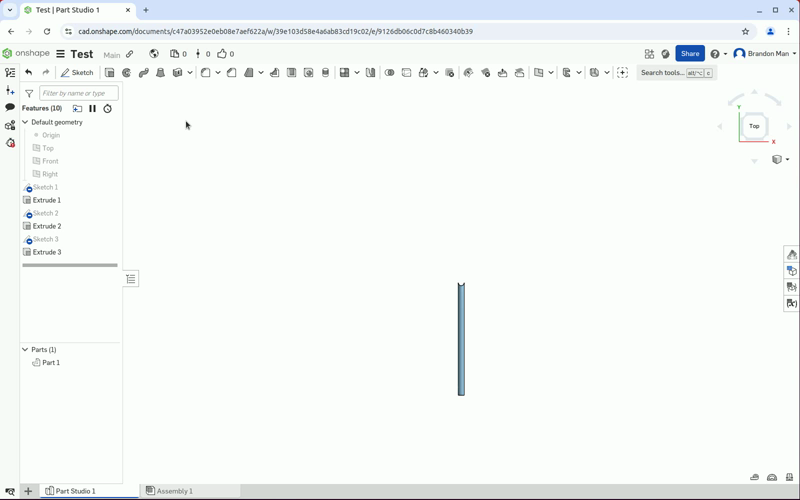
key(up, 3)
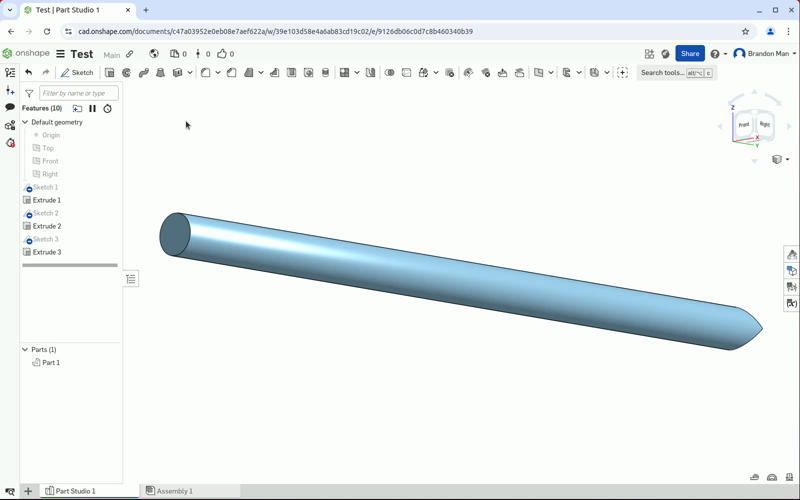
key(left, 3)
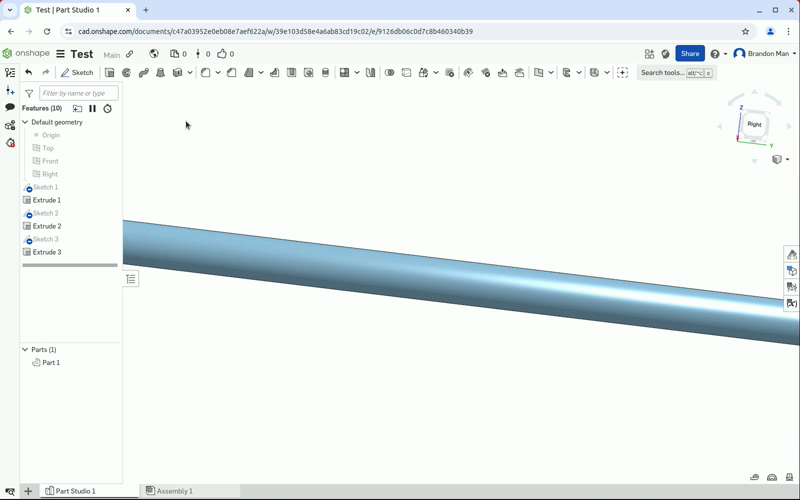
key(right, 3)
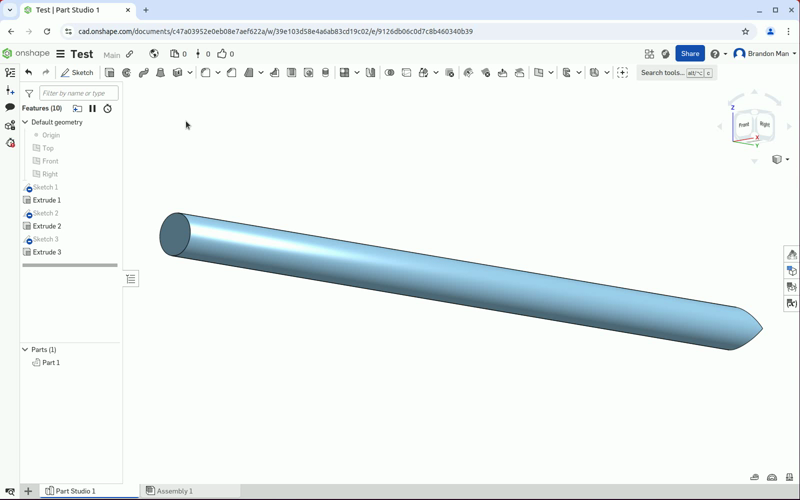
key(down, 3)
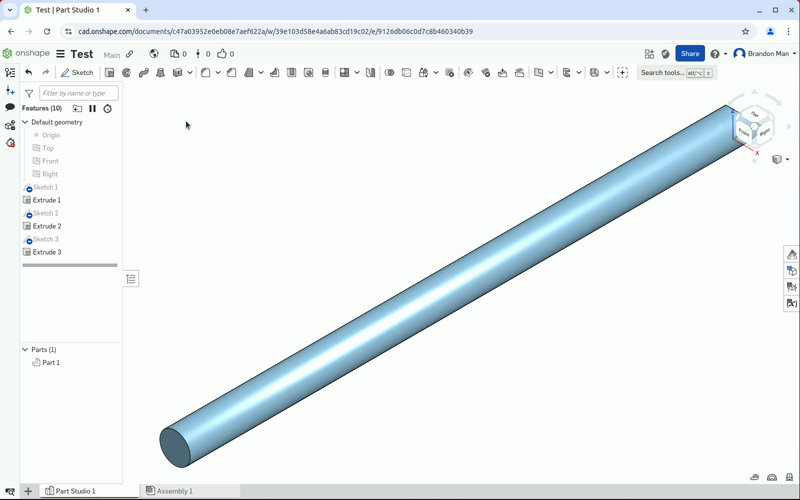
mouse_move(73, 189)
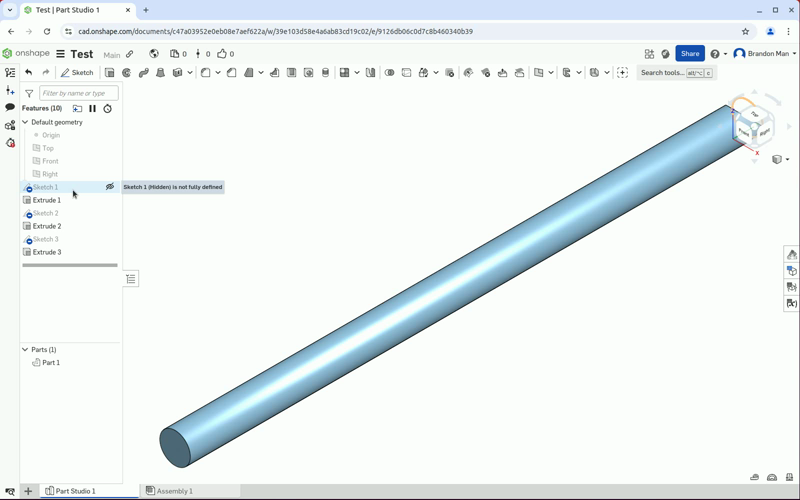
click(73, 189)